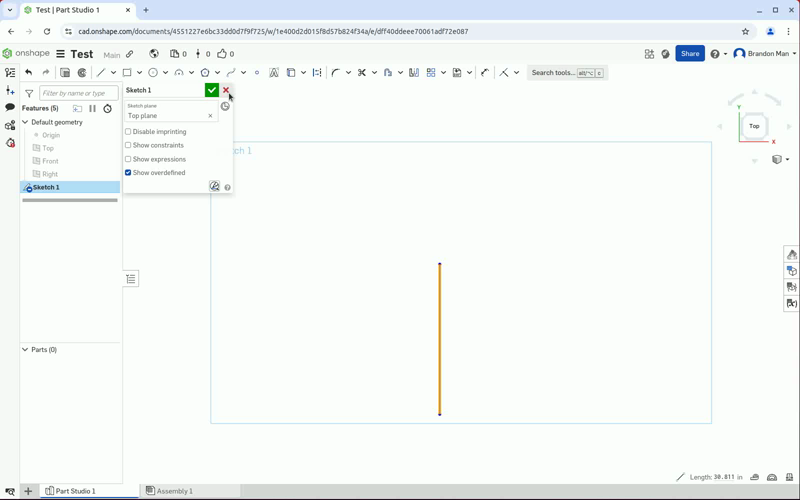
key(shift+h)
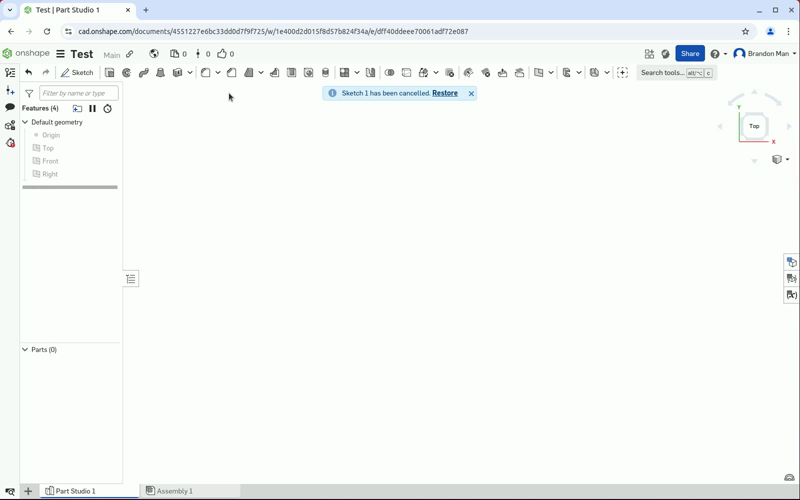
mouse_move(73, 352)
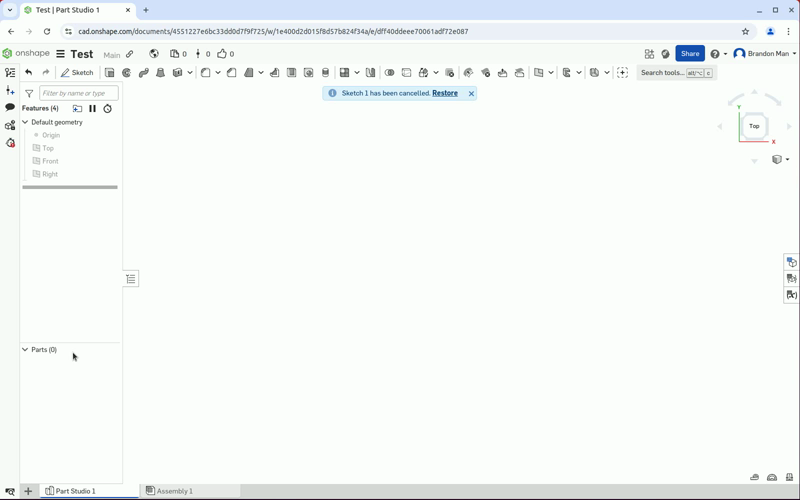
key(y)
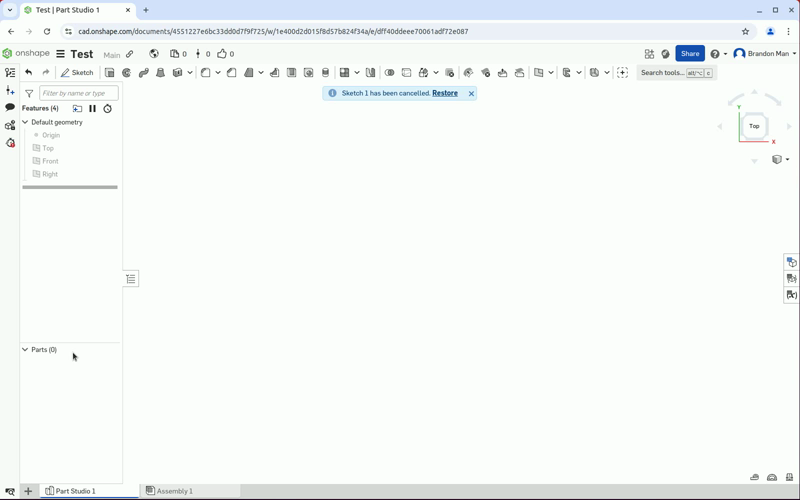
key(shift+p)
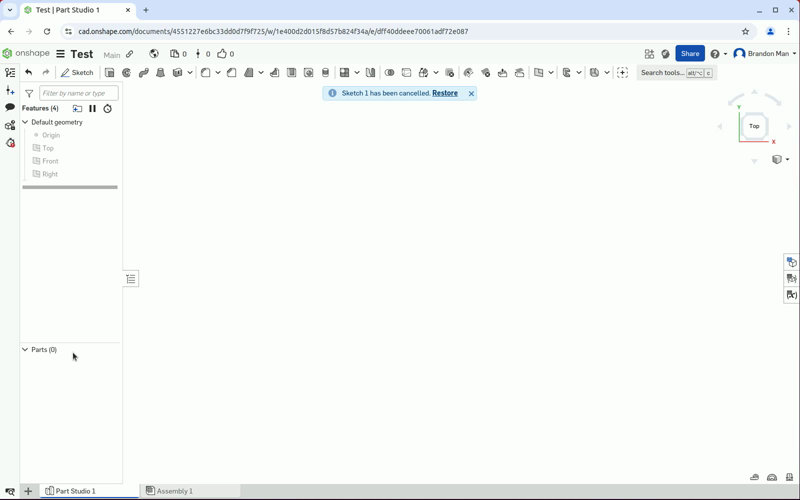
key(space)
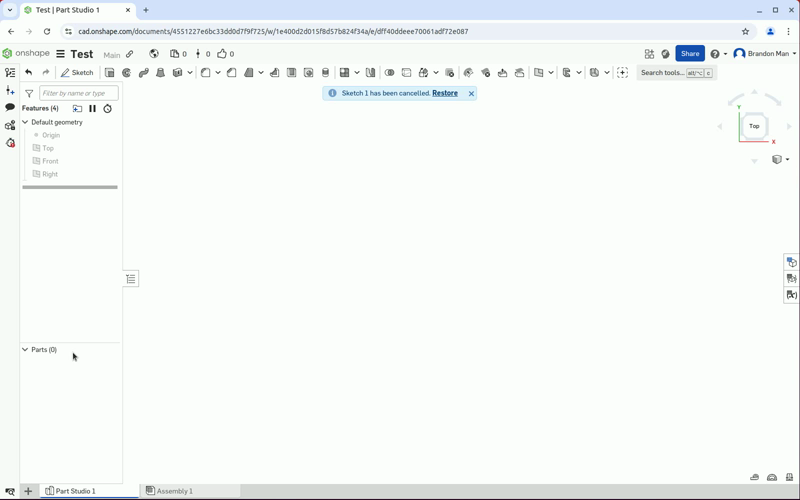
key_down(shift)
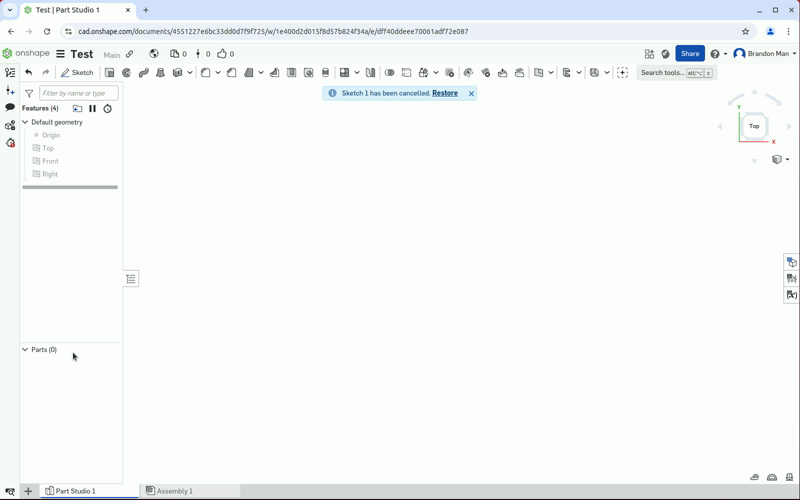
key(up)
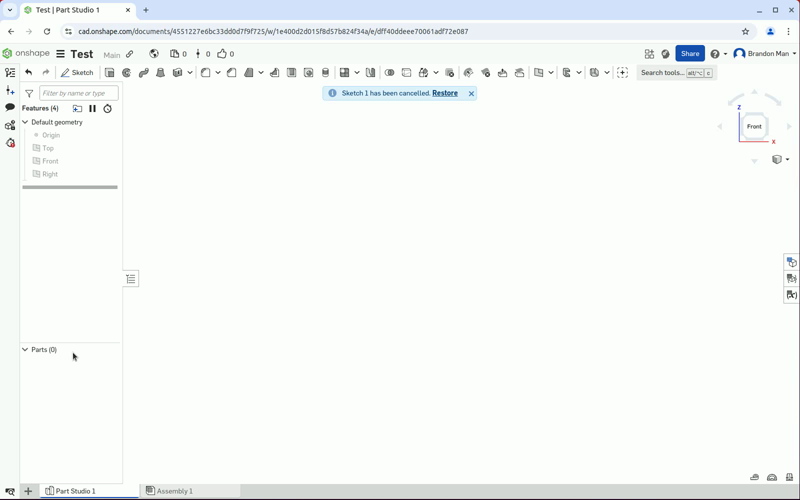
key_up(shift)
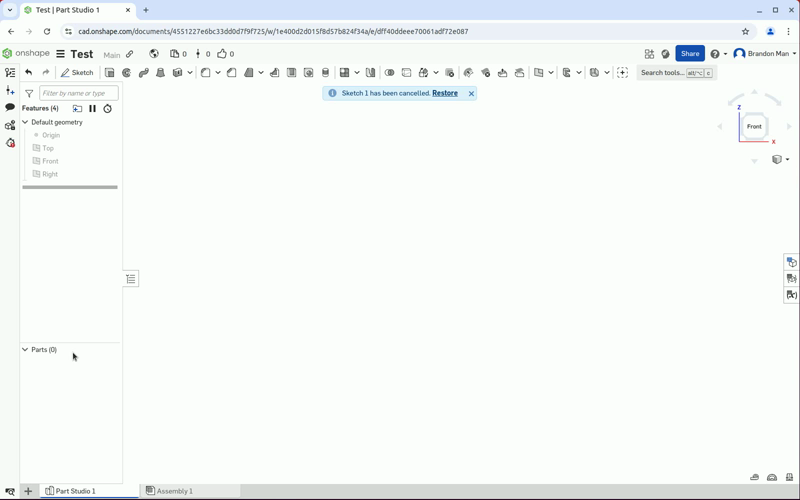
mouse_move(73, 352)
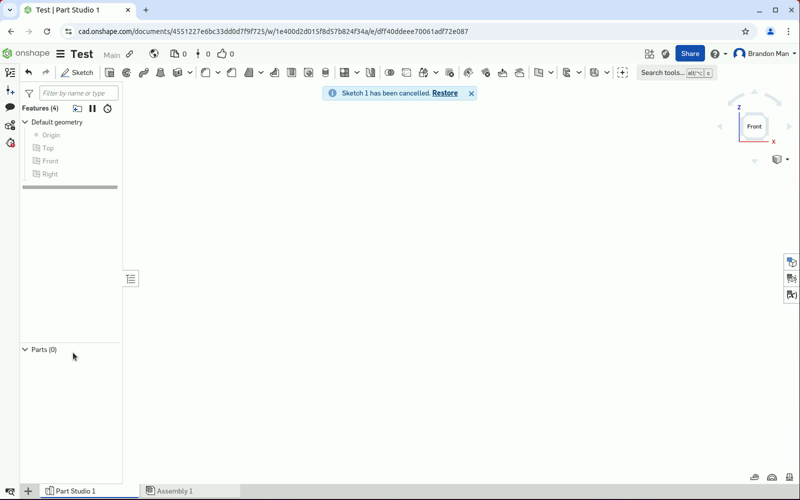
key(shift+y)
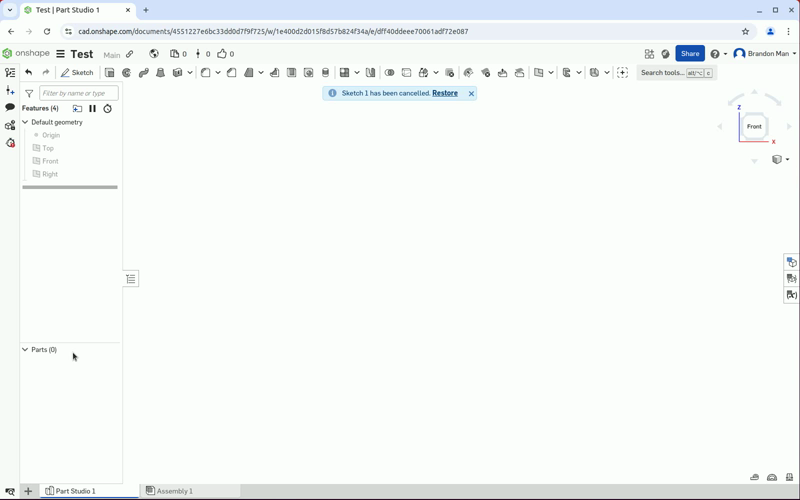
key(shift+s)
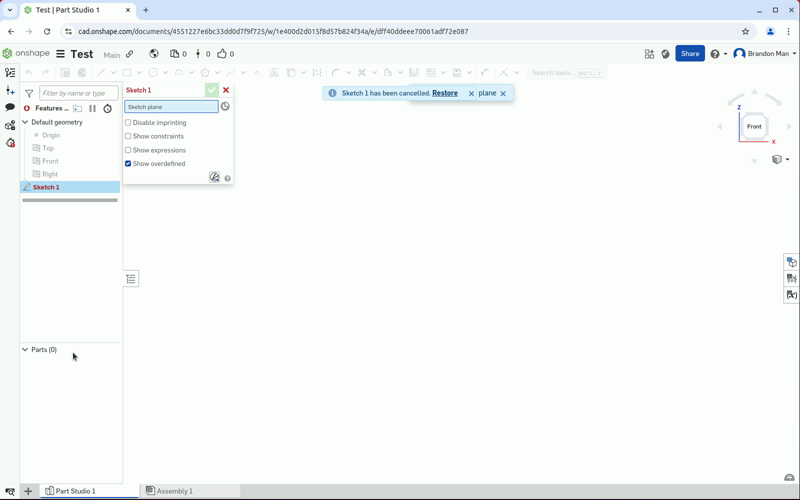
mouse_move(73, 163)
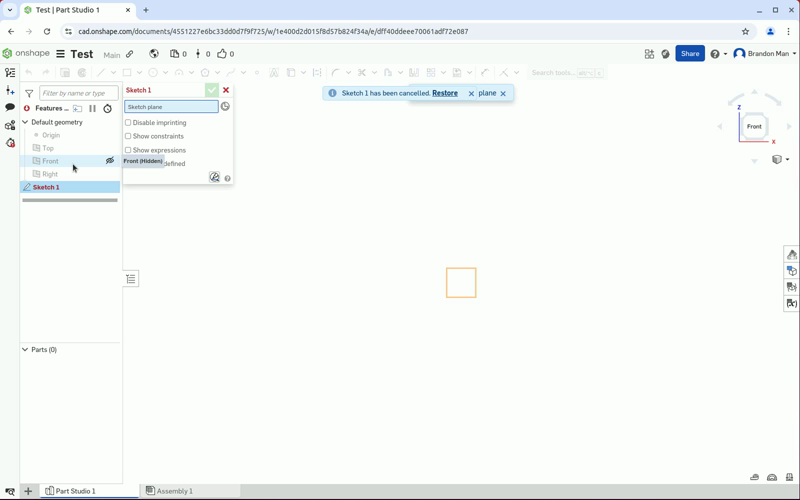
click(73, 163)
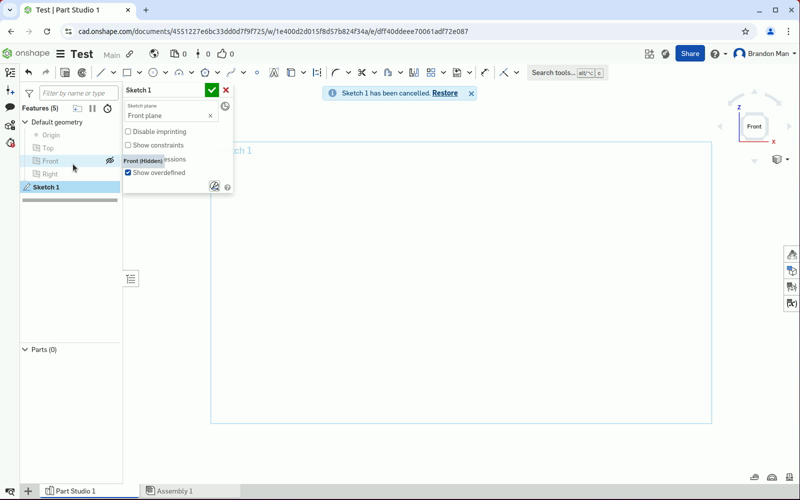
mouse_move(73, 352)
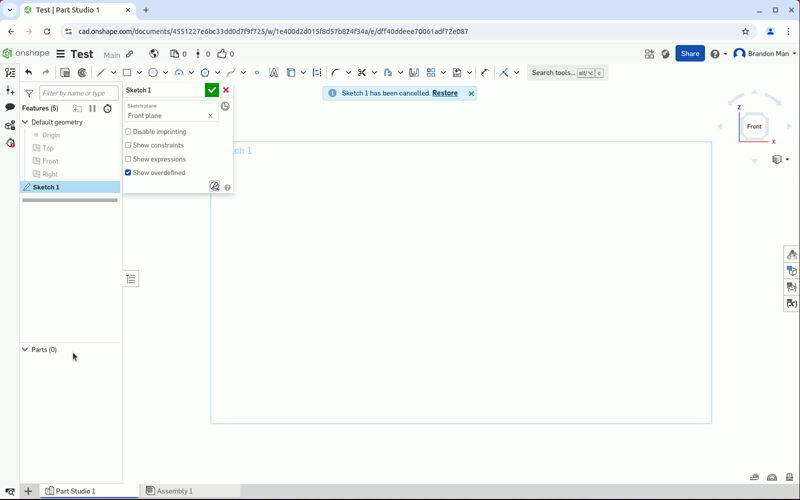
key(y)
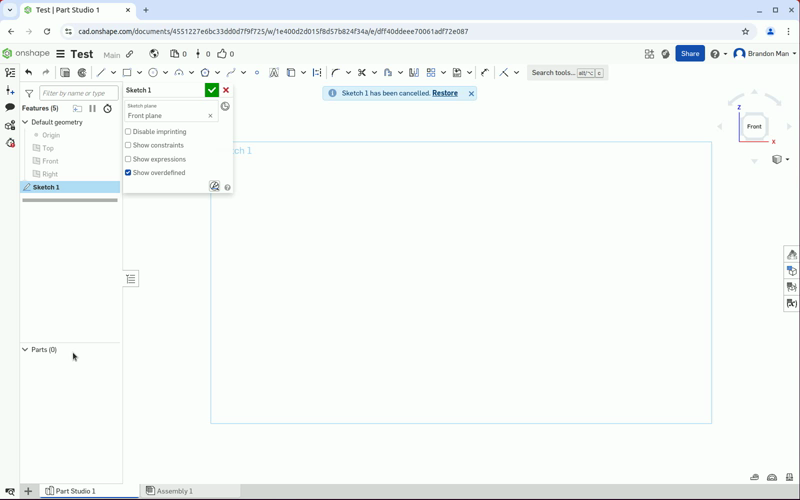
key(l)
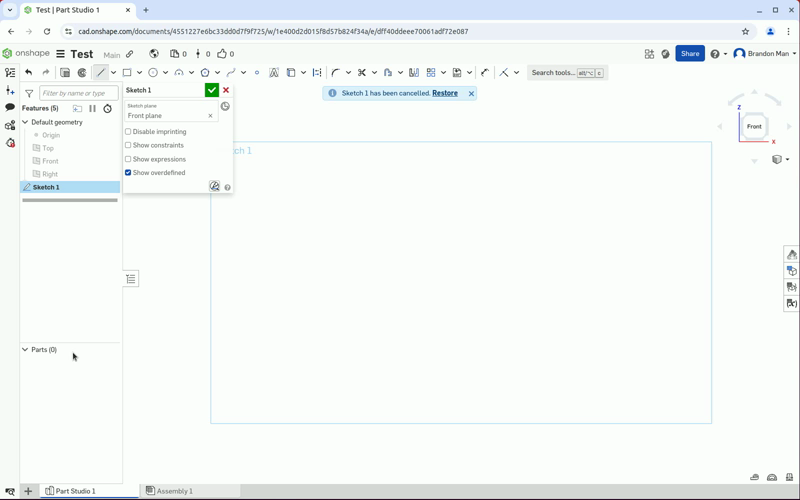
key_down(shift)
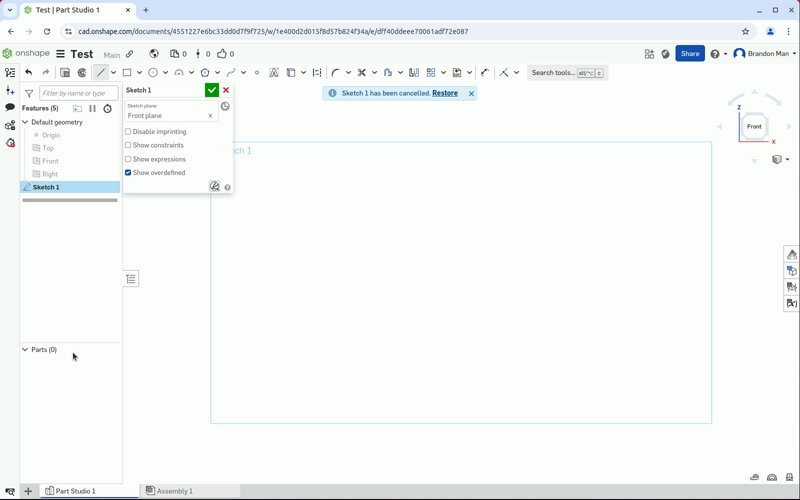
mouse_move(460, 301)
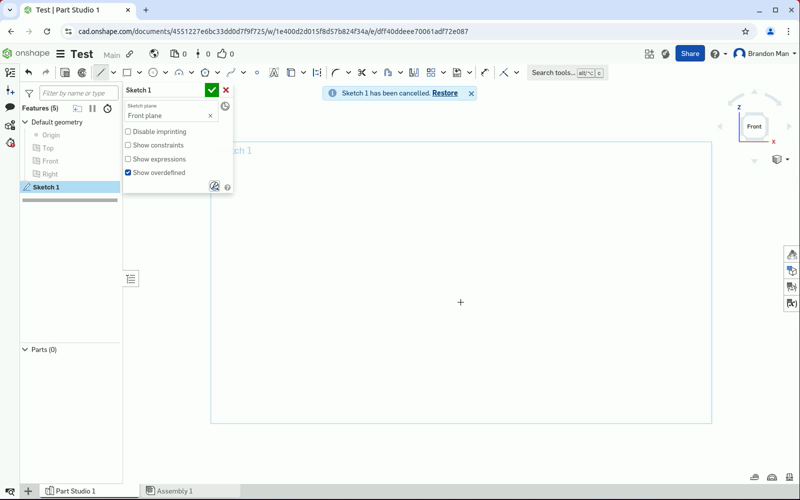
click(460, 301)
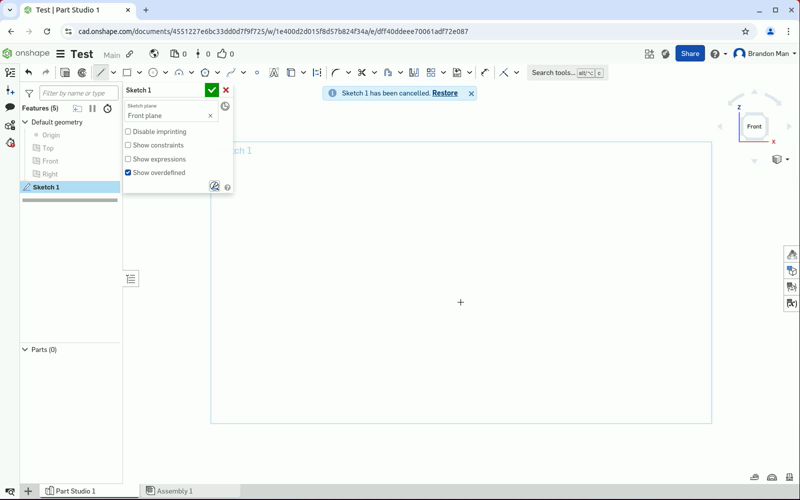
key_up(shift)
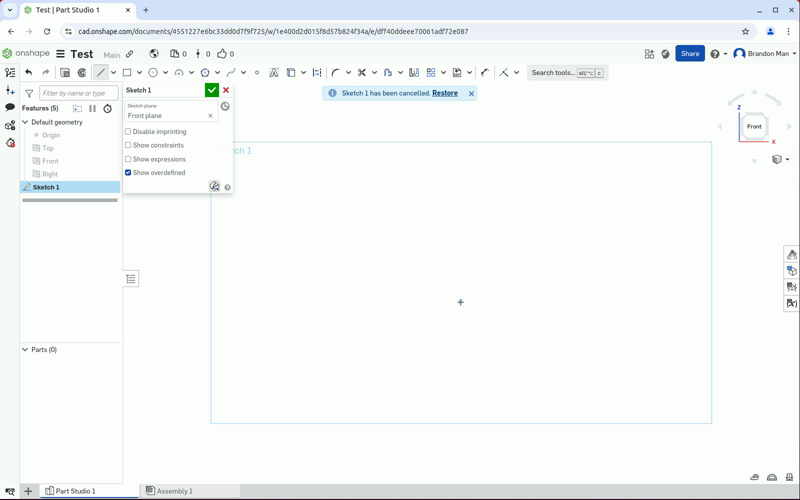
key_down(shift)
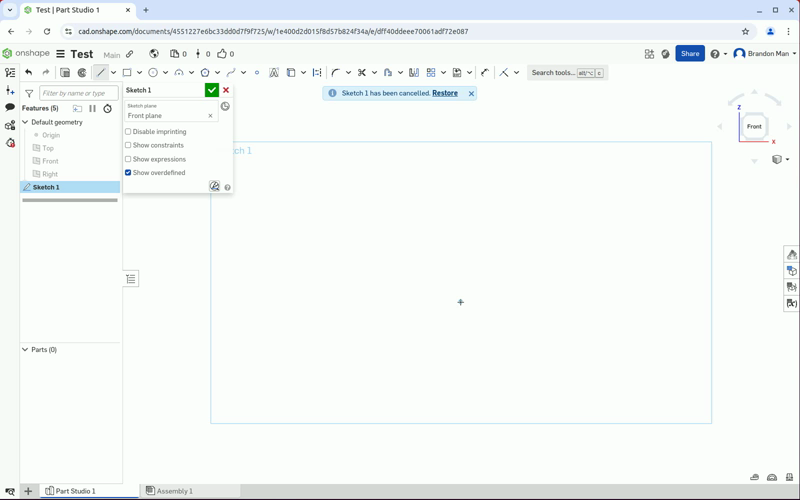
mouse_move(536, 301)
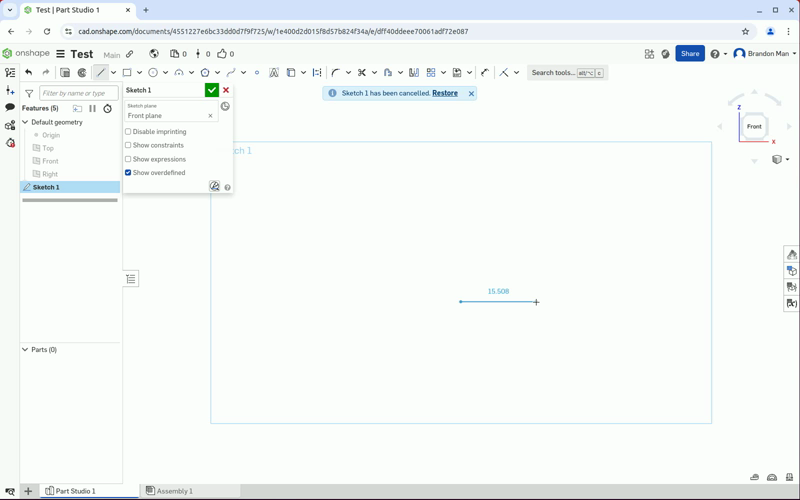
click(536, 301)
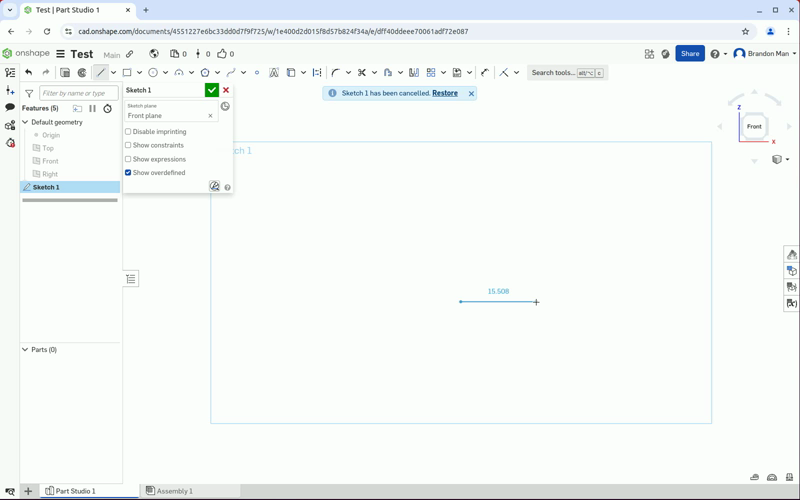
key_up(shift)
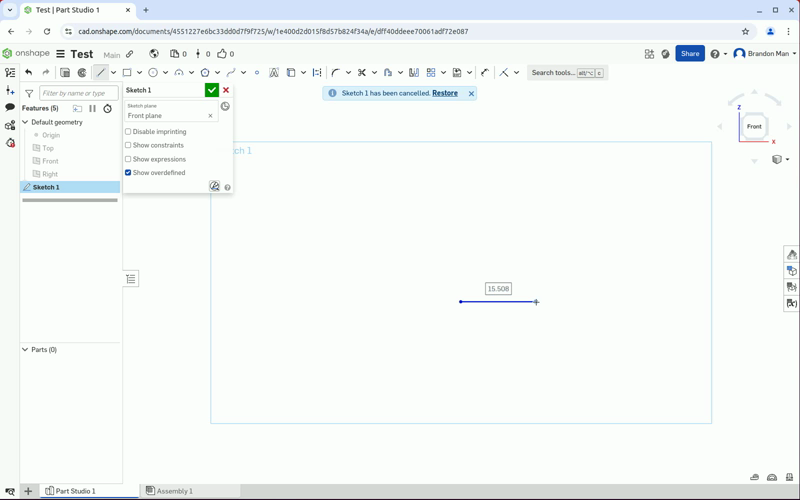
key_down(shift)
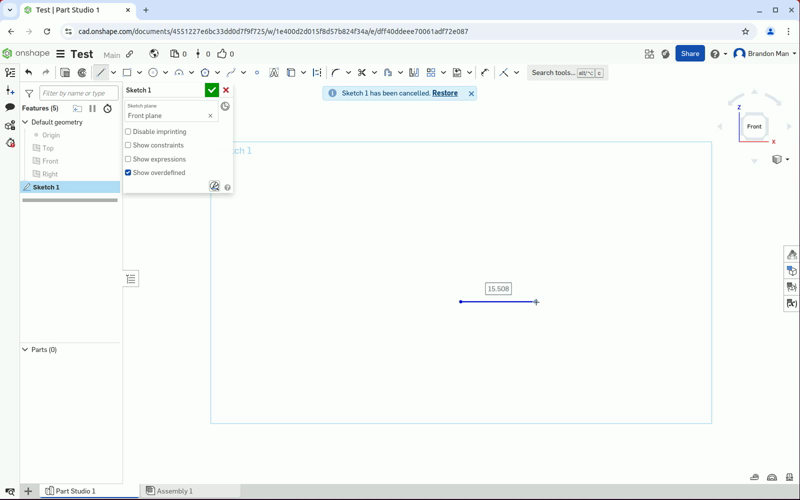
mouse_move(566, 301)
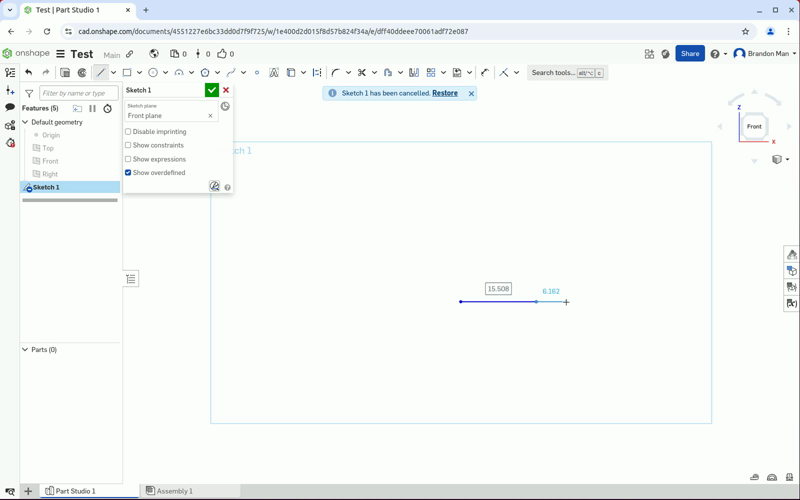
mouse_move(536, 282)
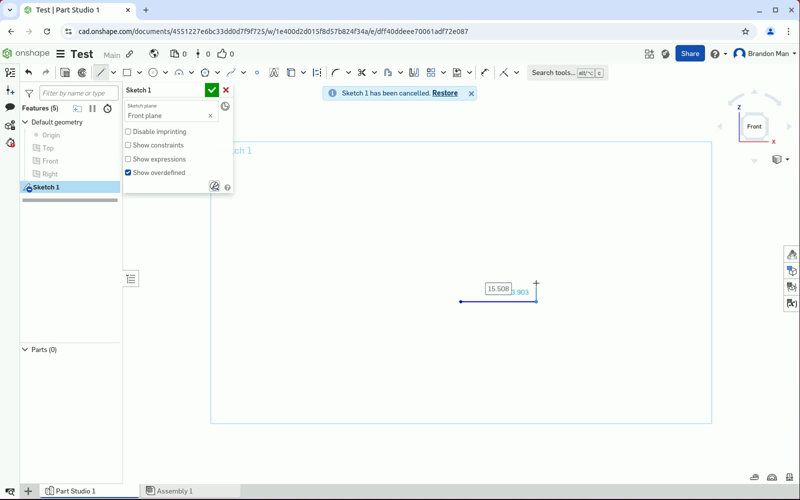
click(536, 282)
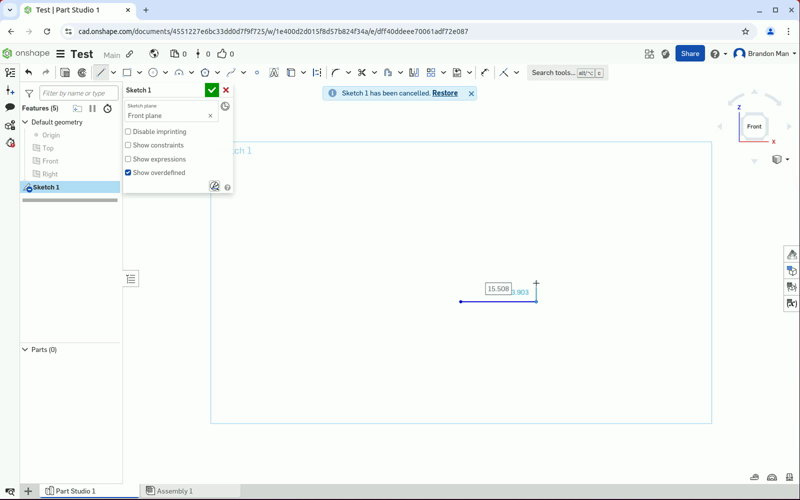
key_up(shift)
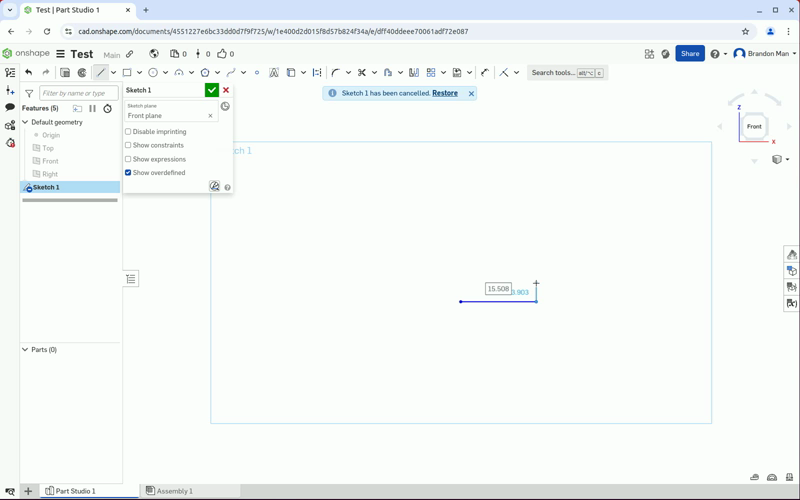
key_down(shift)
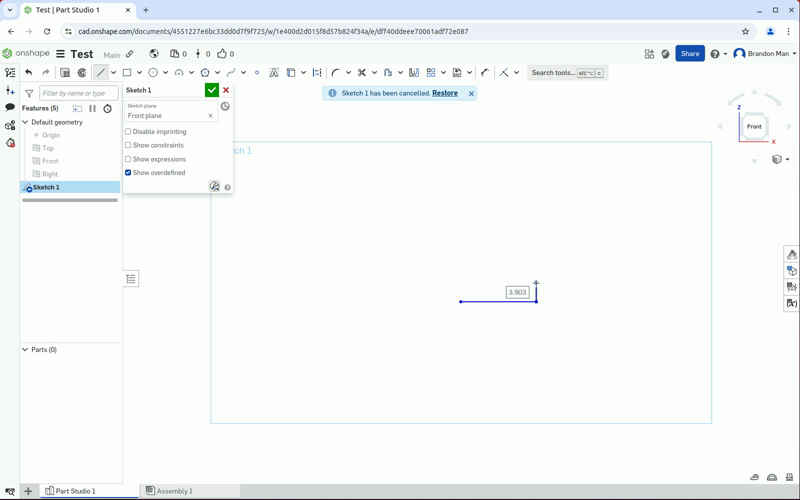
mouse_move(460, 282)
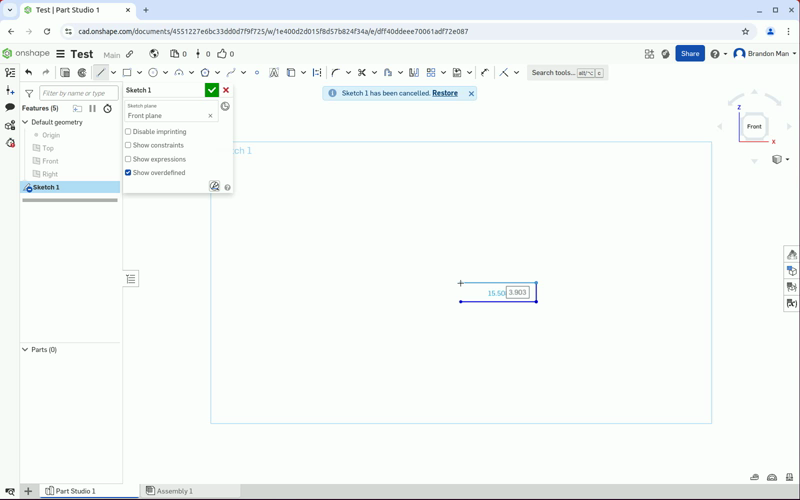
click(460, 282)
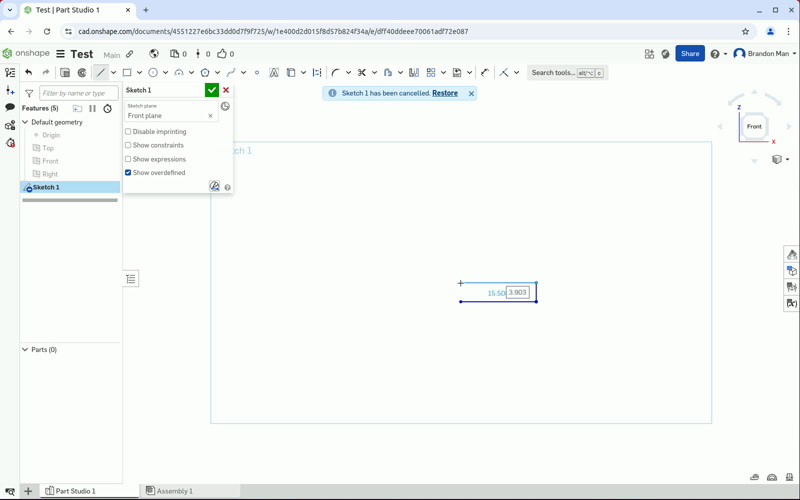
key_up(shift)
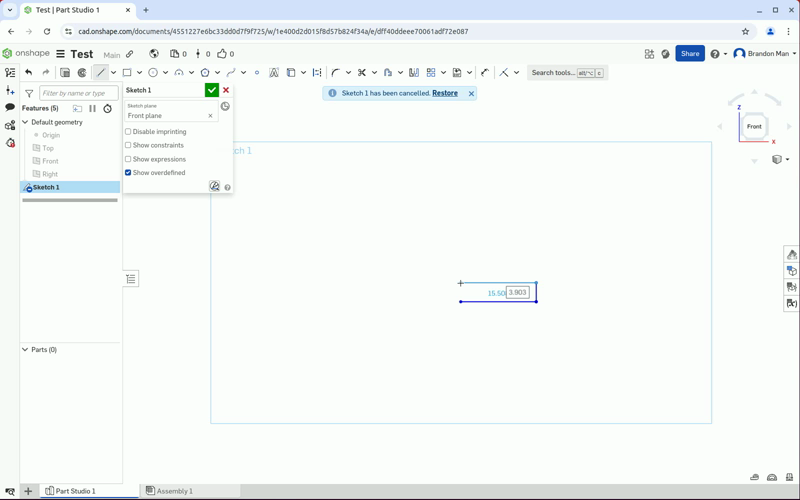
mouse_move(490, 282)
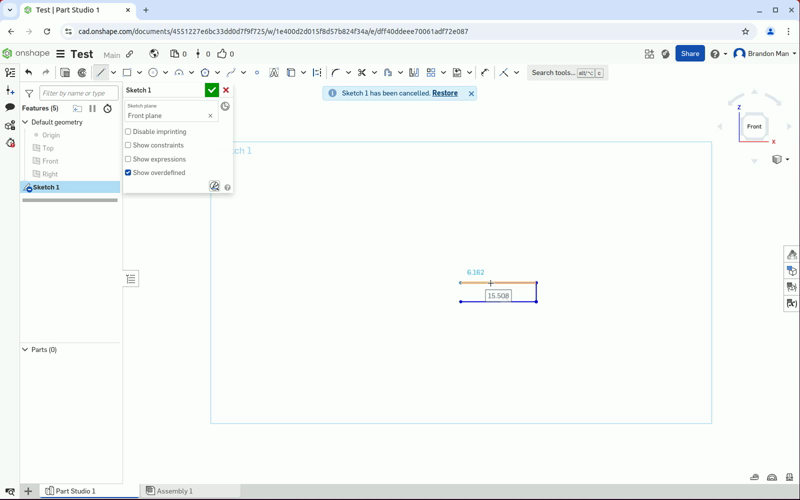
key_down(shift)
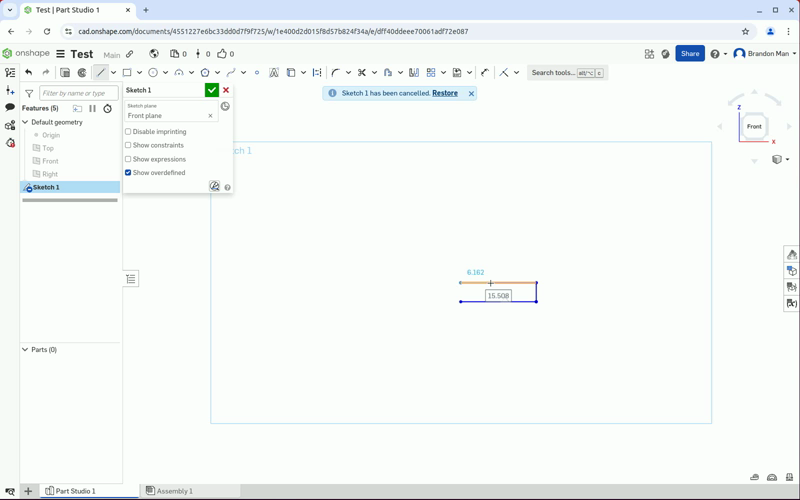
mouse_move(460, 301)
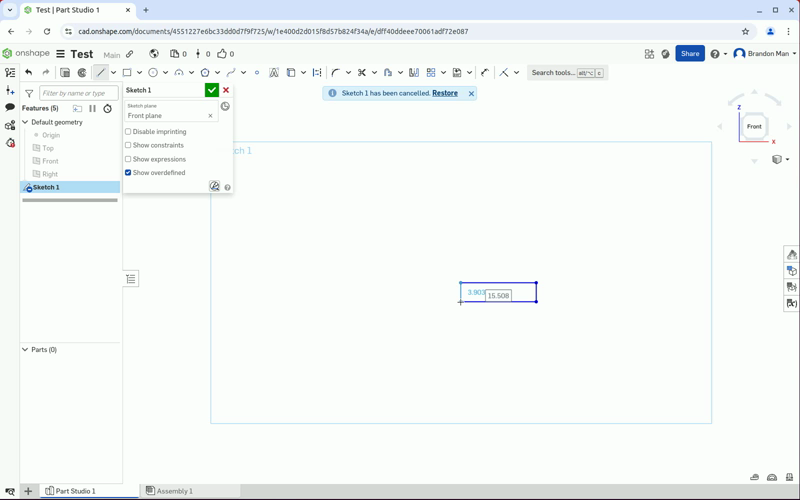
key_up(shift)
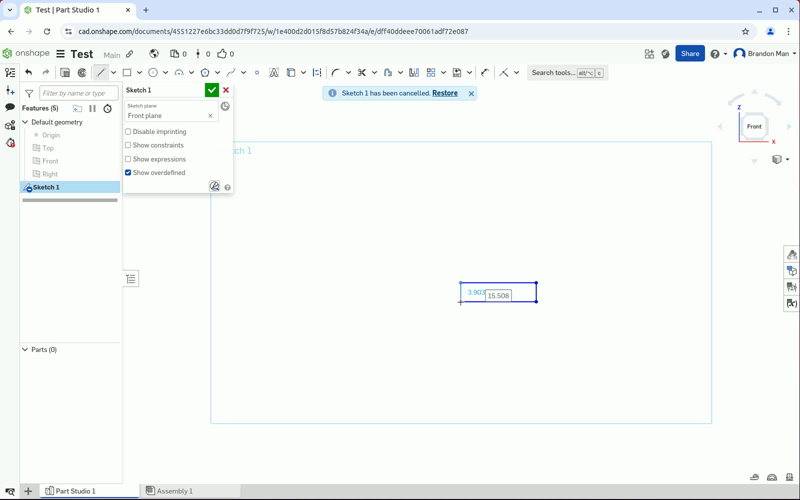
click(460, 301)
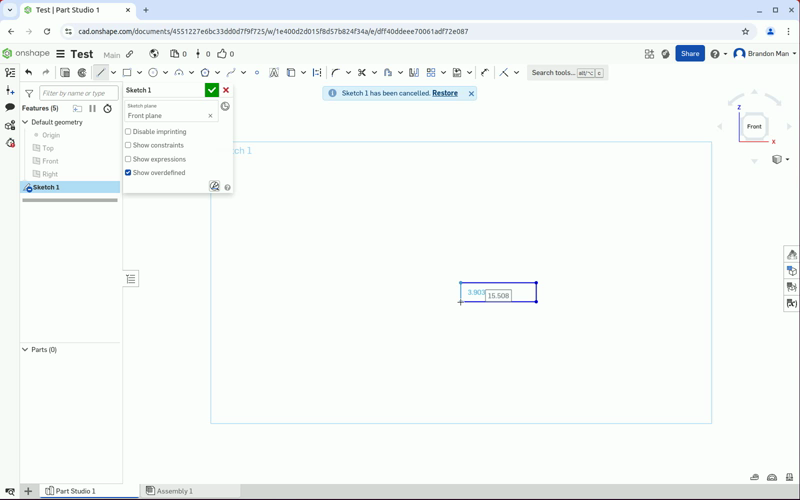
key(esc)
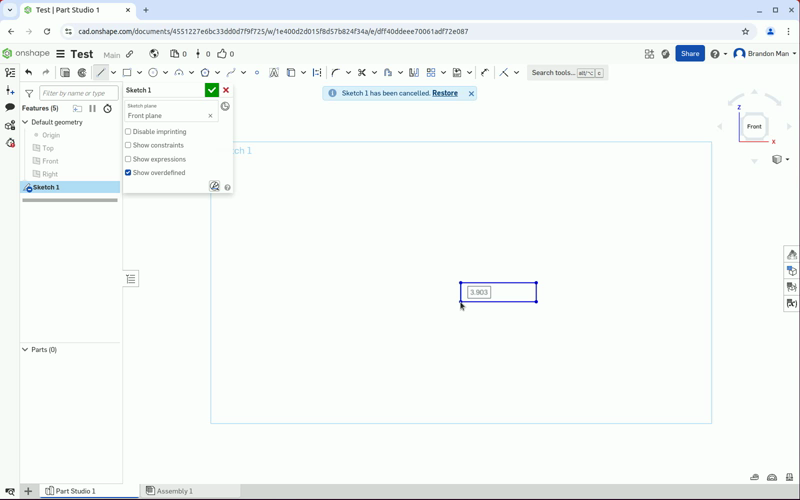
mouse_move(465, 292)
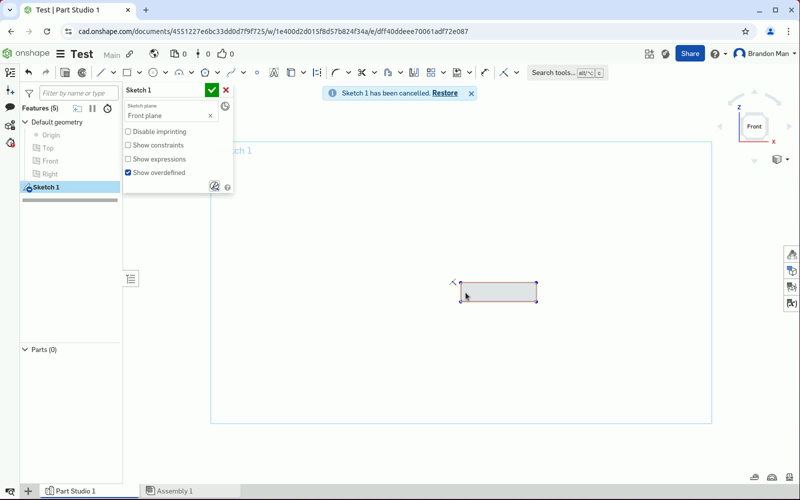
scroll(6)
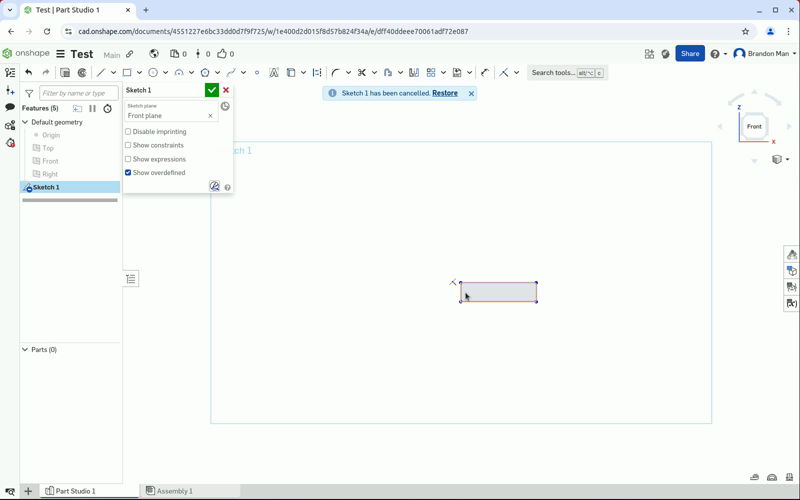
scroll(6)
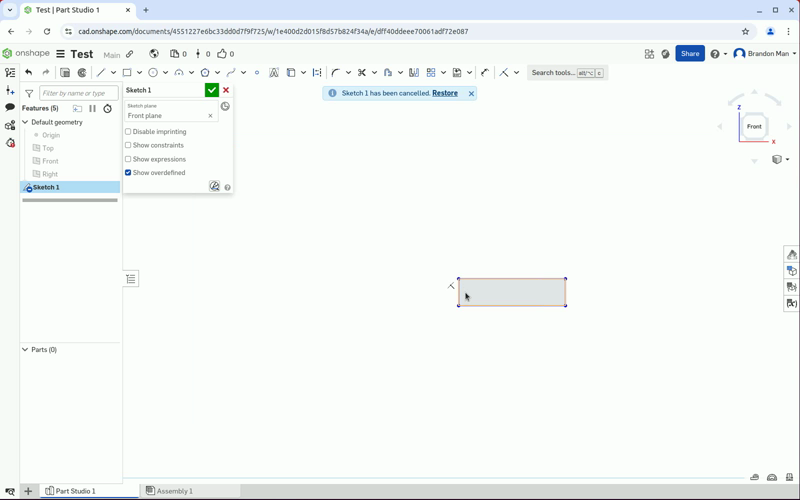
scroll(6)
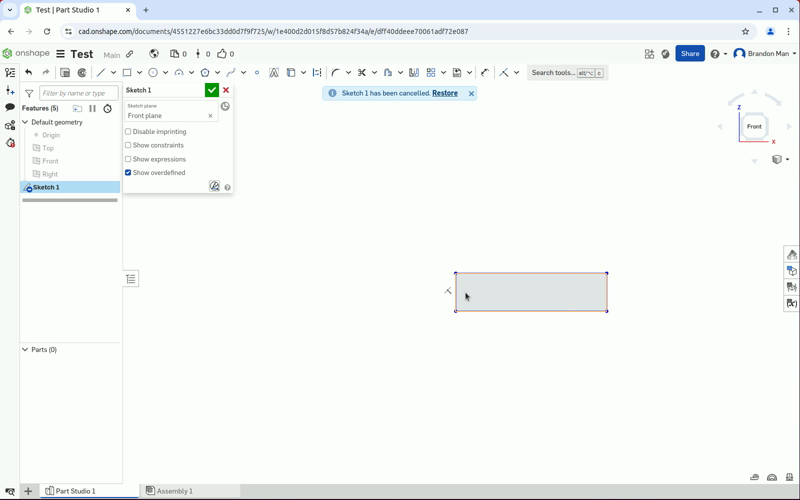
scroll(6)
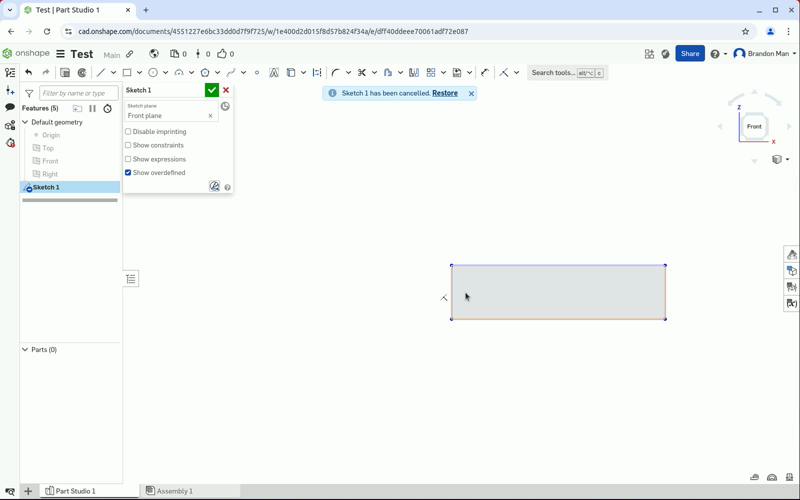
scroll(6)
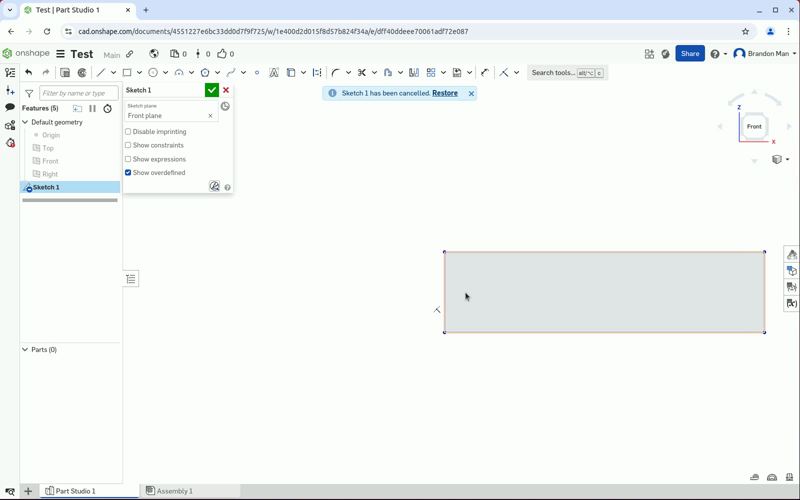
scroll(6)
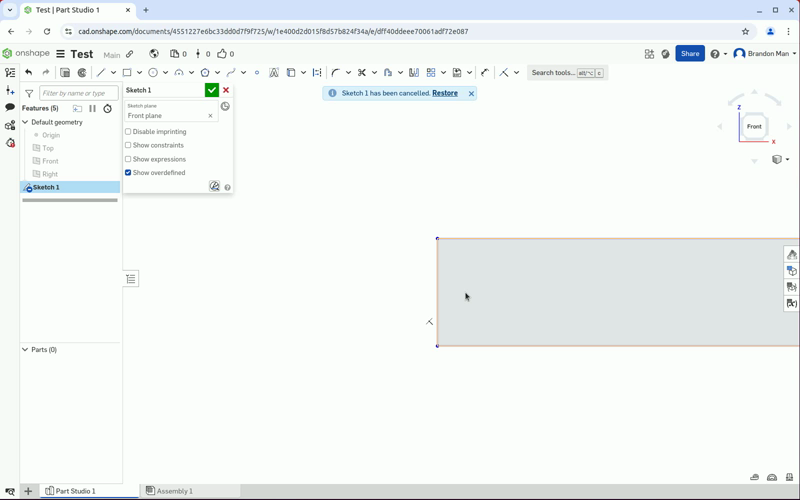
scroll(6)
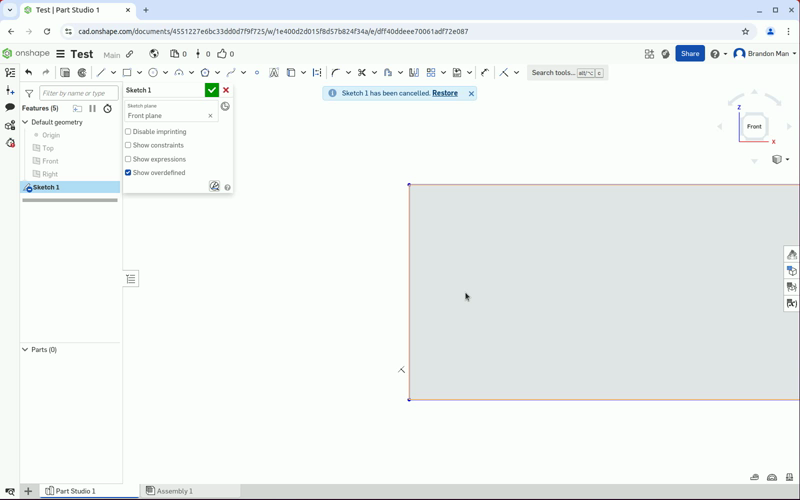
click(465, 292)
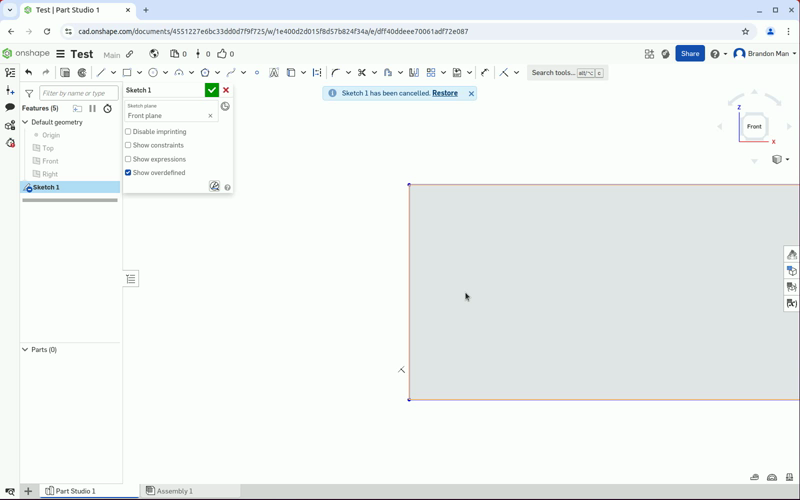
scroll(-6)
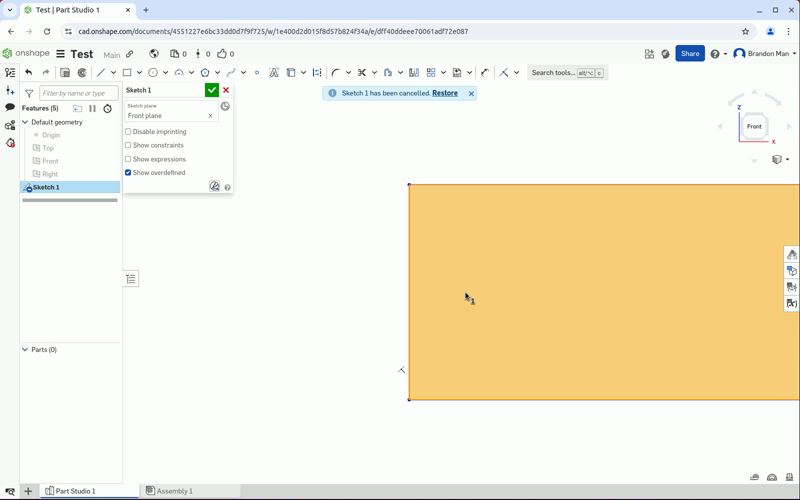
scroll(-6)
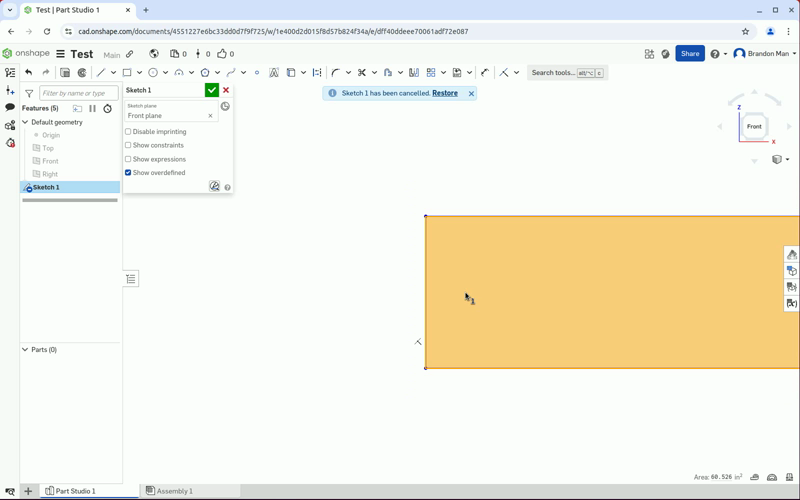
scroll(-6)
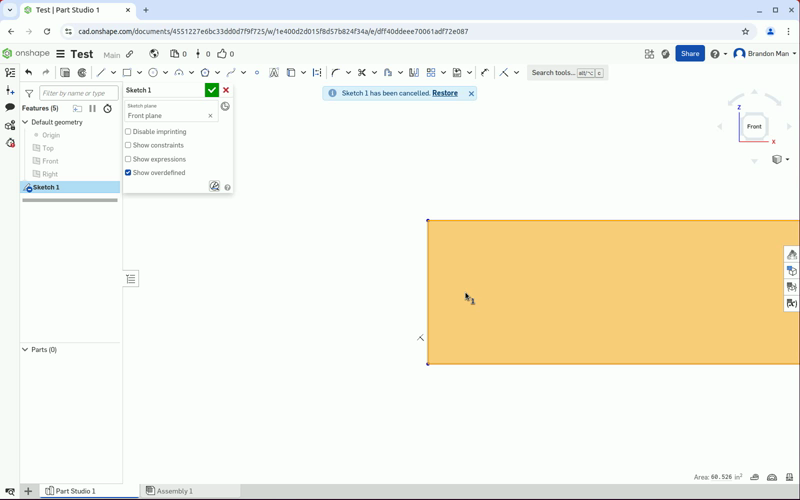
scroll(-6)
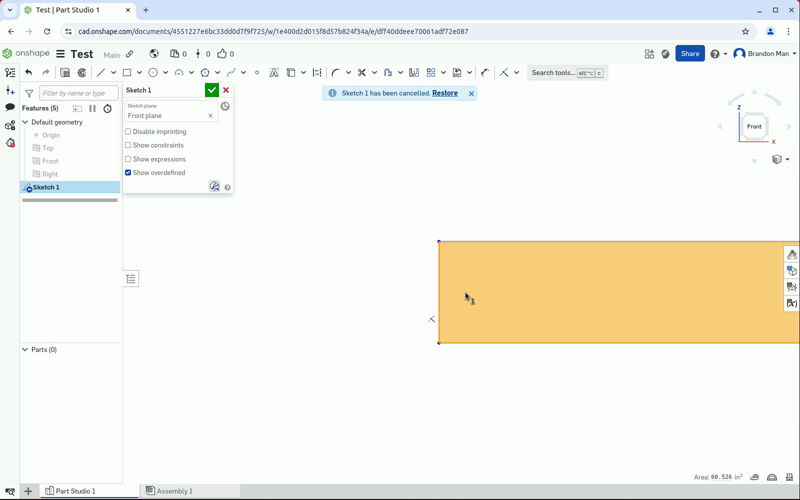
scroll(-6)
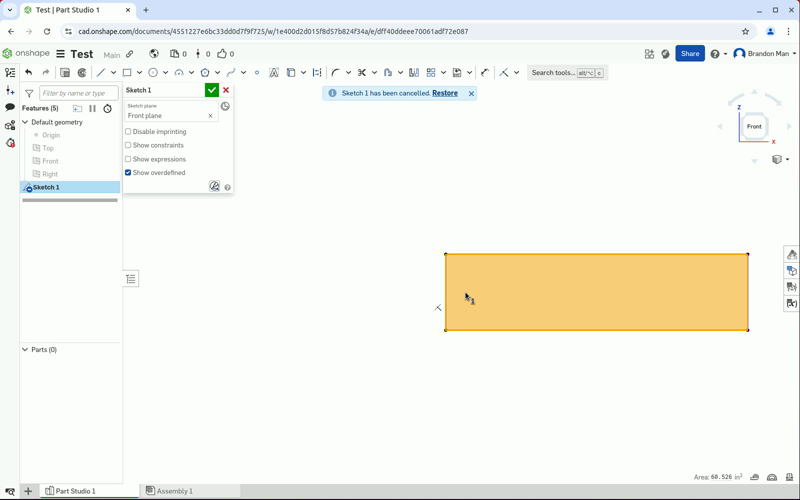
scroll(-6)
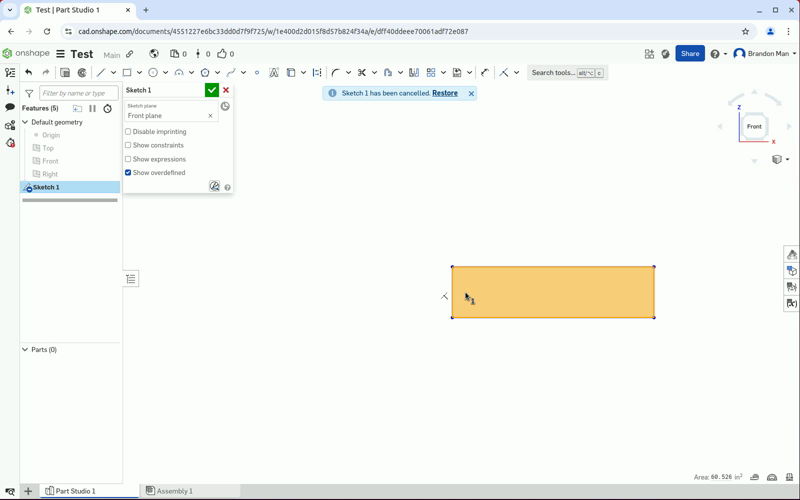
scroll(-6)
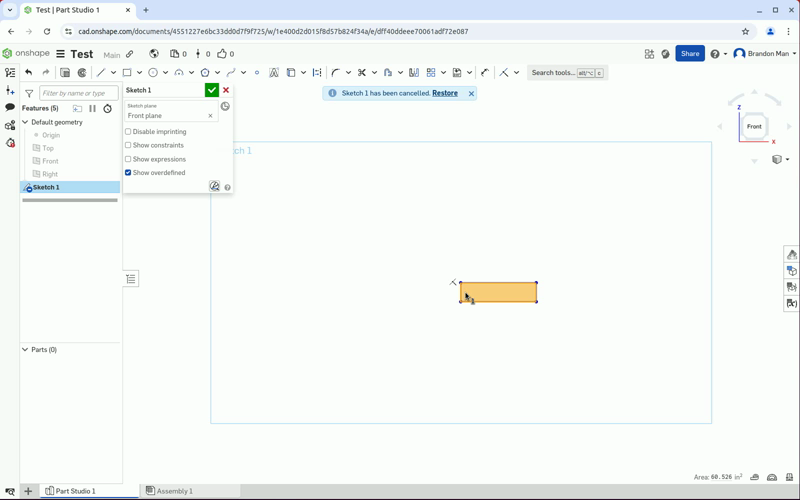
mouse_move(73, 352)
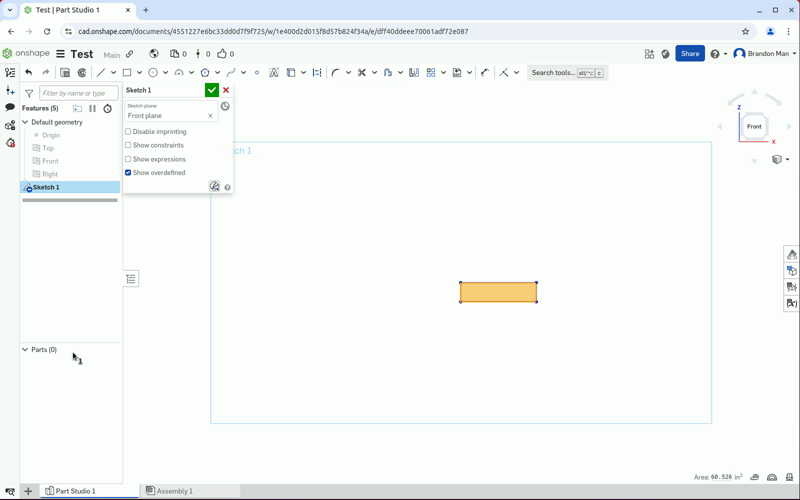
key(shift+y)
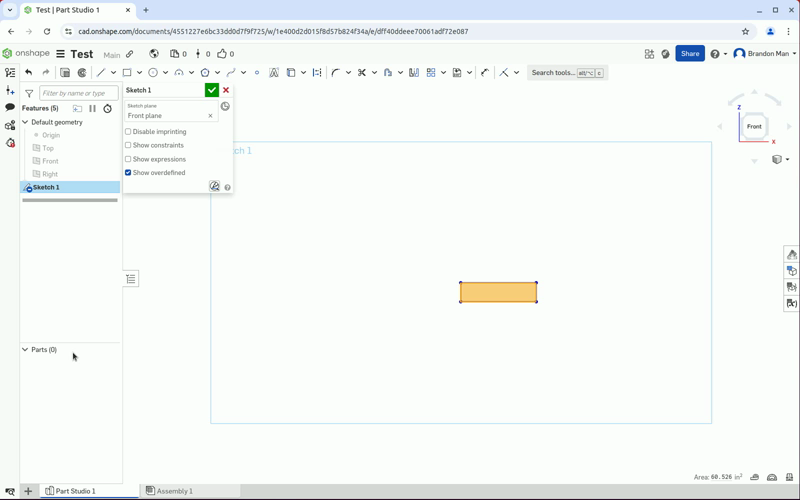
key(shift+e)
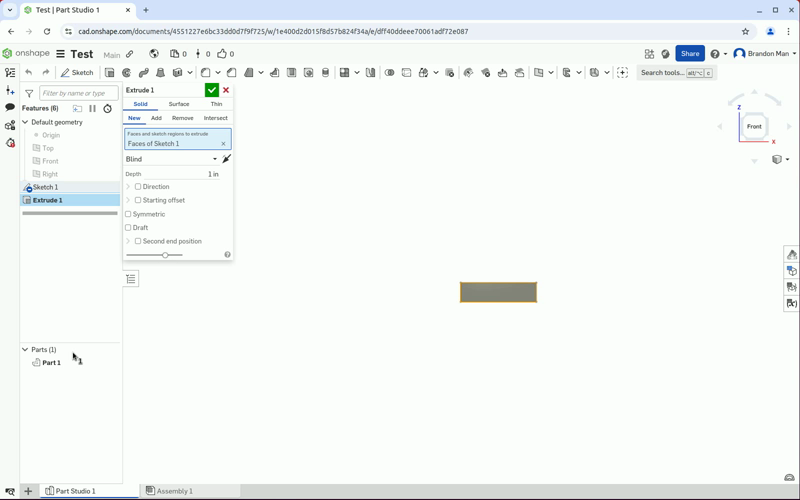
mouse_move(143, 106)
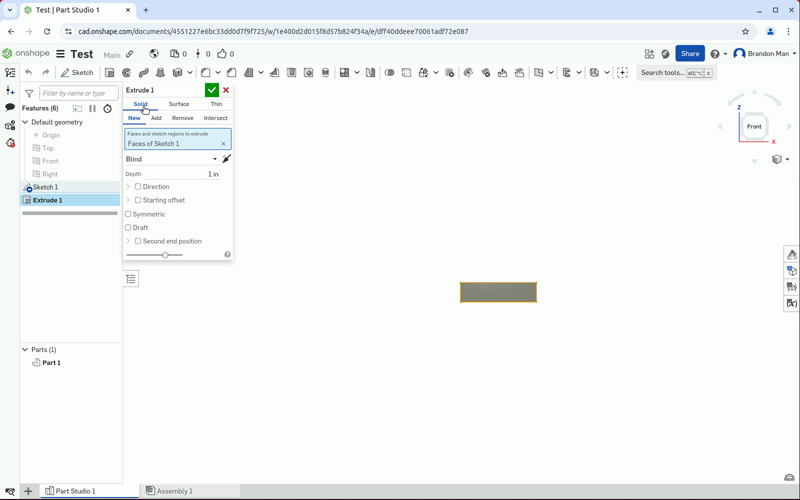
click(143, 106)
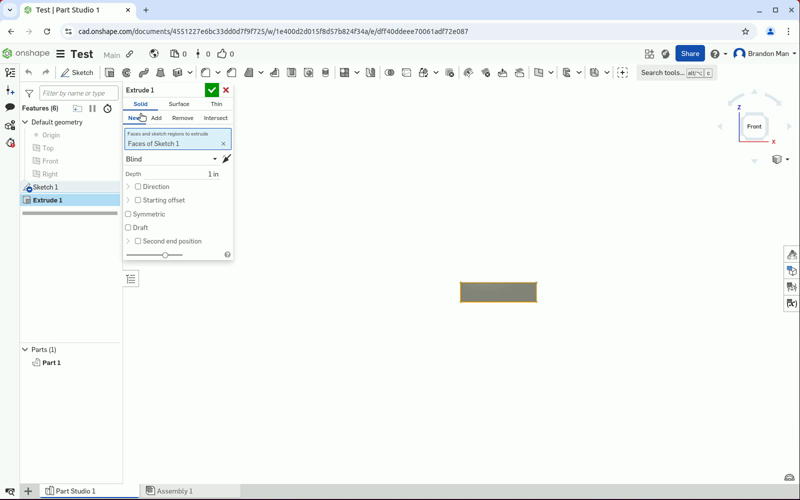
mouse_move(137, 120)
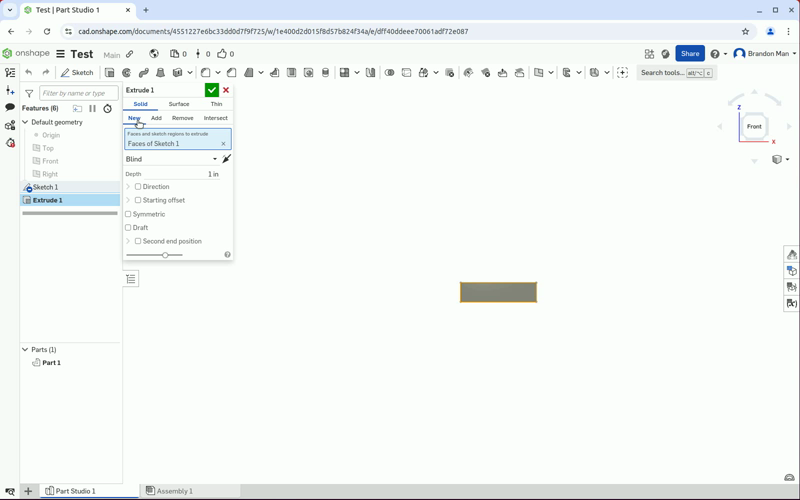
click(137, 120)
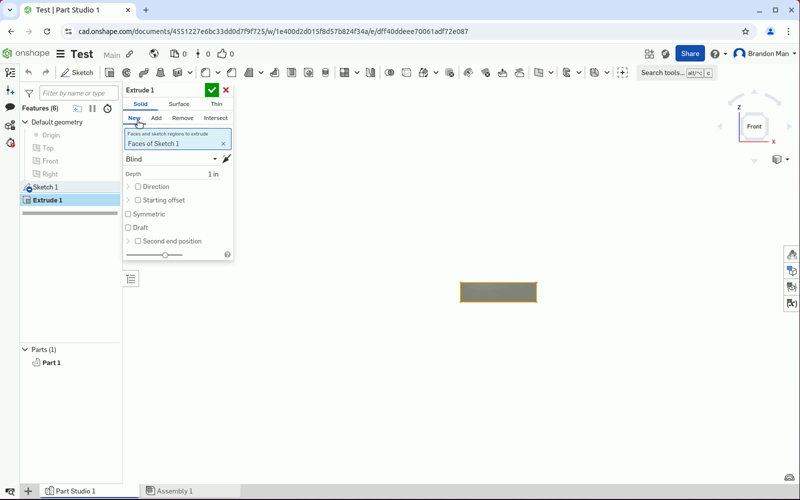
key(tab, 4)
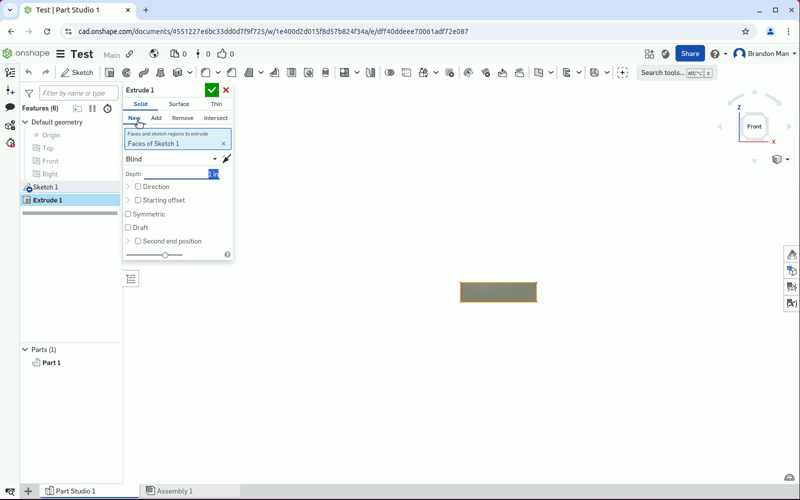
text(23.108)
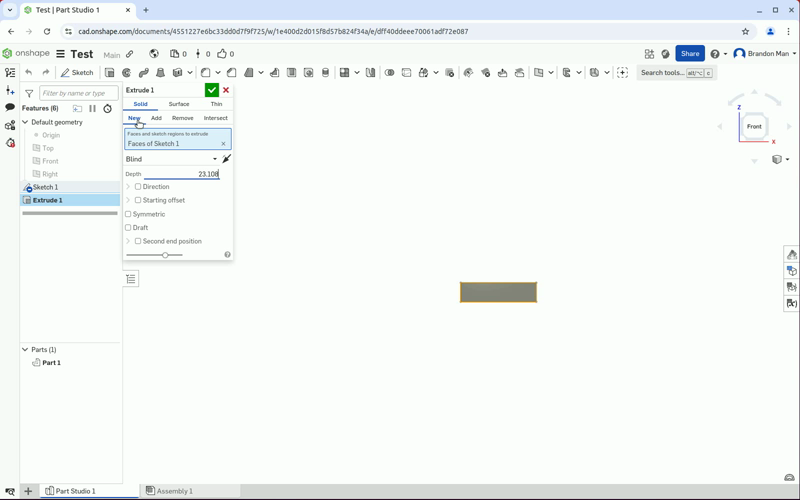
key(enter)
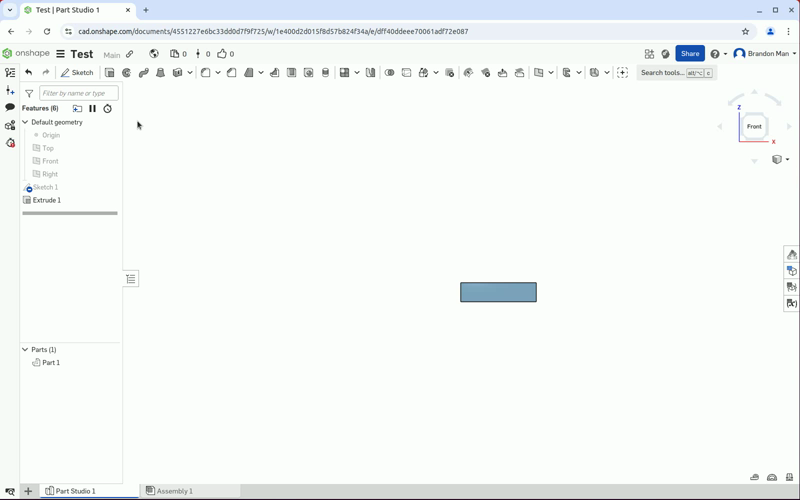
key(shift+h)
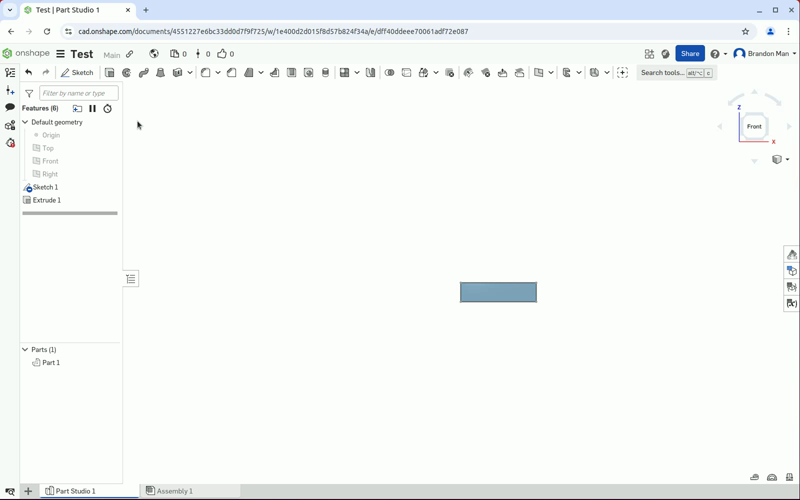
key(shift+h)
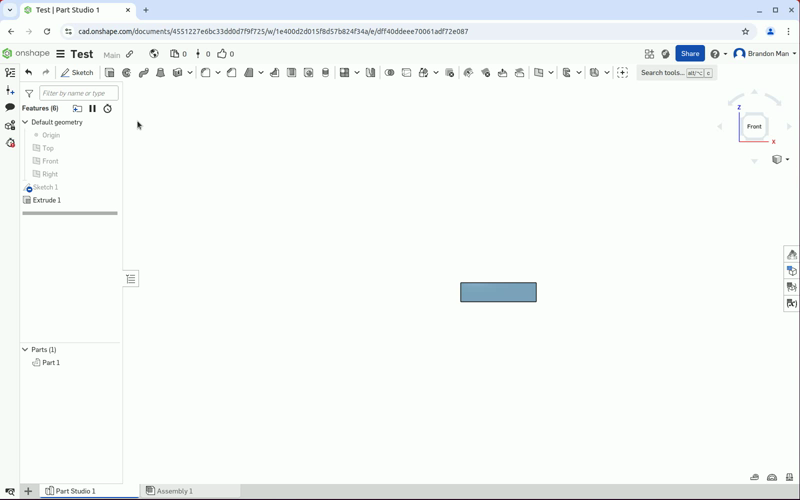
mouse_move(73, 189)
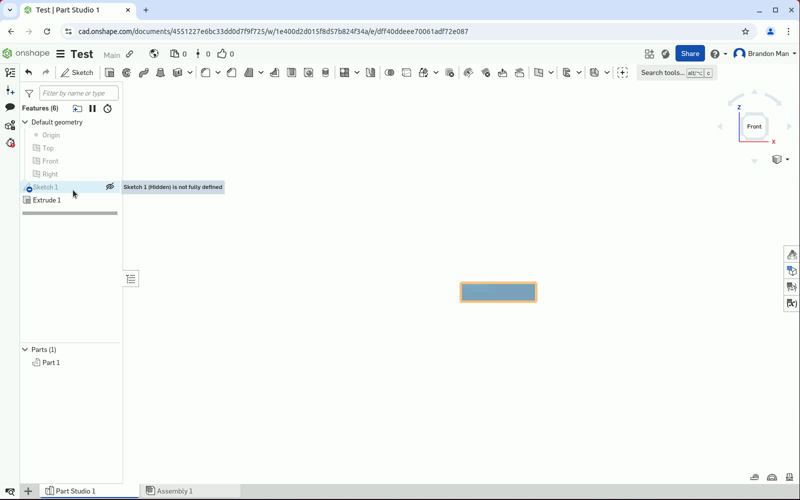
click(73, 189)
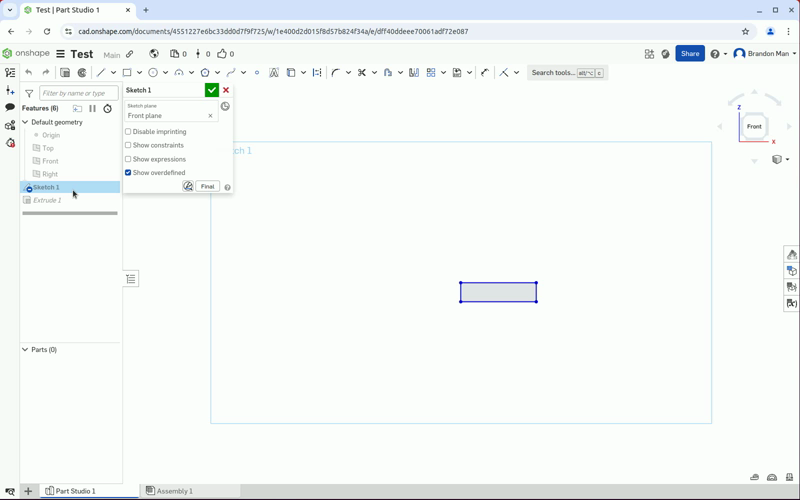
mouse_move(229, 92)
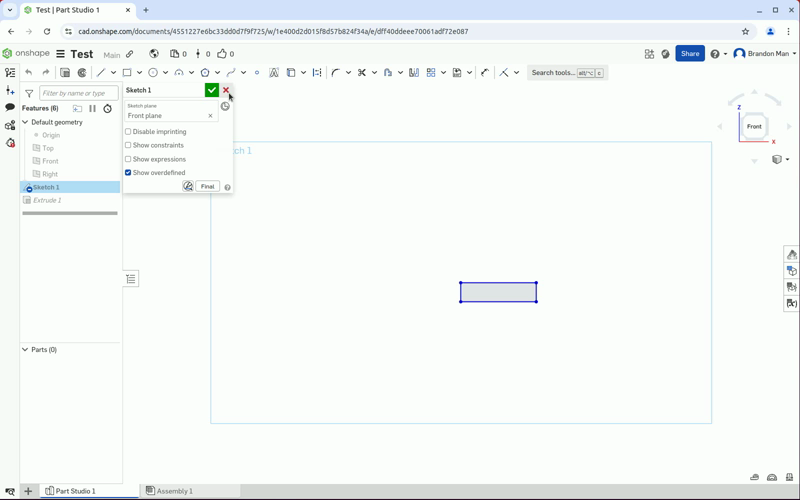
click(229, 92)
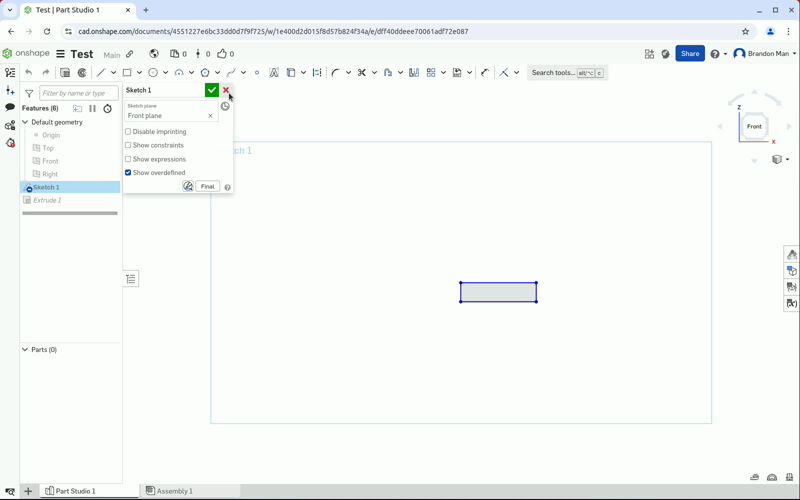
key(shift+s)
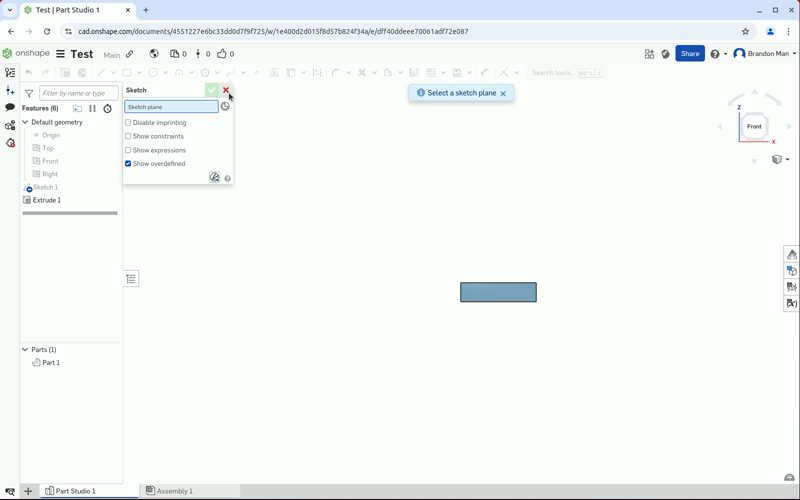
mouse_move(73, 163)
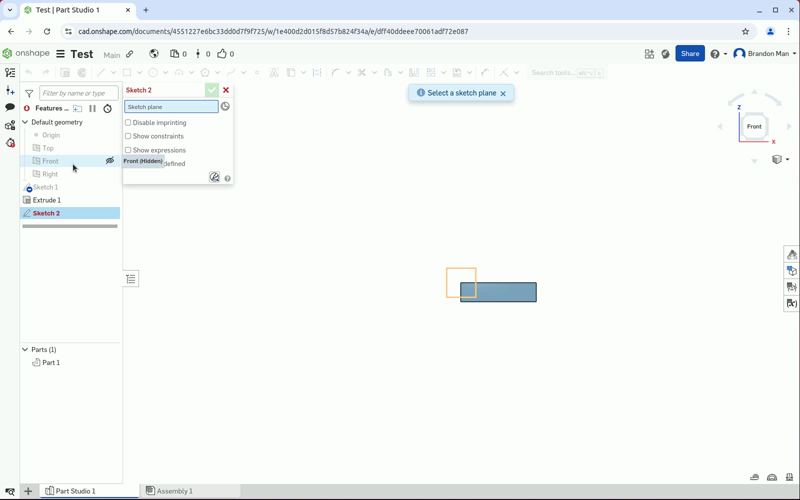
click(73, 163)
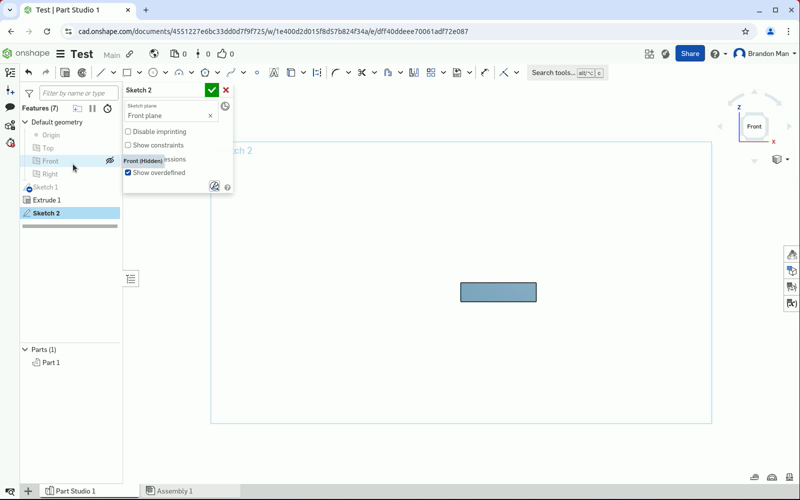
mouse_move(73, 352)
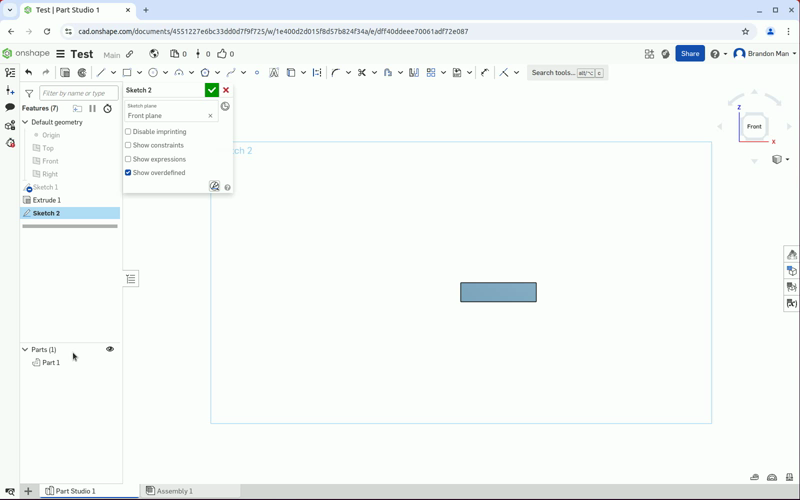
key(y)
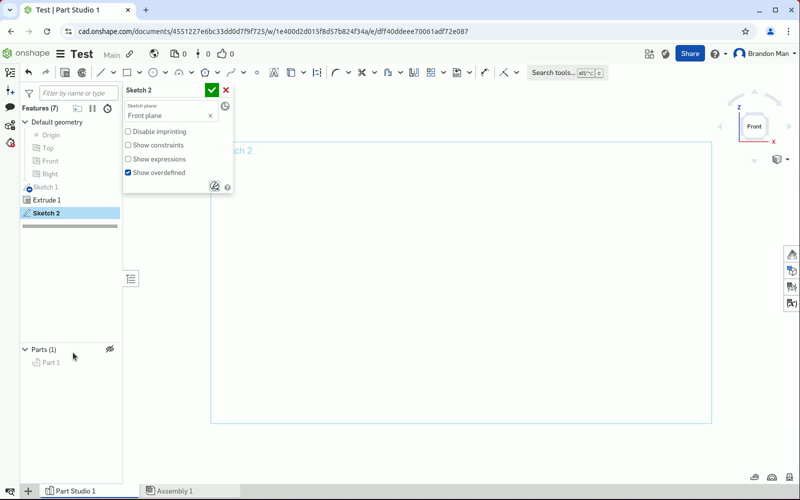
key(l)
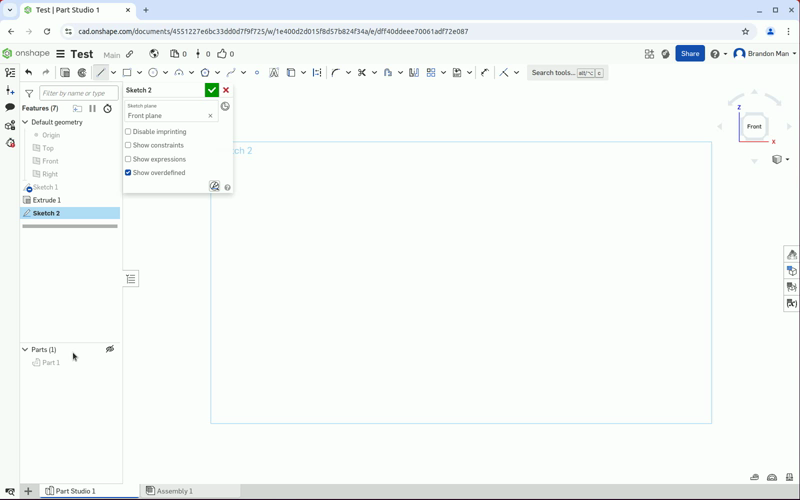
key_down(shift)
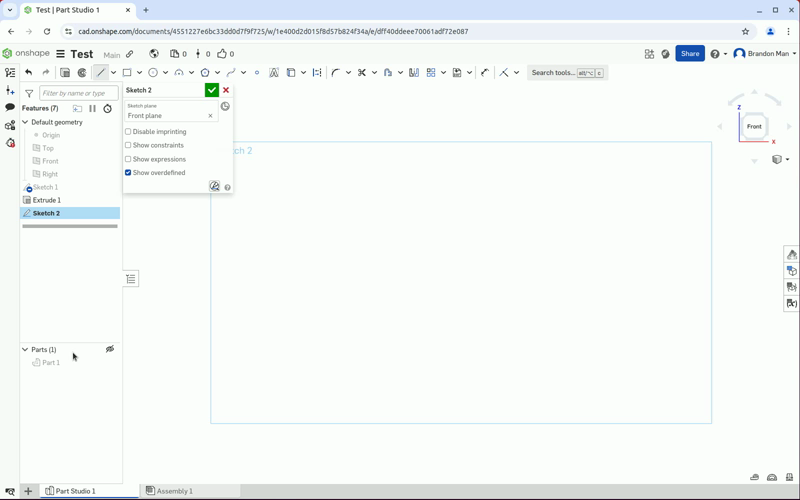
mouse_move(460, 282)
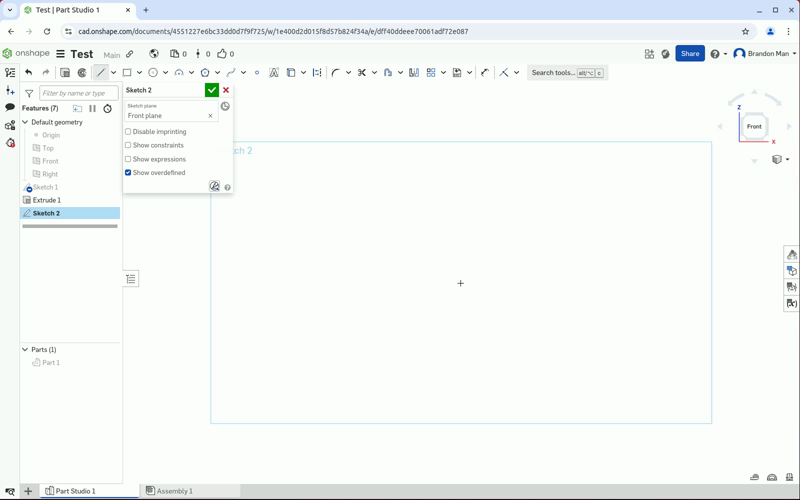
click(460, 282)
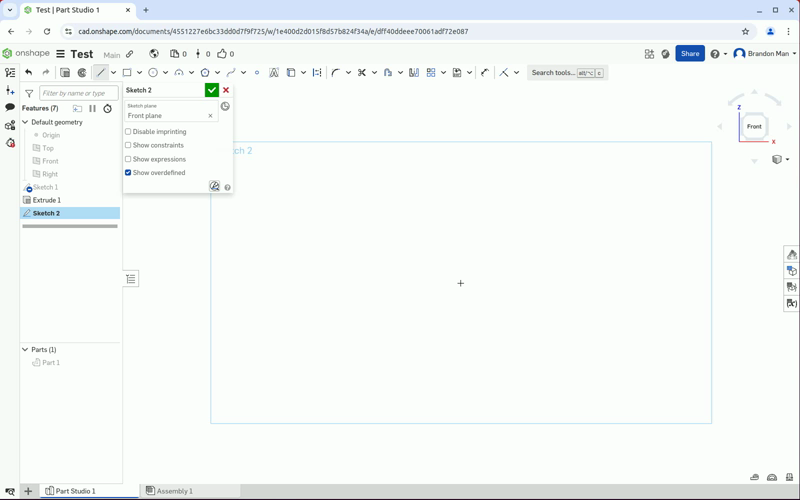
key_up(shift)
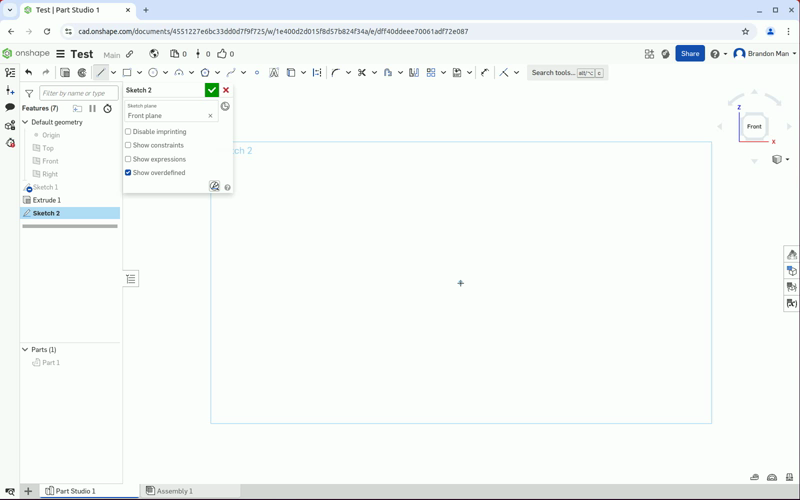
key_down(shift)
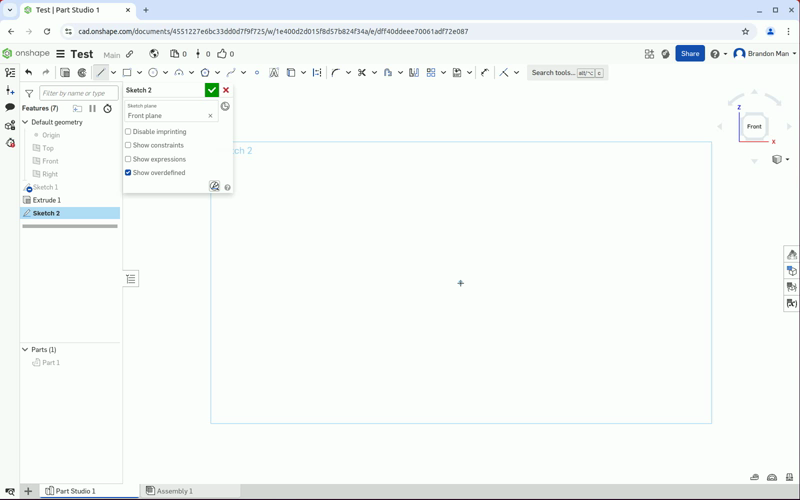
mouse_move(536, 282)
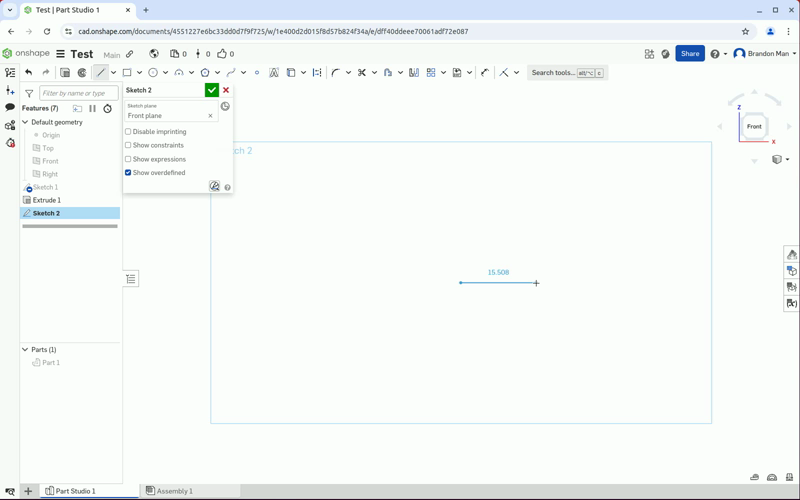
click(536, 282)
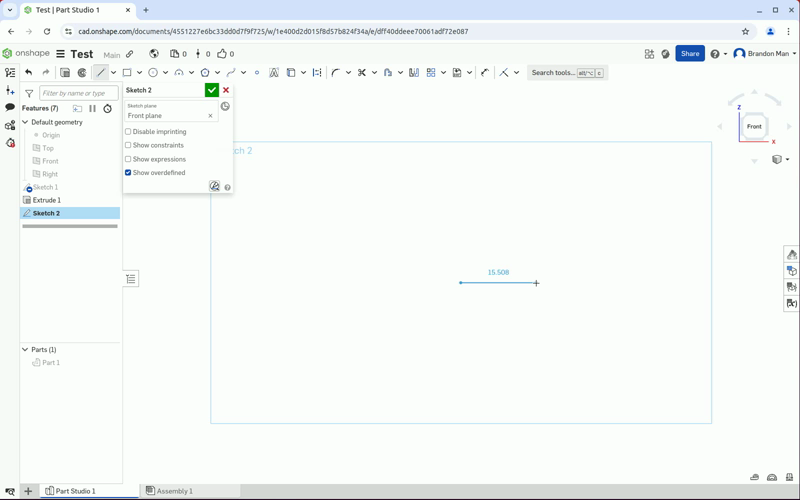
key_up(shift)
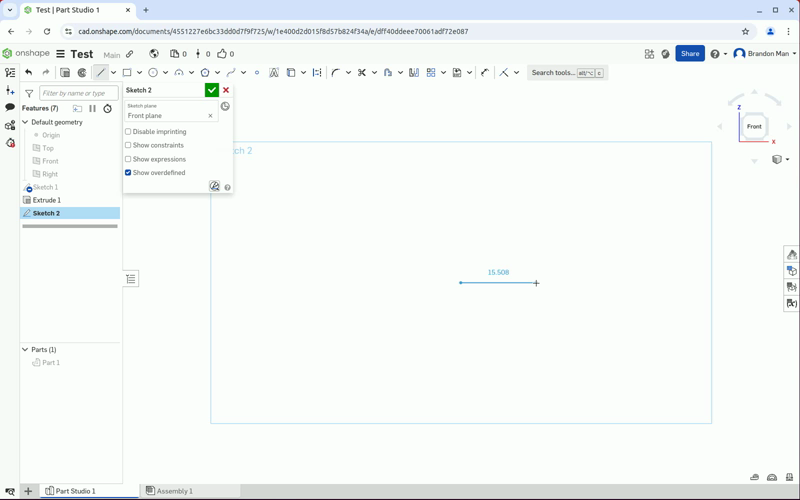
key_down(shift)
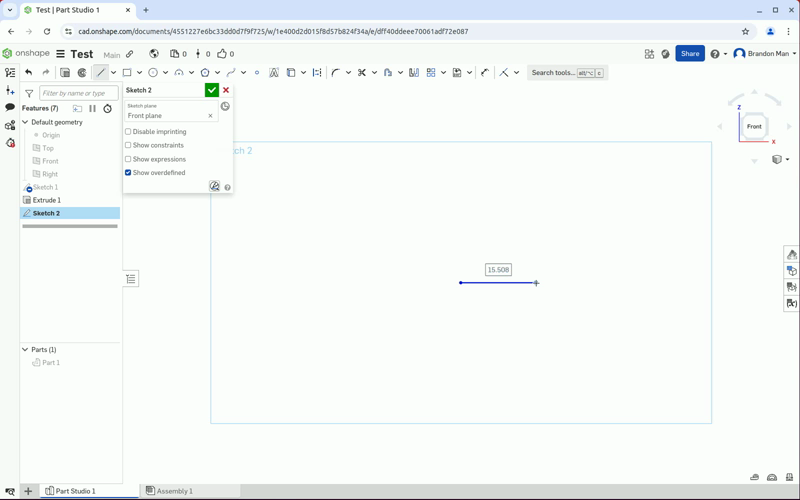
mouse_move(460, 226)
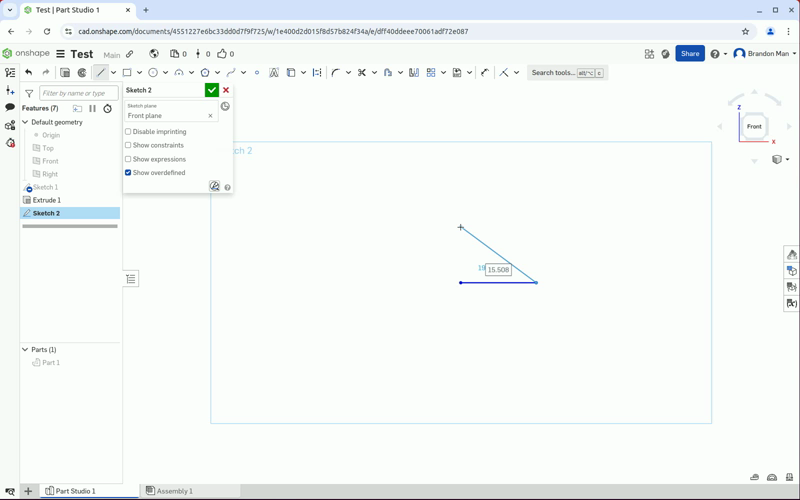
click(460, 226)
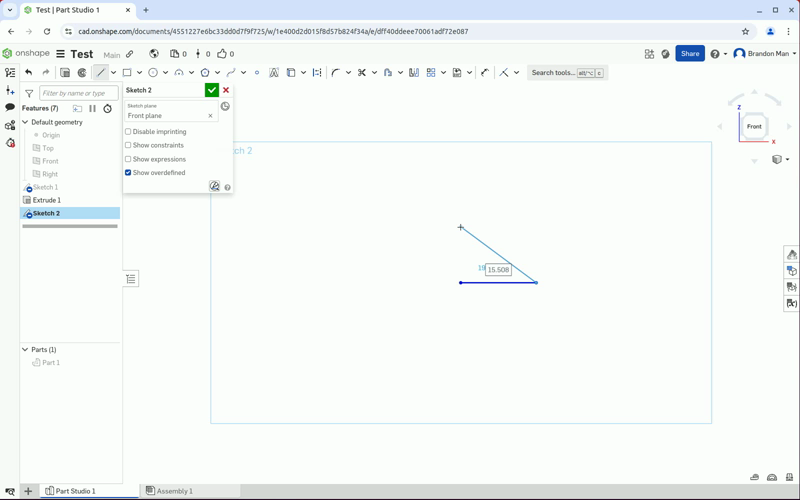
key_up(shift)
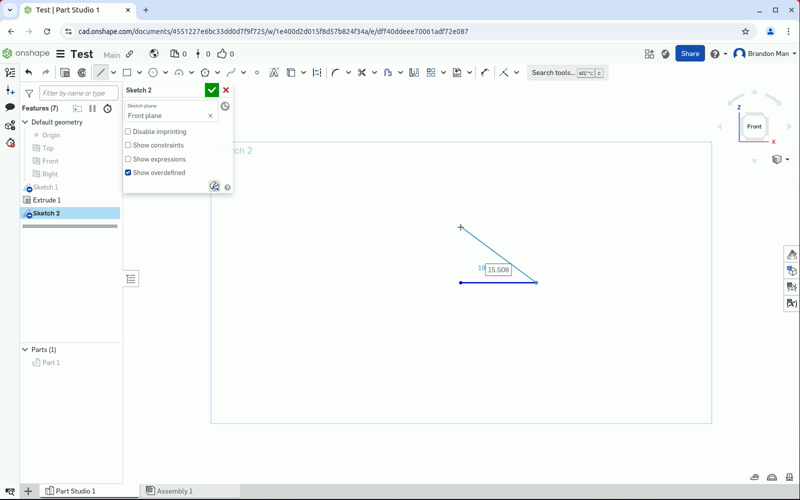
mouse_move(490, 226)
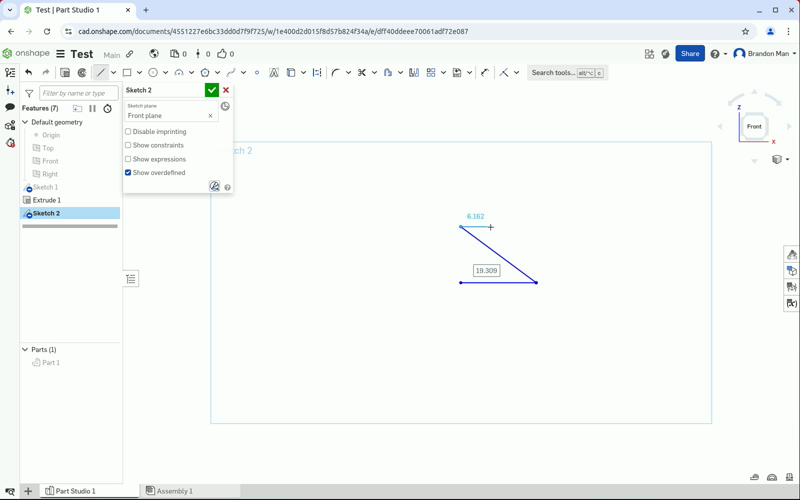
key_down(shift)
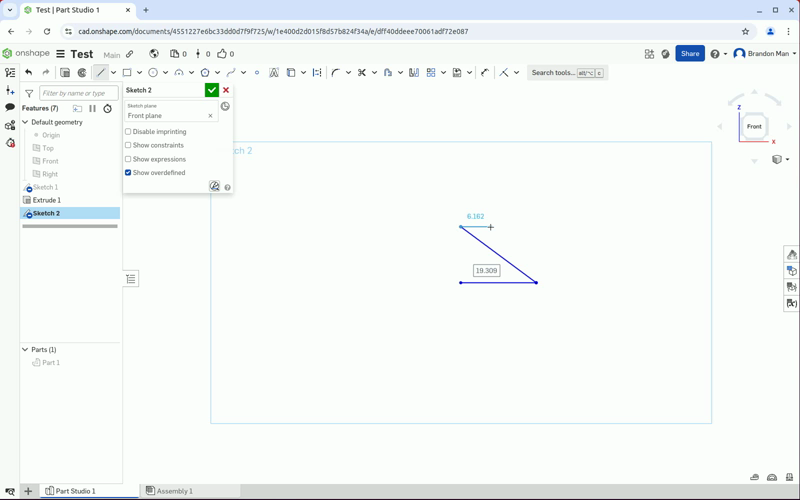
mouse_move(460, 282)
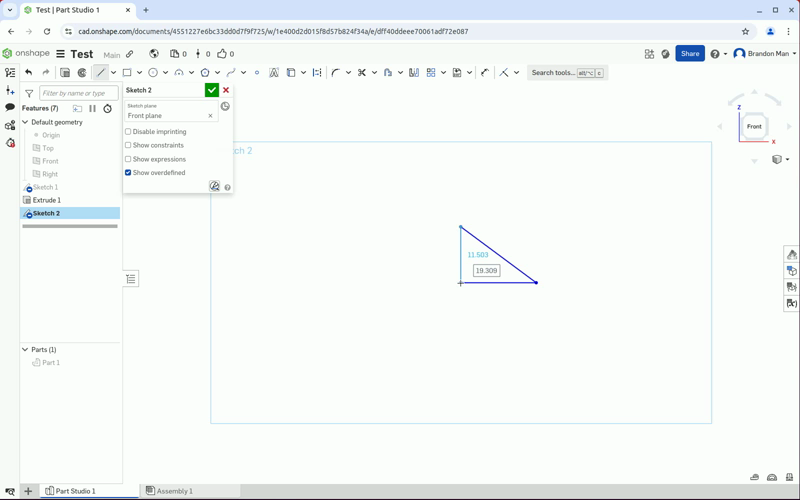
key_up(shift)
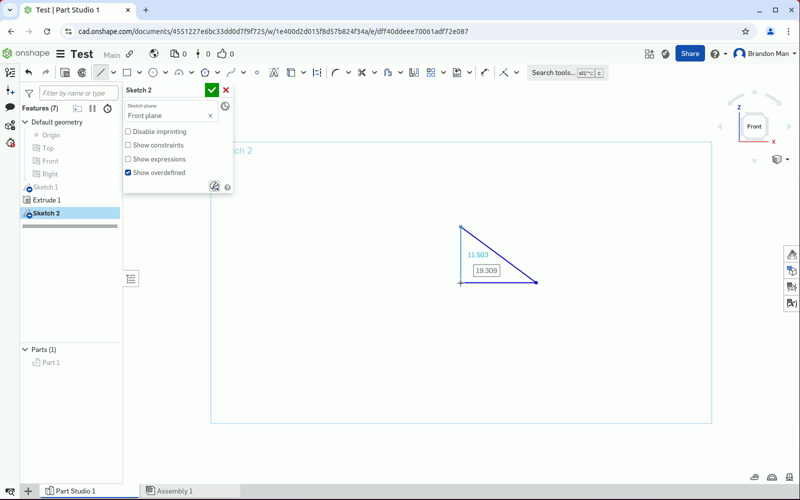
click(460, 282)
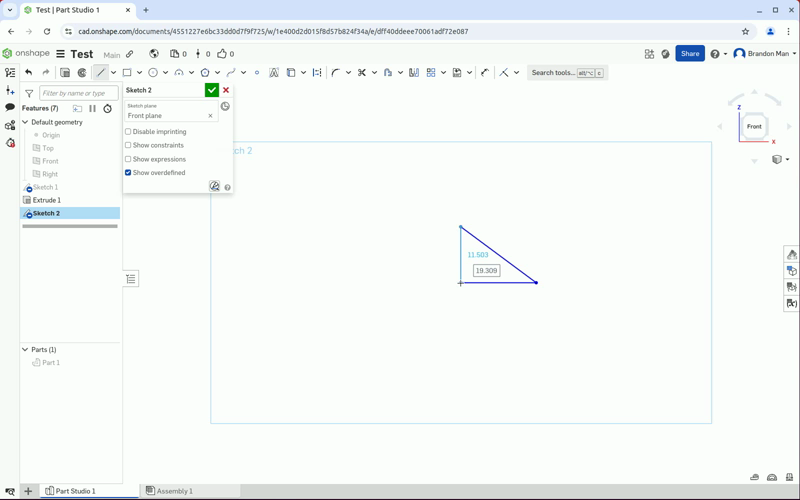
key(esc)
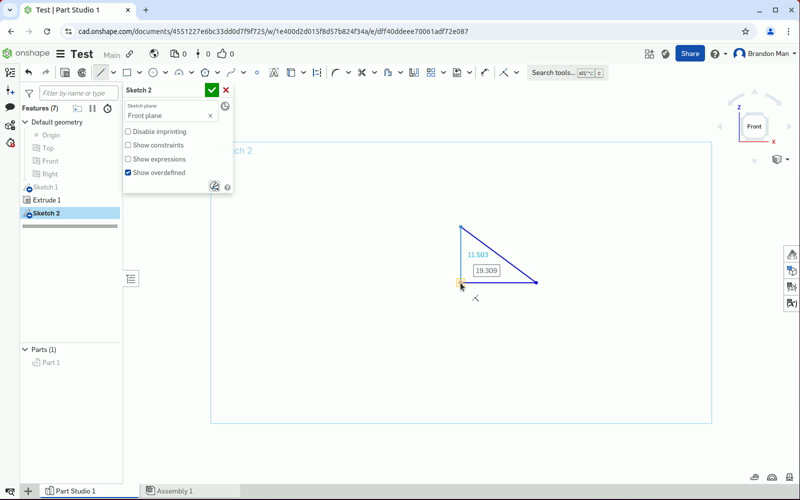
mouse_move(490, 279)
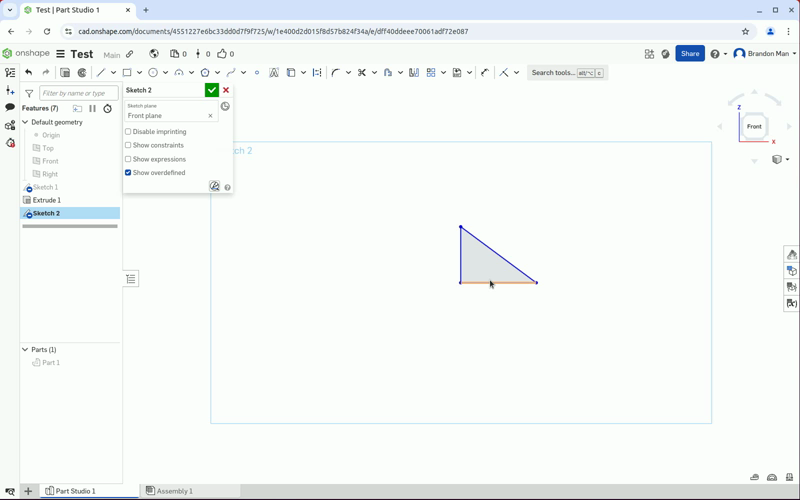
click(490, 279)
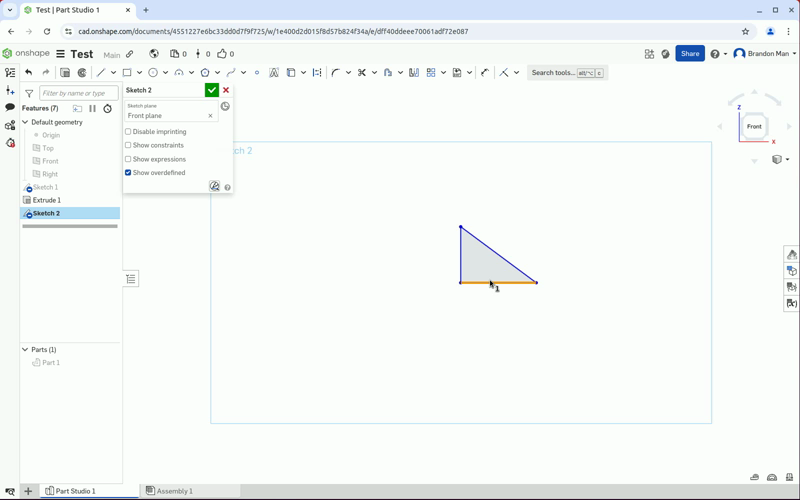
mouse_move(73, 352)
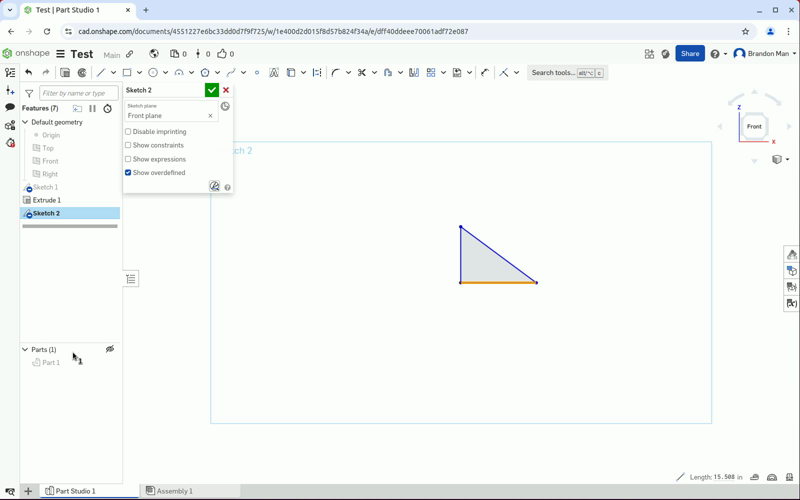
key(shift+y)
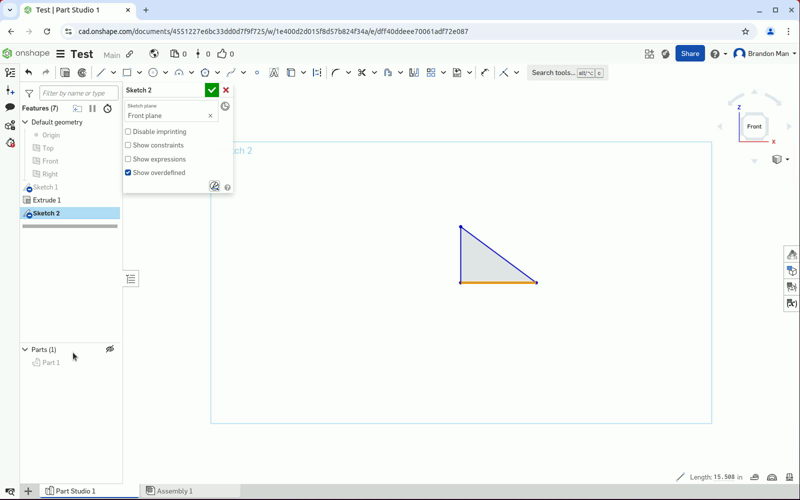
key(shift+e)
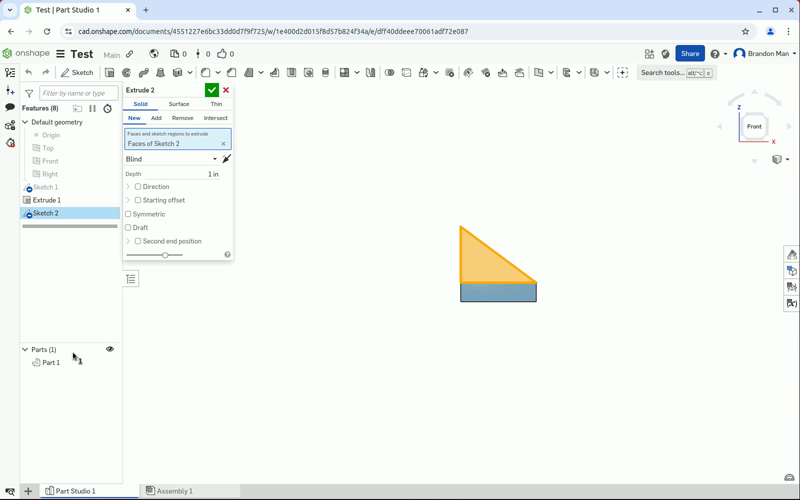
mouse_move(143, 106)
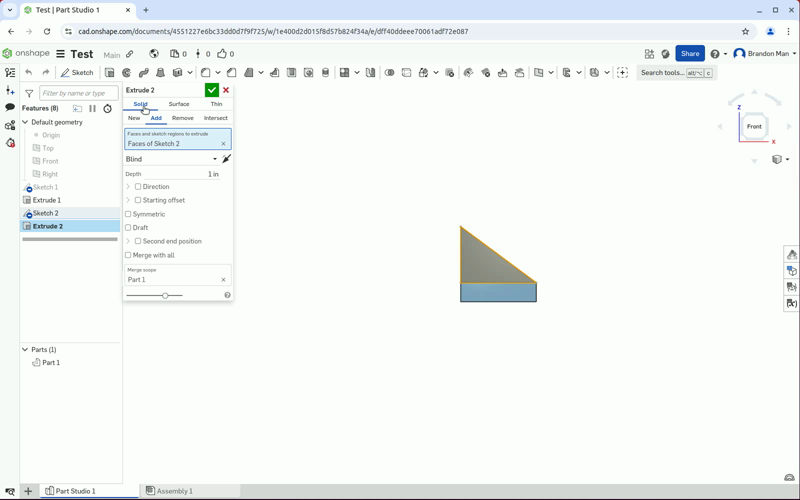
click(143, 106)
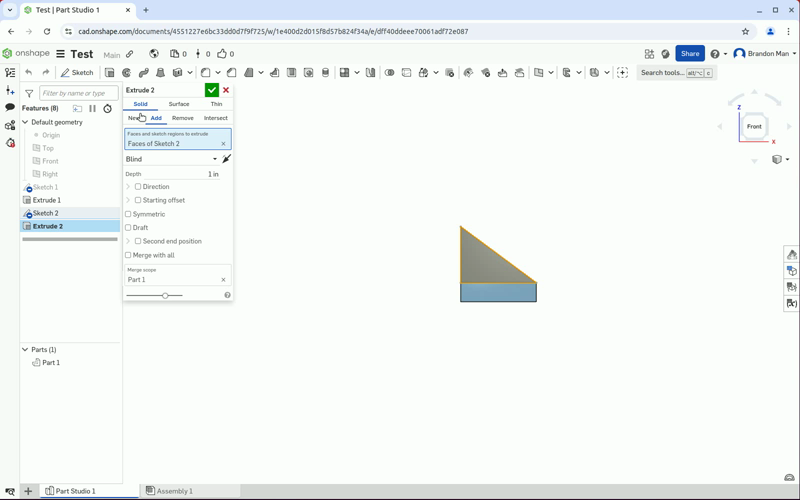
mouse_move(137, 120)
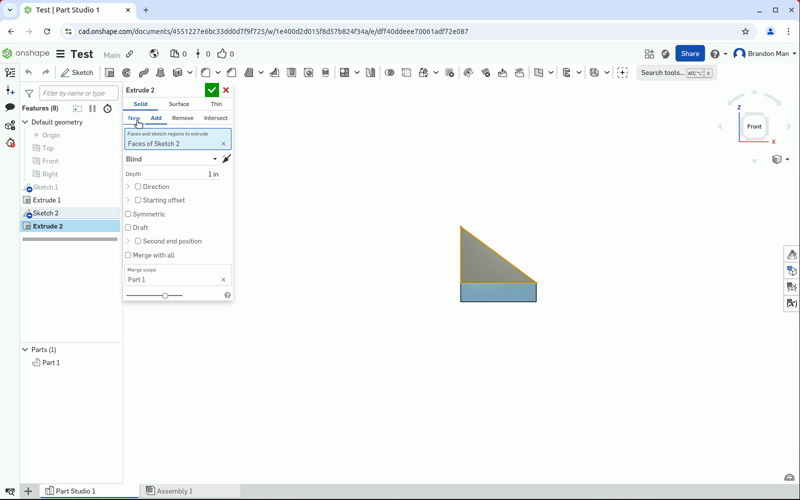
click(137, 120)
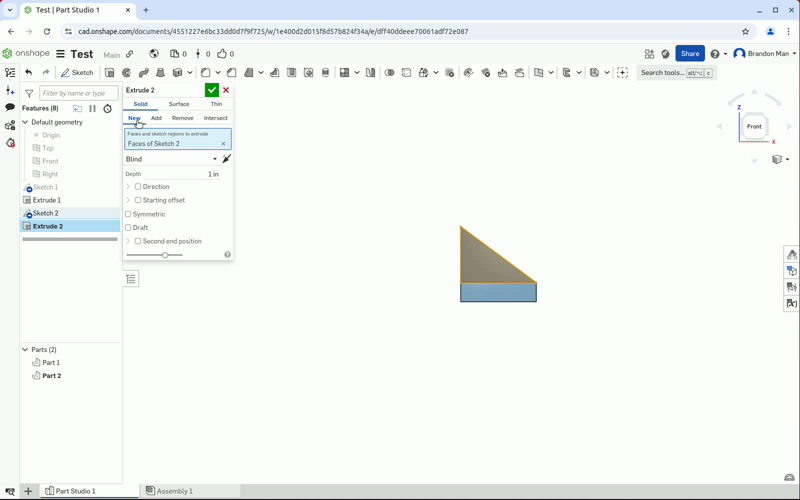
key(tab, 4)
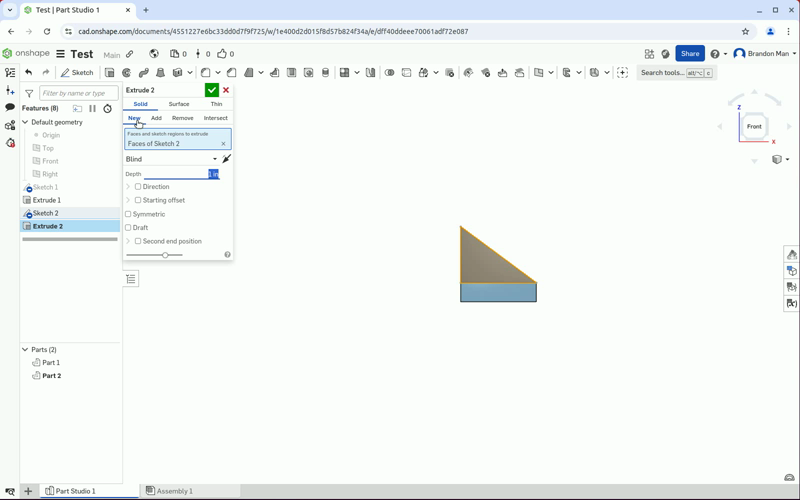
text(7.703)
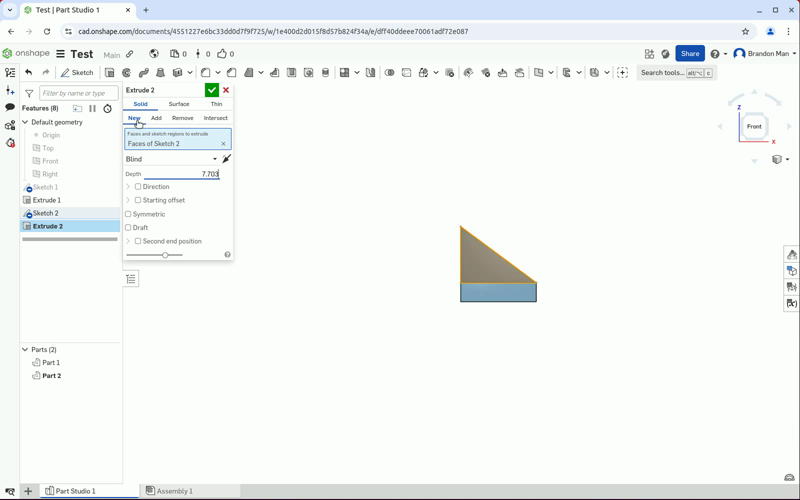
key(enter)
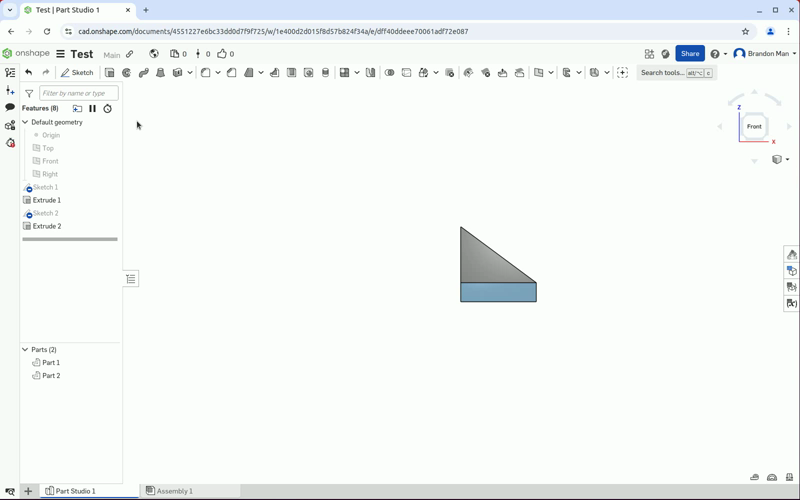
key(shift+h)
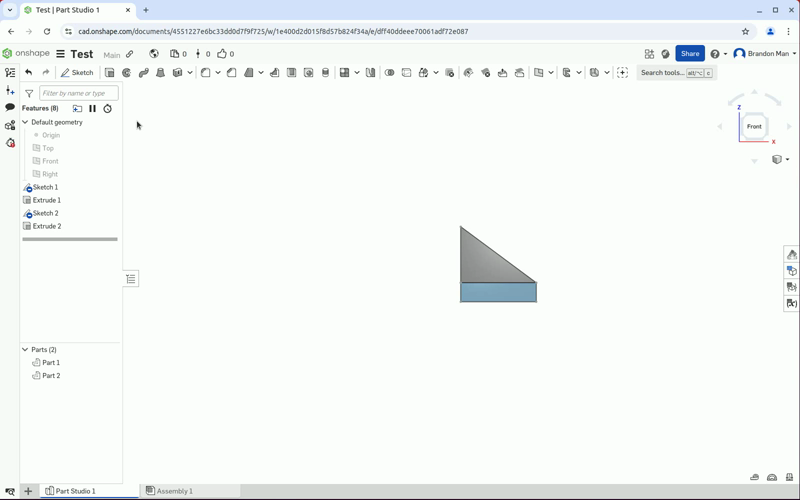
key(shift+h)
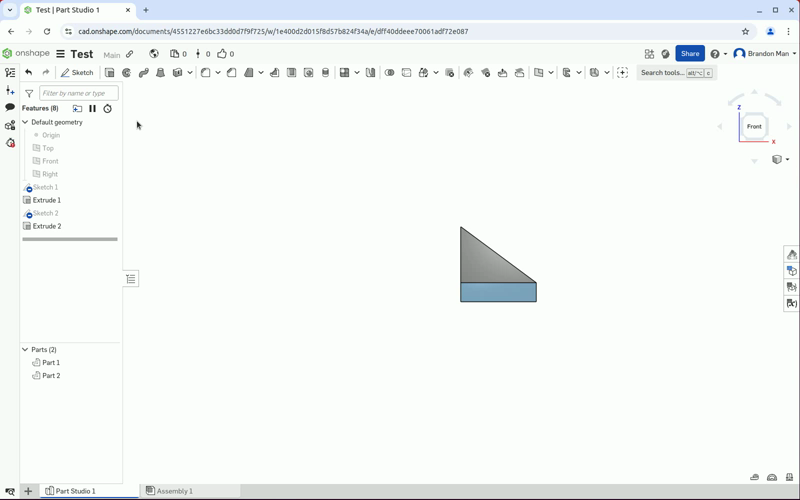
mouse_move(73, 189)
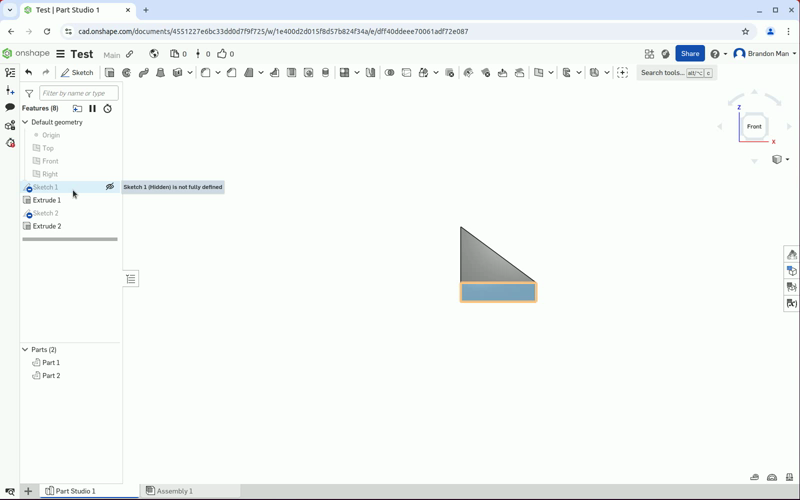
click(73, 189)
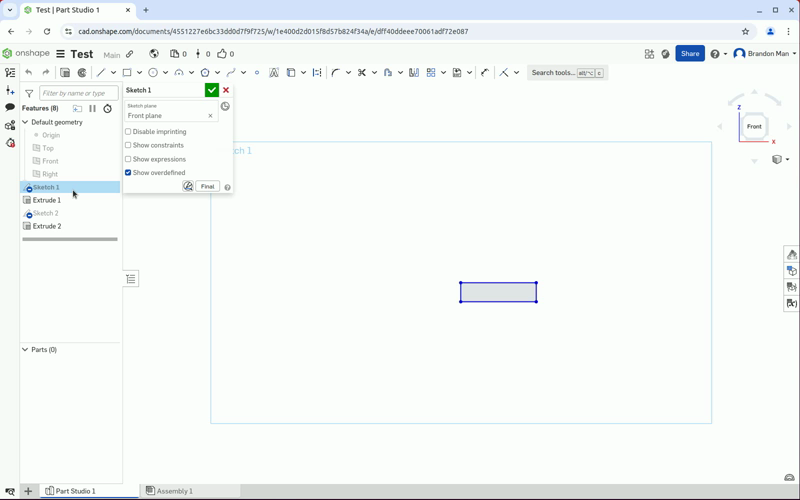
mouse_move(229, 92)
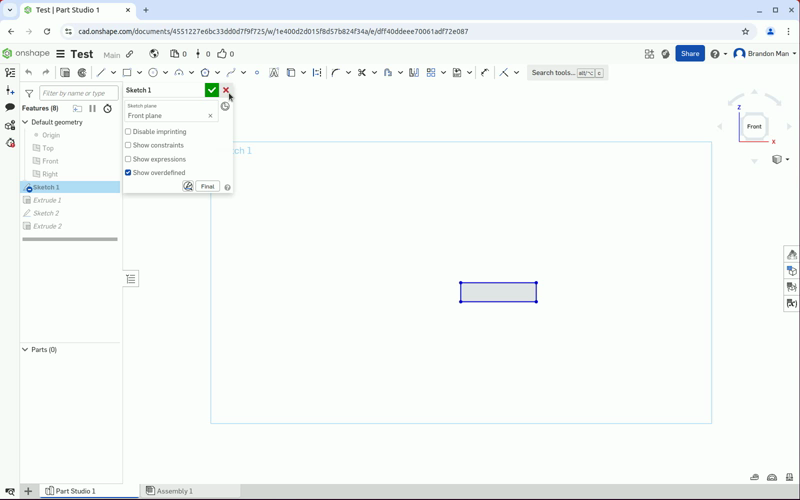
click(229, 92)
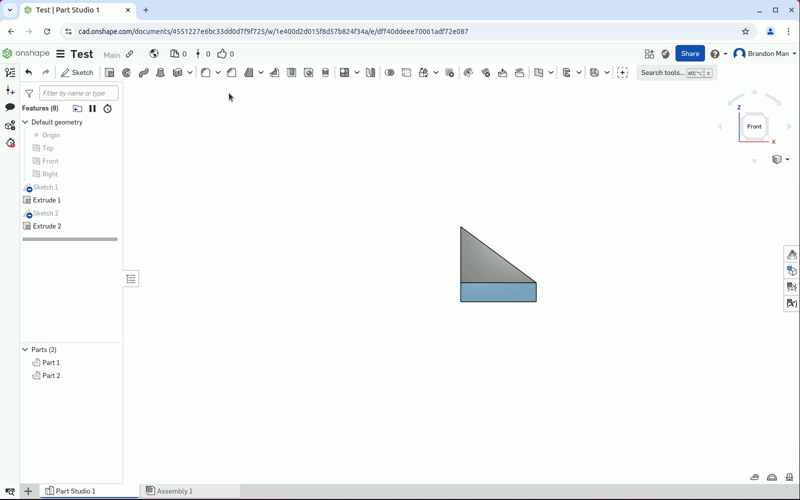
mouse_move(541, 75)
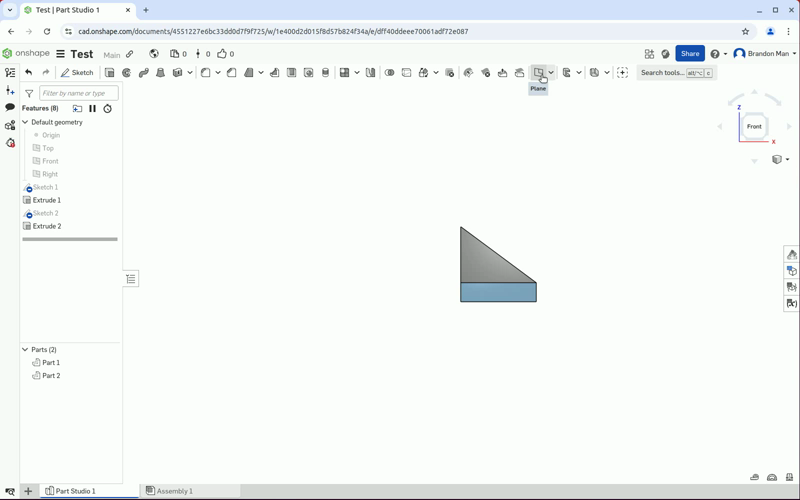
click(541, 75)
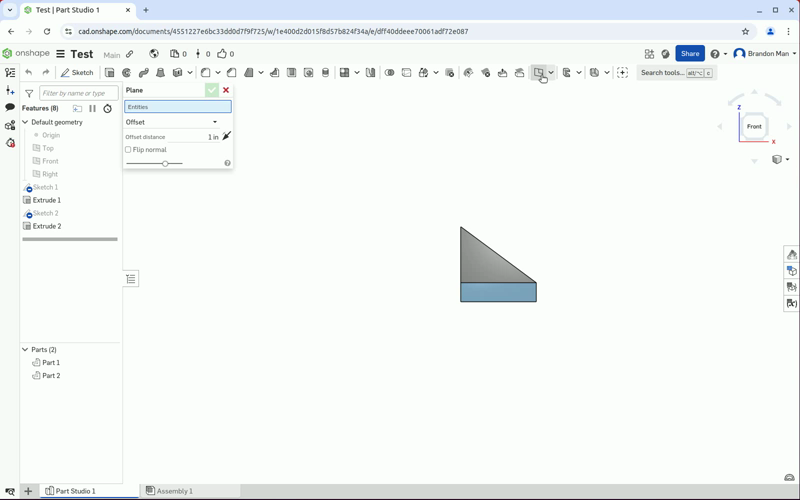
mouse_move(73, 163)
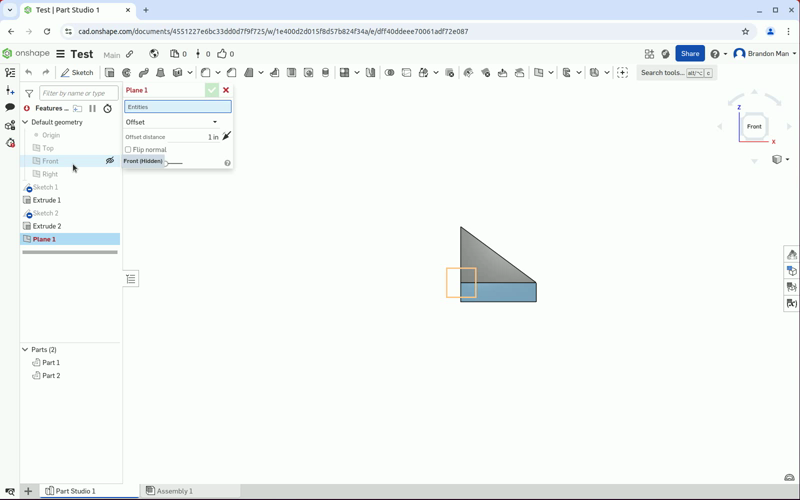
click(73, 163)
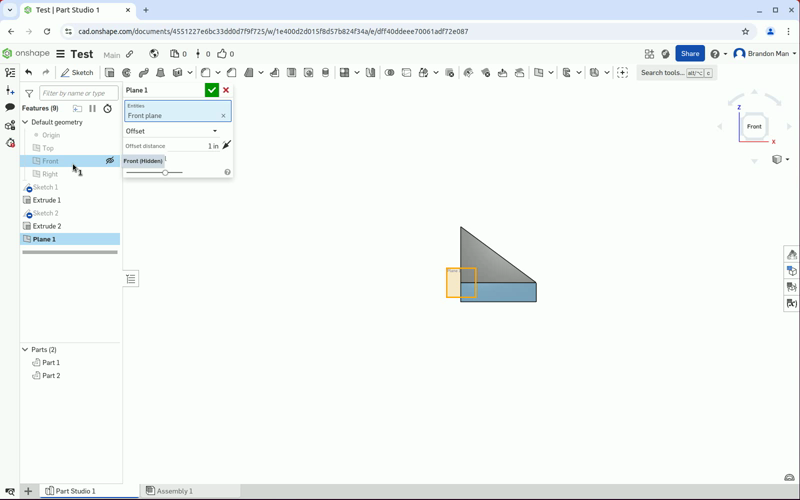
key(tab, 2)
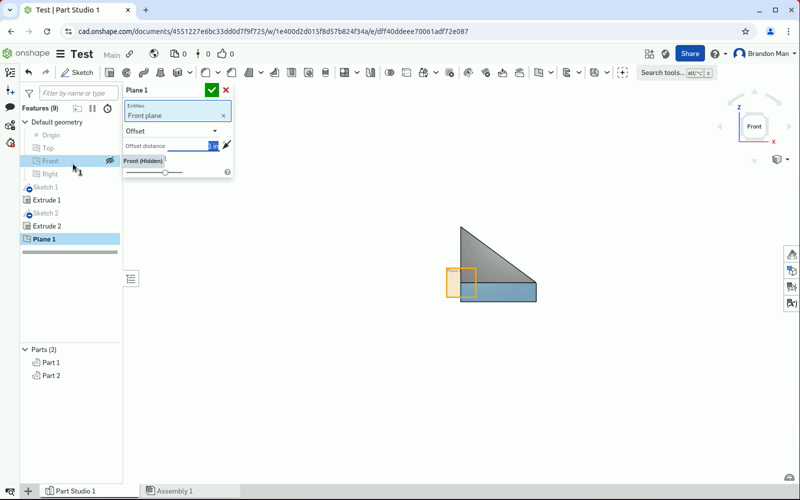
text(7.703)
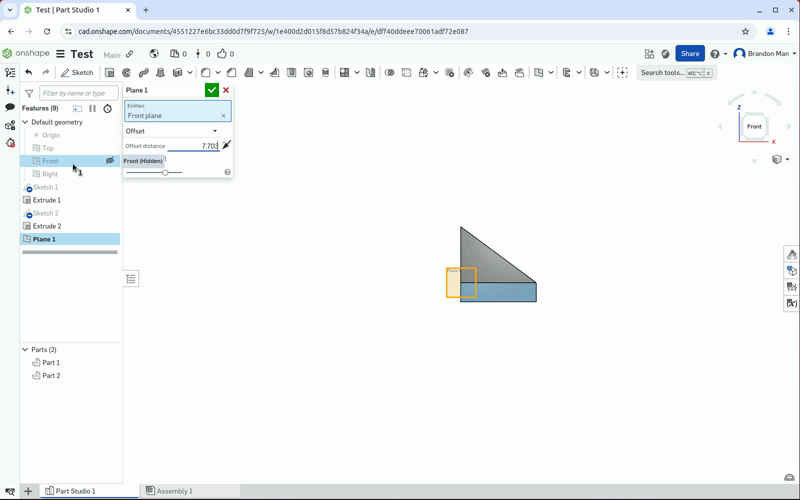
key(enter, 2)
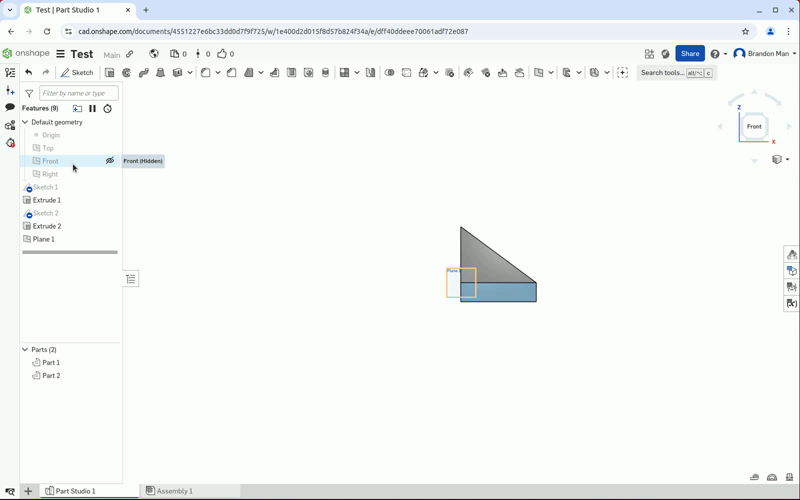
key(shift+s)
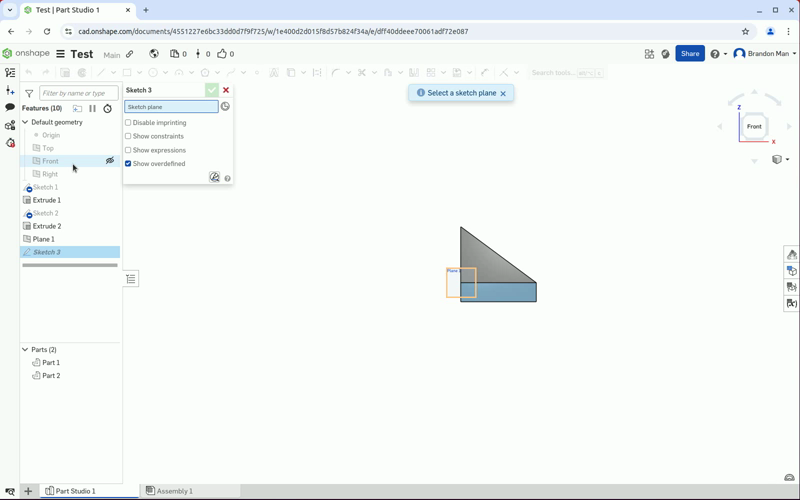
mouse_move(73, 241)
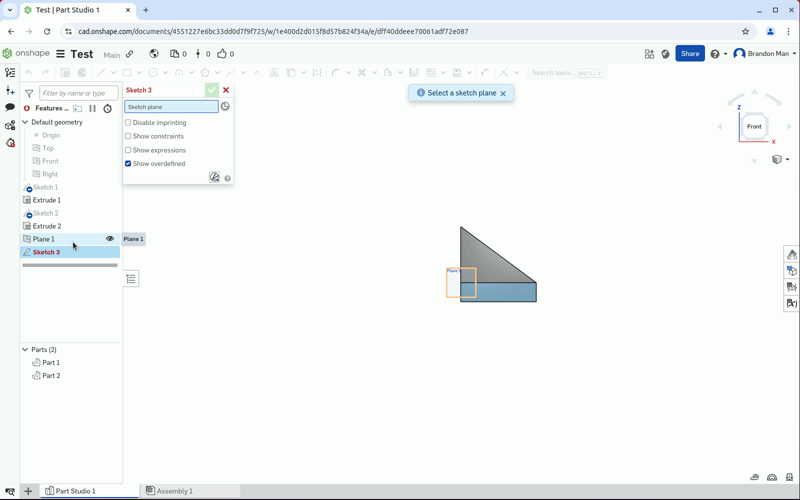
click(73, 241)
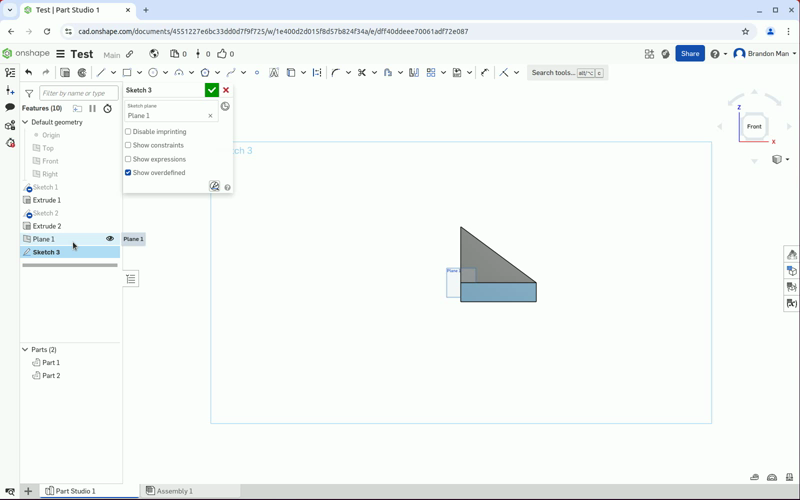
mouse_move(73, 352)
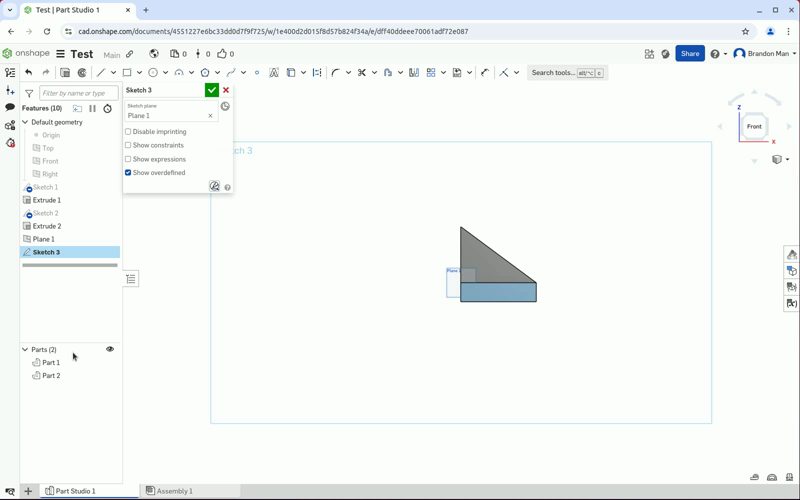
key(y)
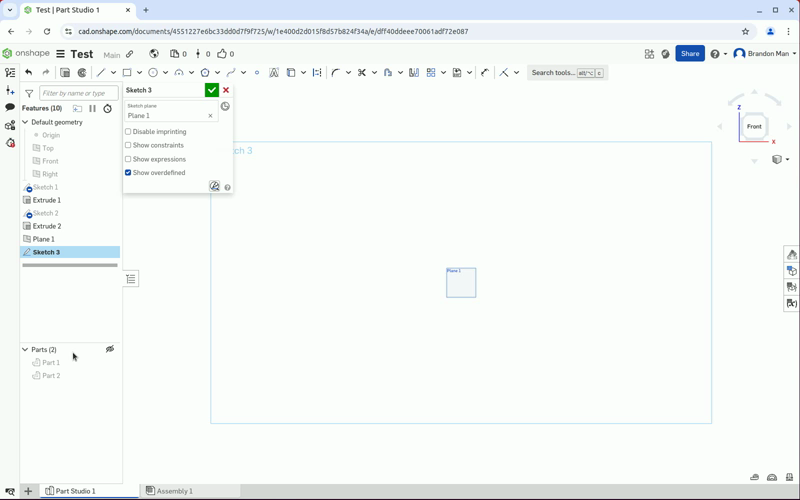
key(l)
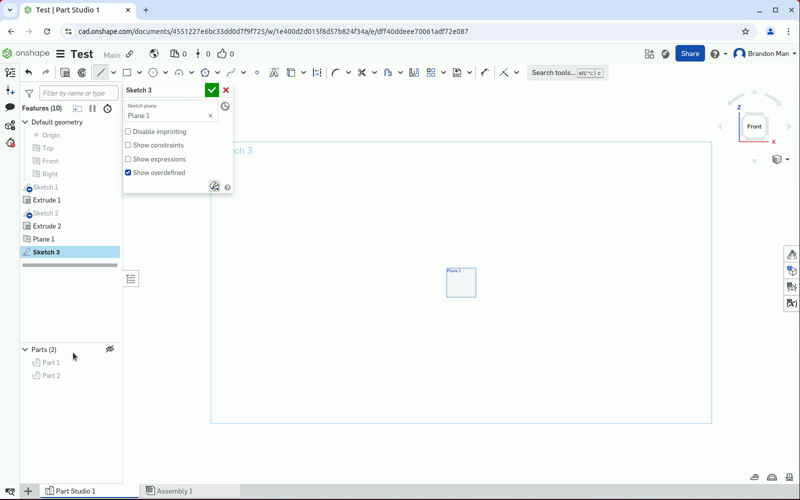
key_down(shift)
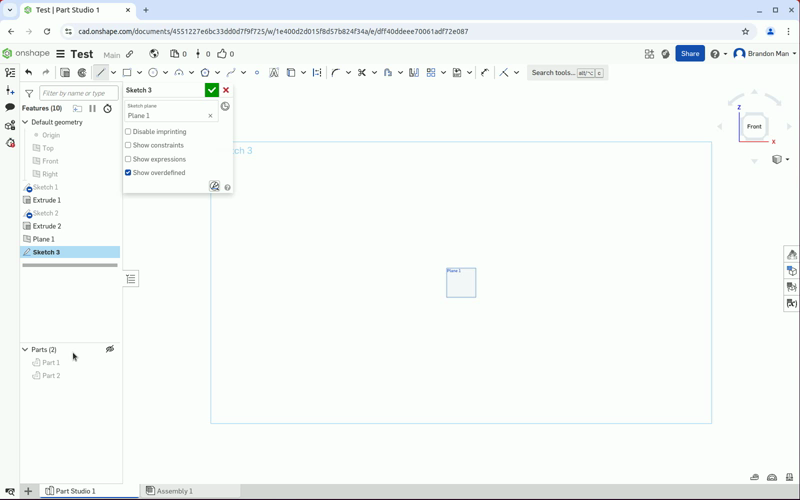
mouse_move(460, 282)
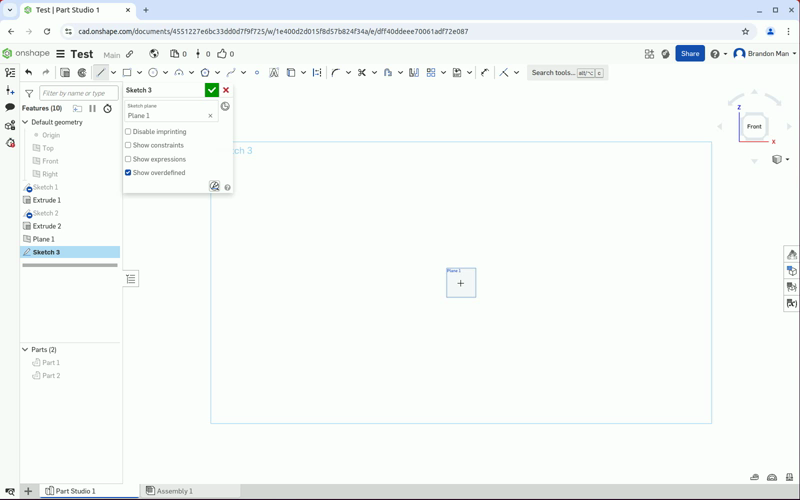
click(460, 282)
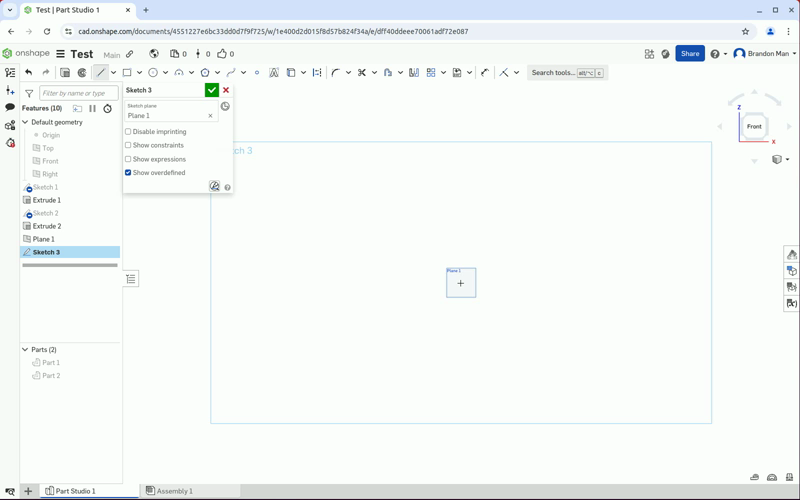
key_up(shift)
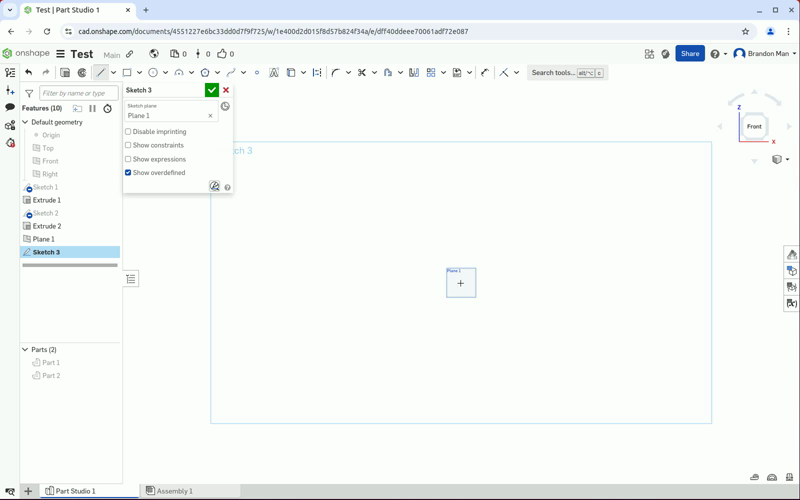
key_down(shift)
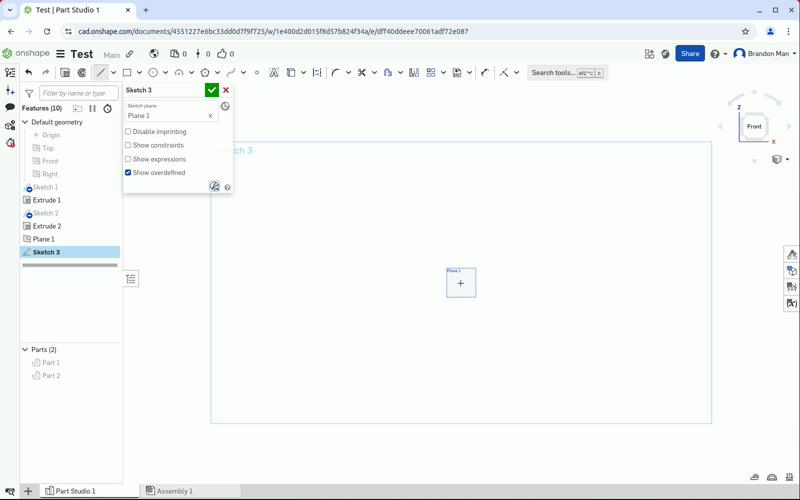
mouse_move(490, 282)
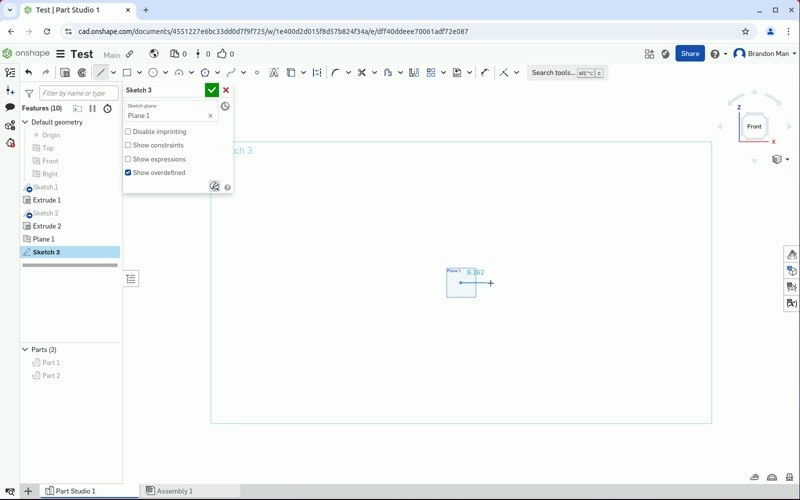
mouse_move(511, 282)
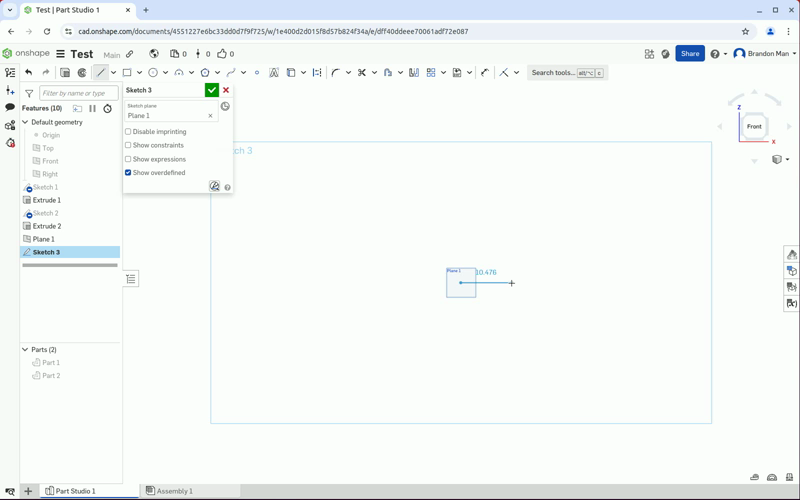
click(511, 282)
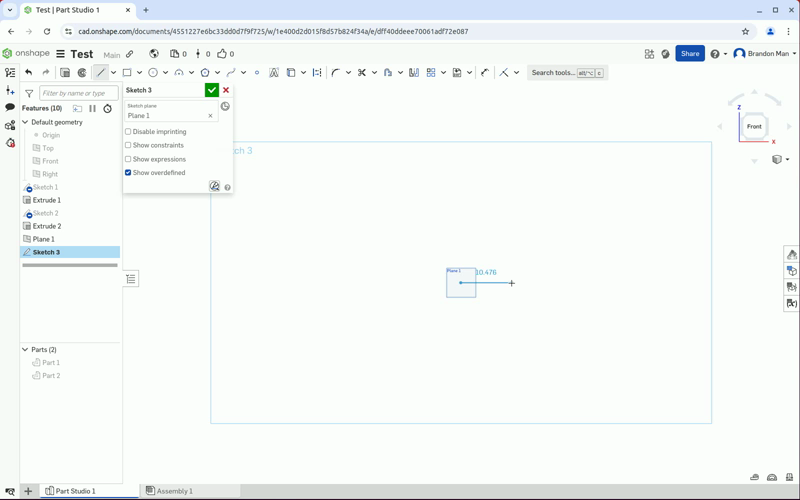
key_up(shift)
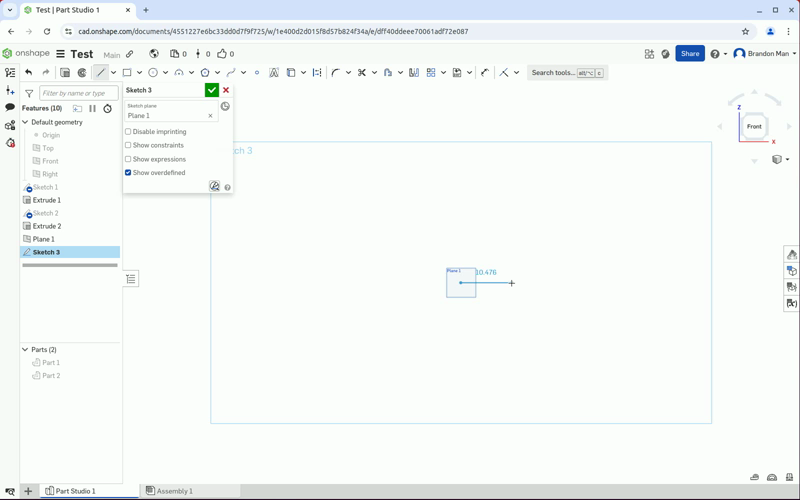
key_down(shift)
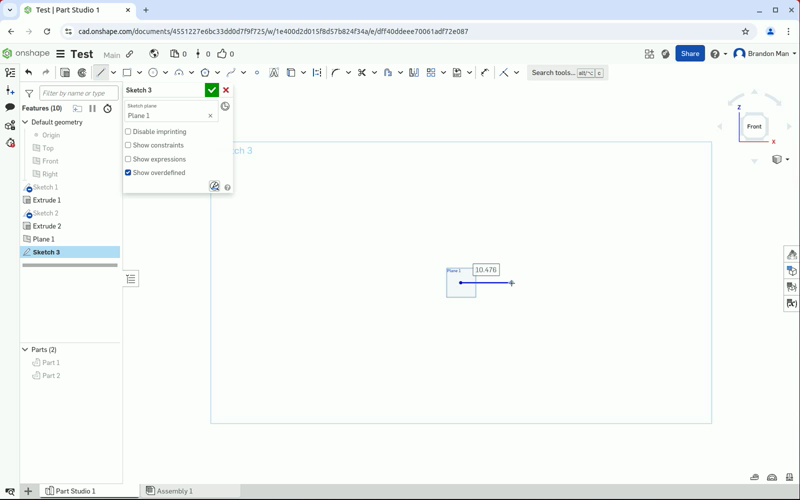
mouse_move(541, 282)
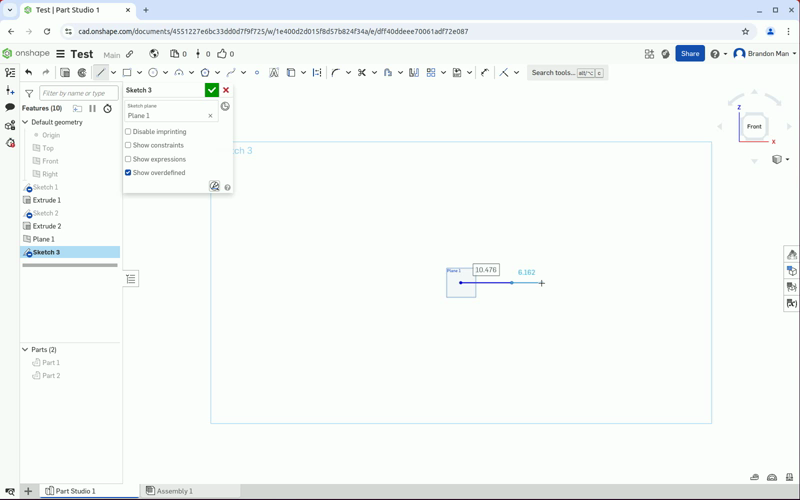
mouse_move(511, 263)
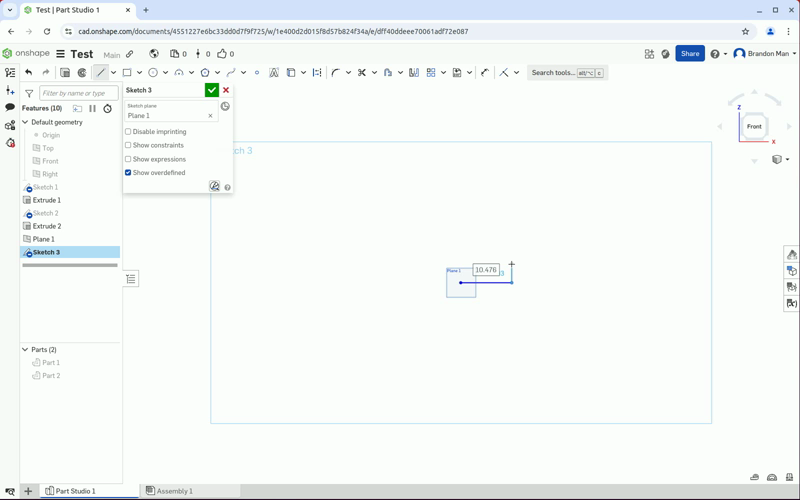
click(511, 263)
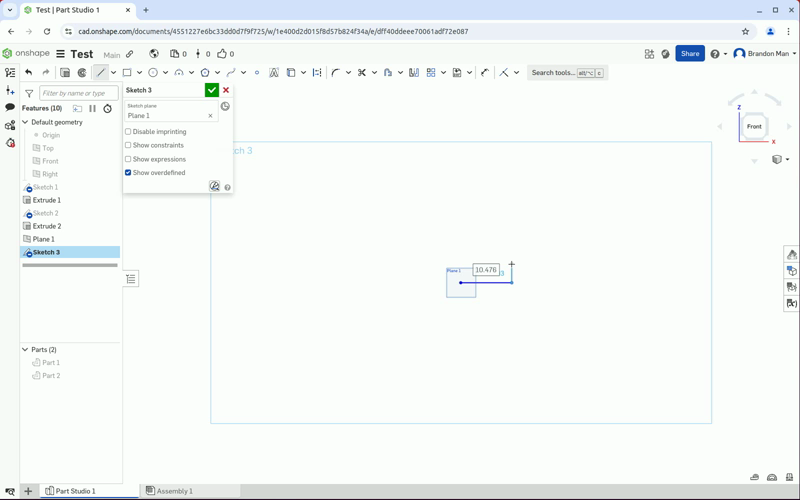
key_up(shift)
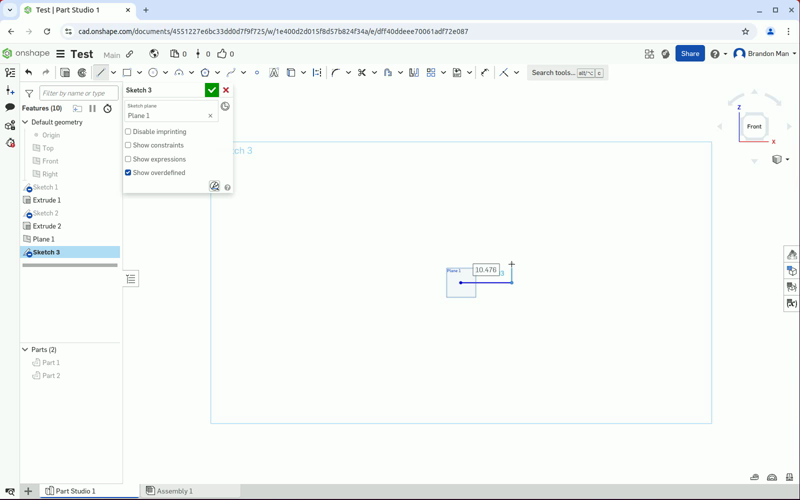
key_down(shift)
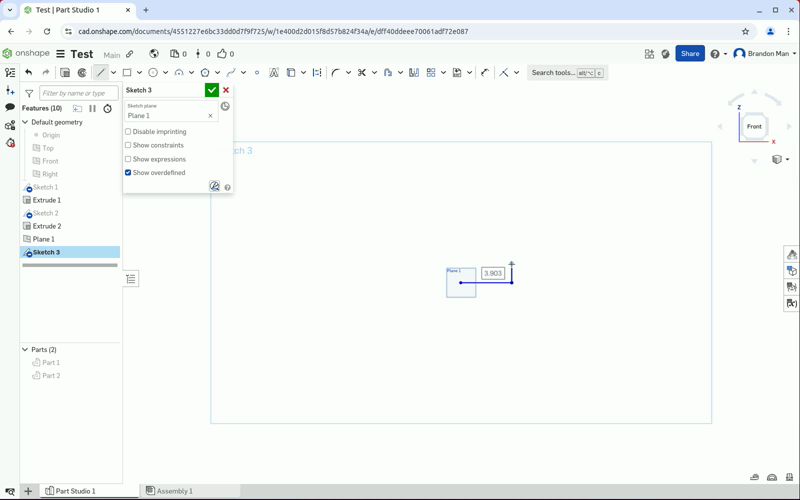
mouse_move(541, 263)
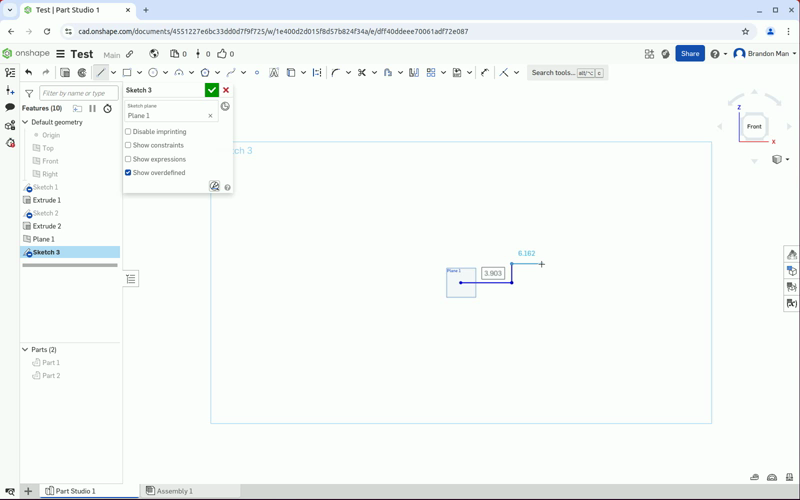
mouse_move(489, 246)
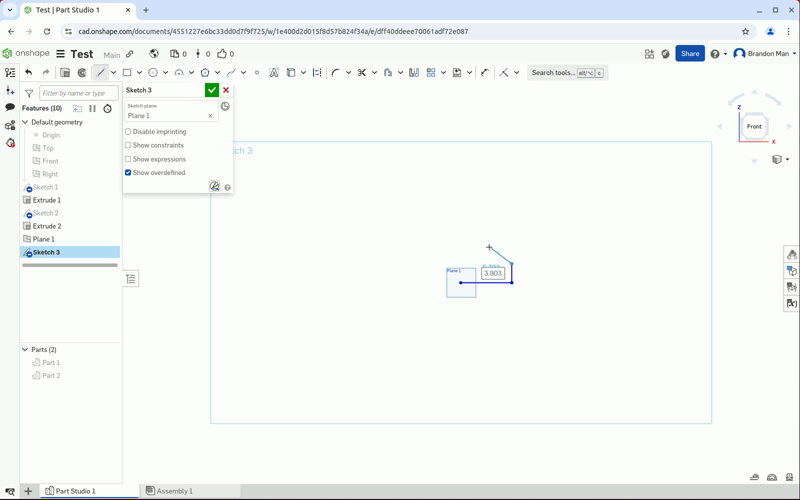
click(489, 246)
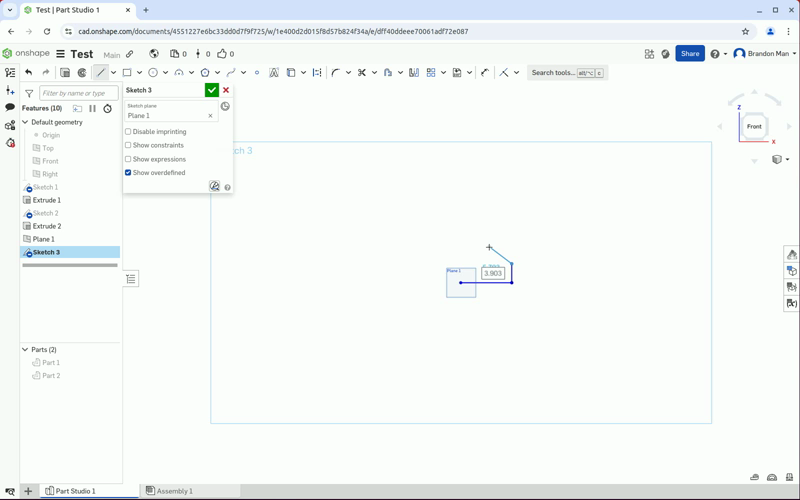
key_up(shift)
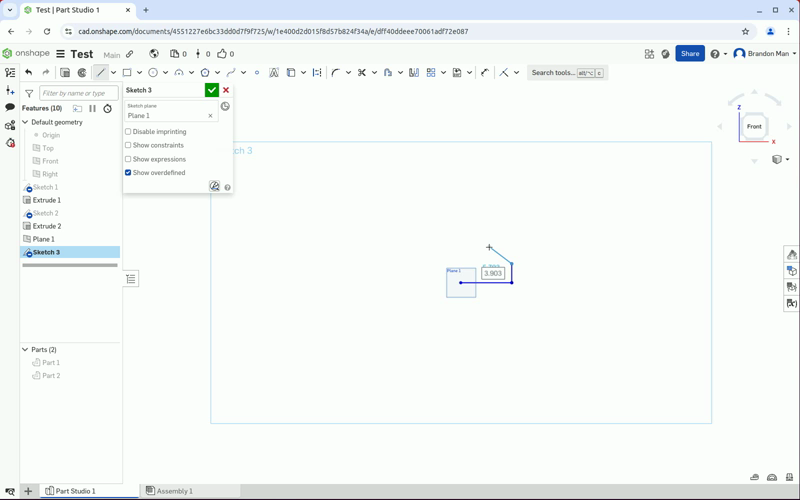
key_down(shift)
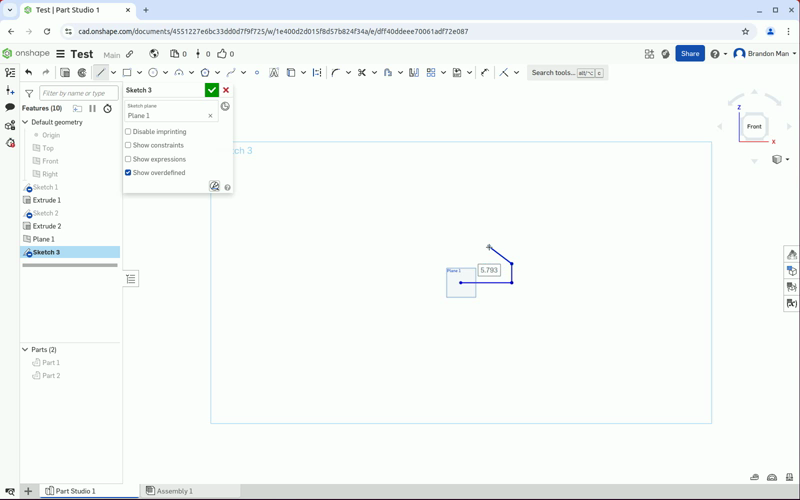
mouse_move(519, 246)
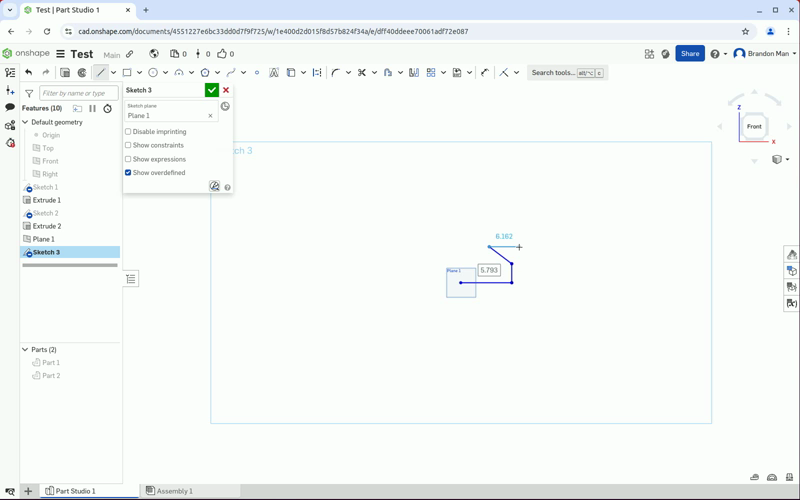
mouse_move(460, 246)
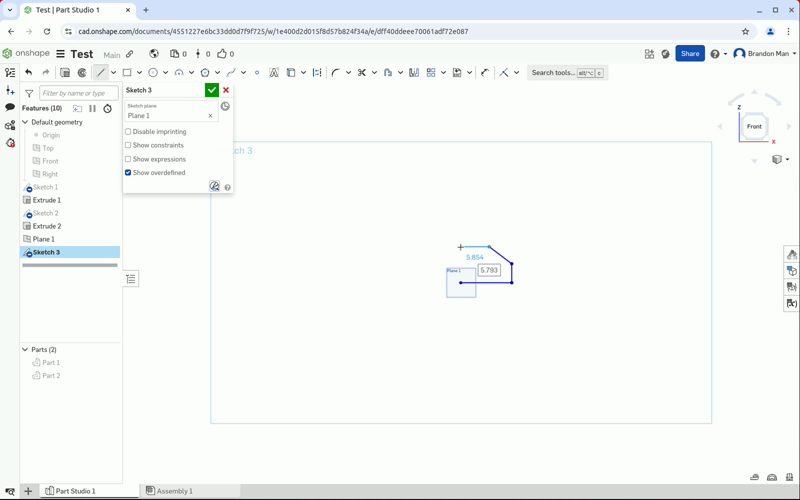
click(460, 246)
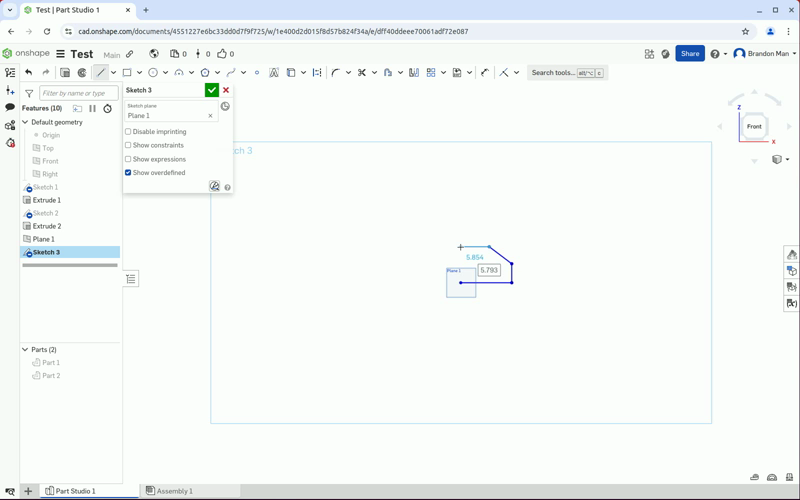
key_up(shift)
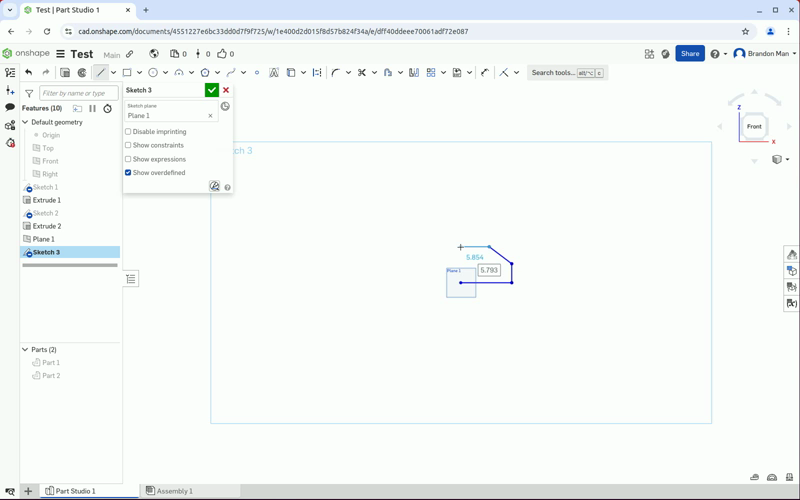
mouse_move(490, 246)
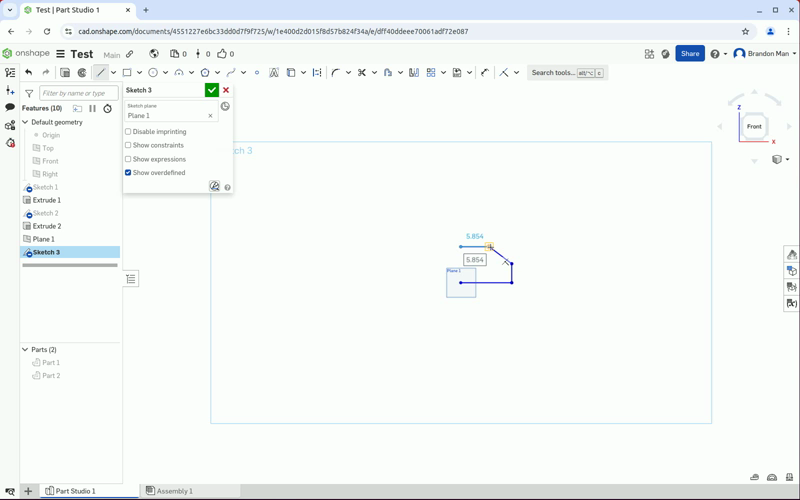
key_down(shift)
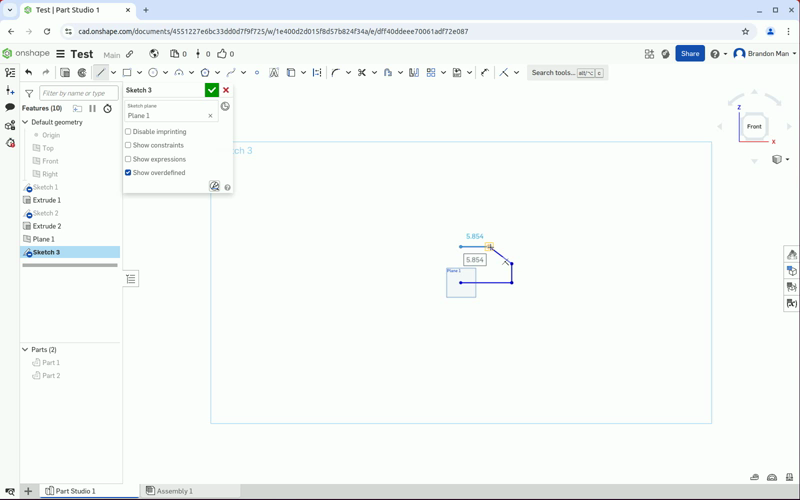
mouse_move(460, 282)
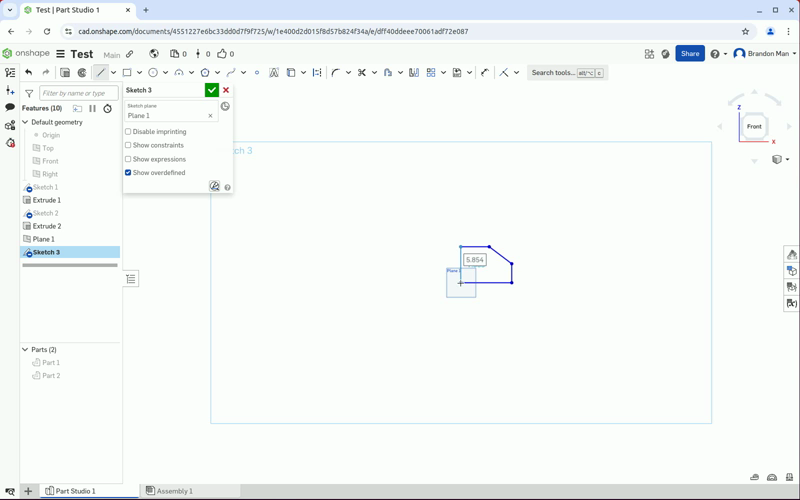
key_up(shift)
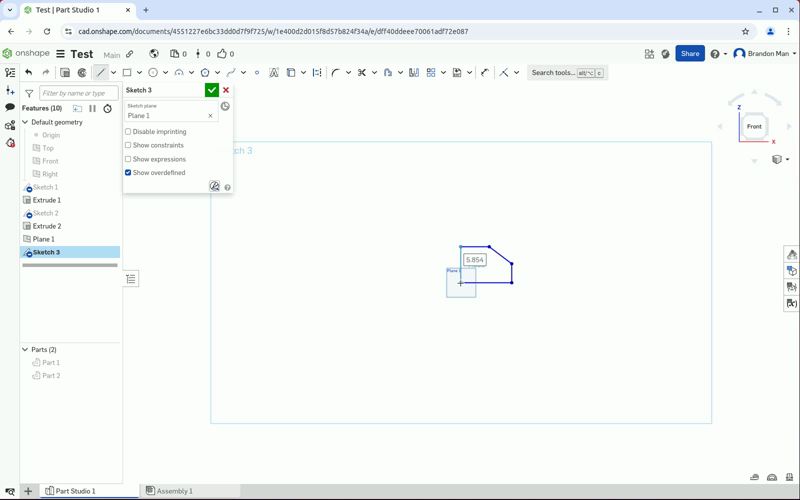
click(460, 282)
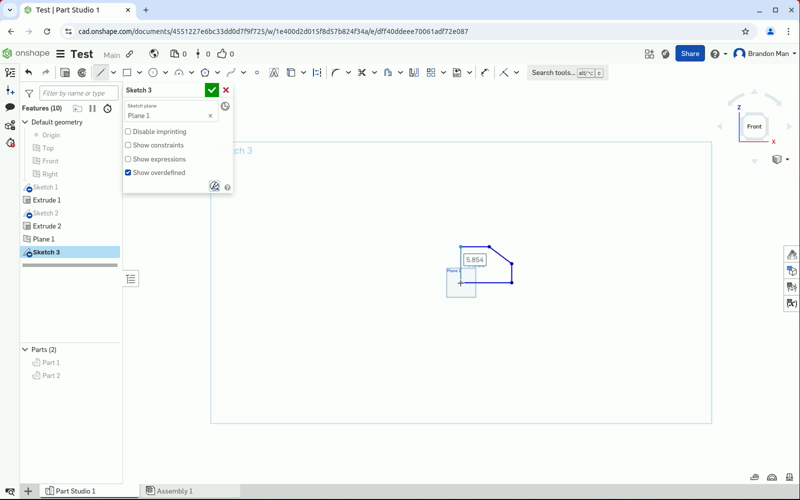
key(esc)
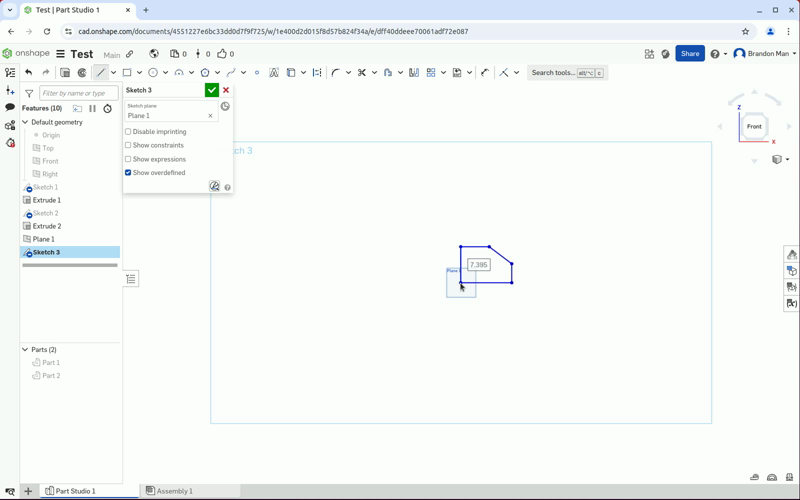
mouse_move(488, 259)
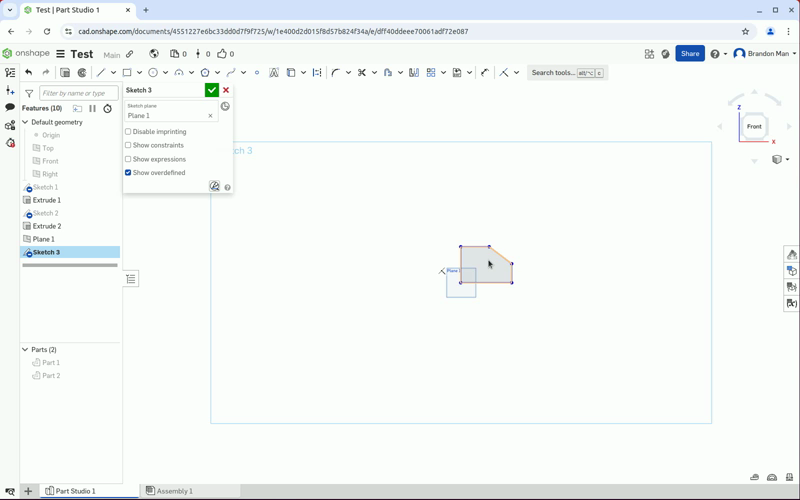
scroll(6)
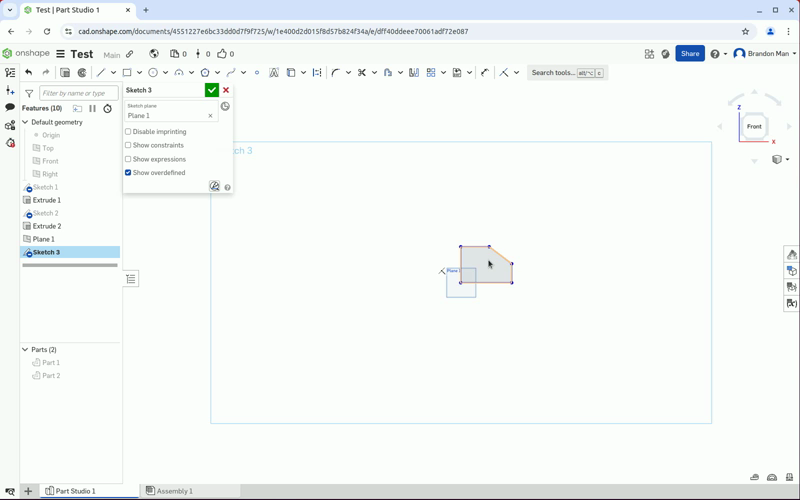
scroll(6)
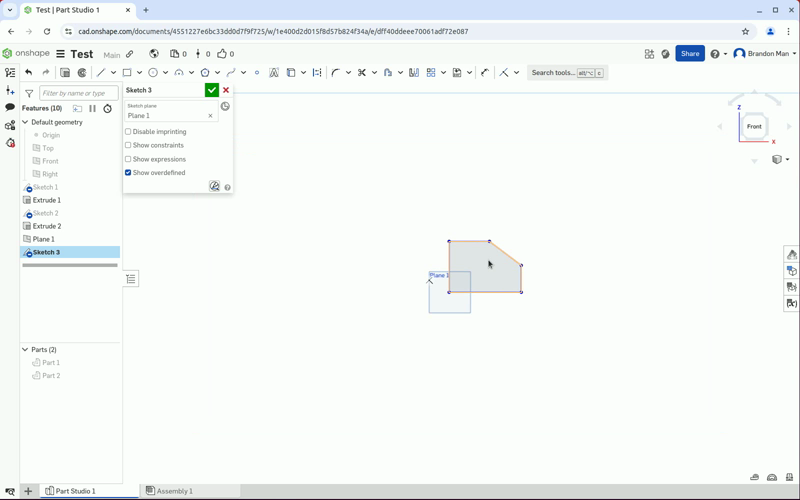
scroll(6)
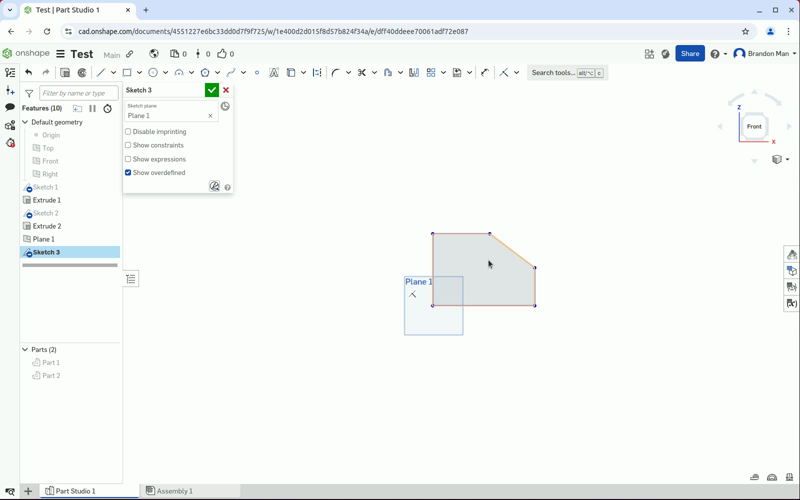
scroll(6)
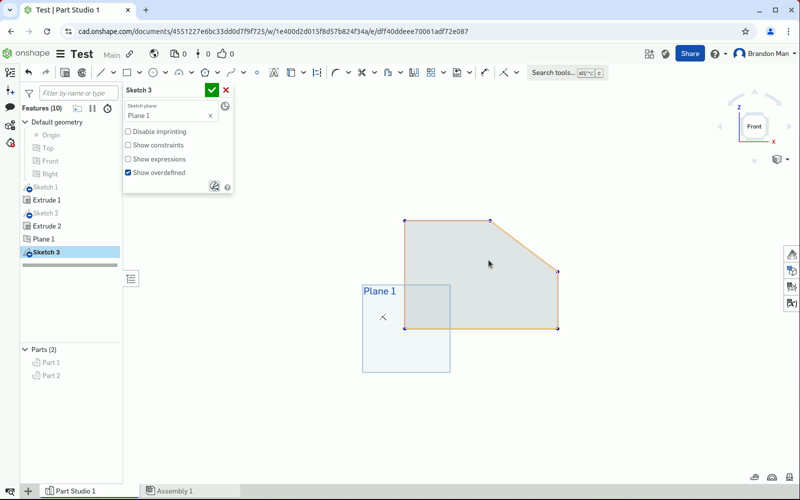
scroll(6)
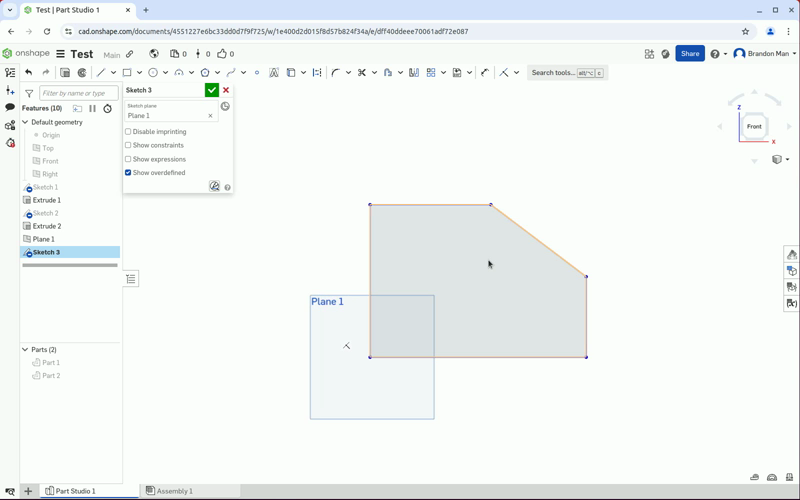
scroll(6)
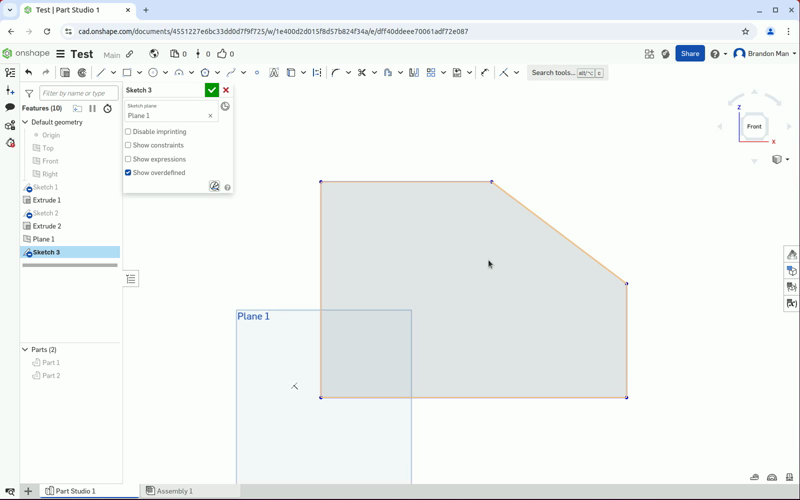
scroll(6)
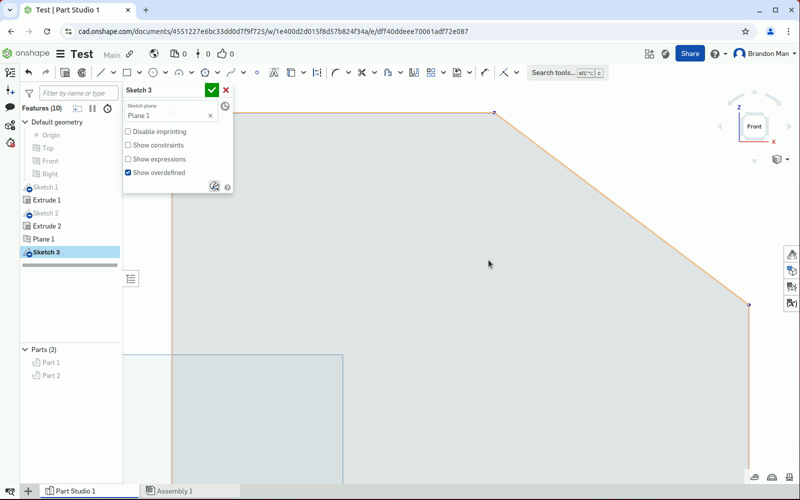
click(488, 259)
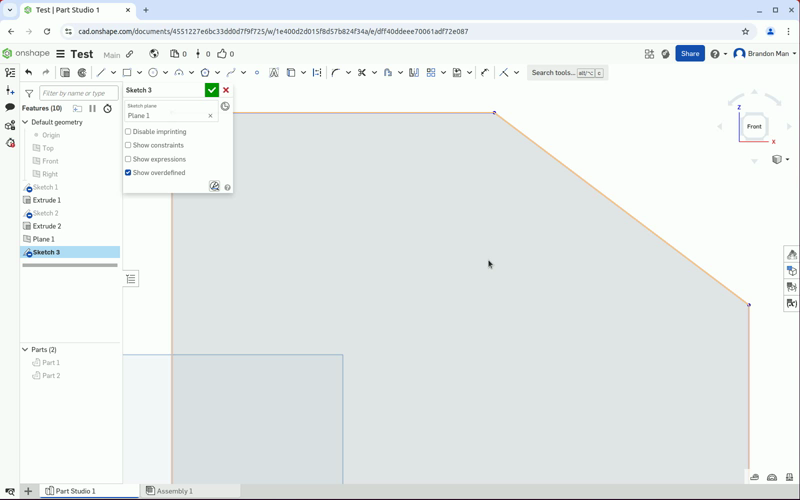
scroll(-6)
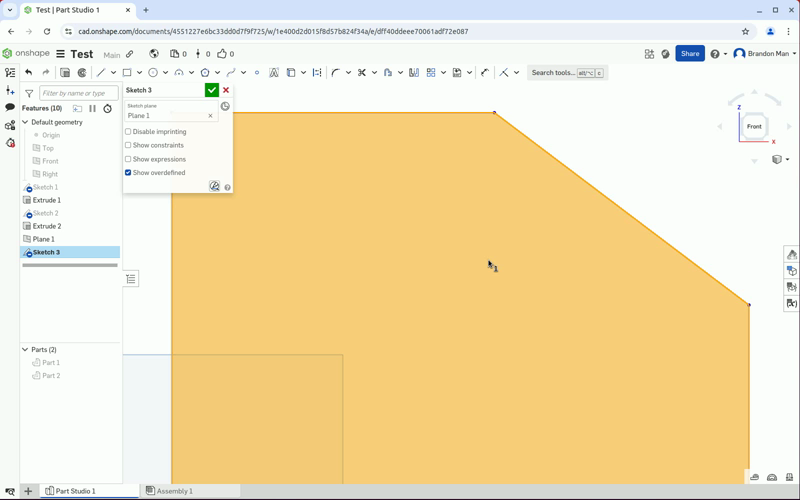
scroll(-6)
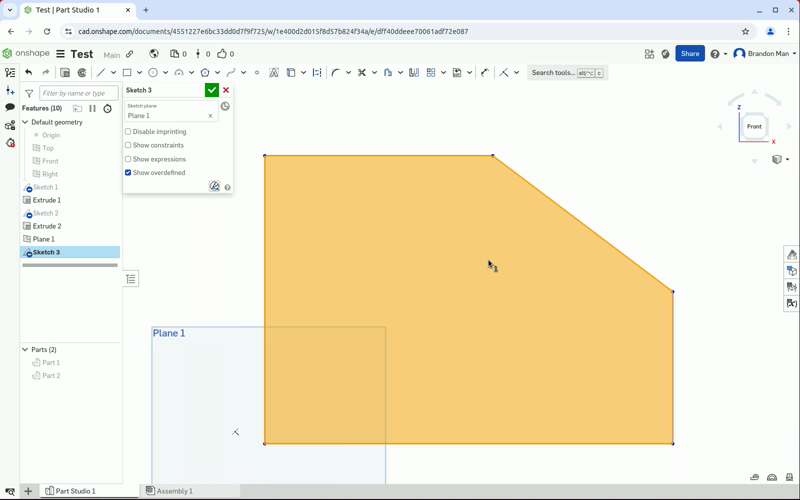
scroll(-6)
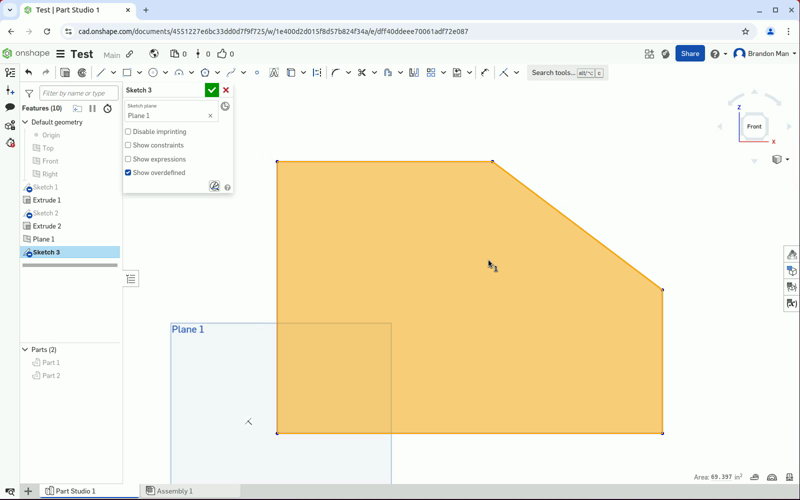
scroll(-6)
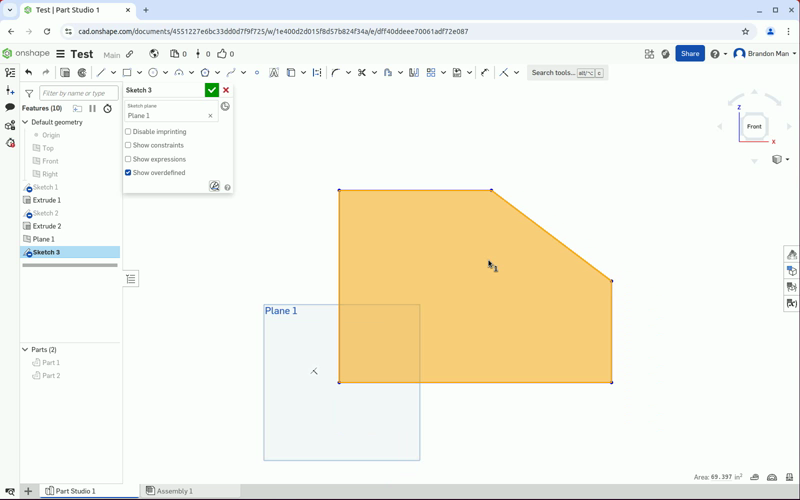
scroll(-6)
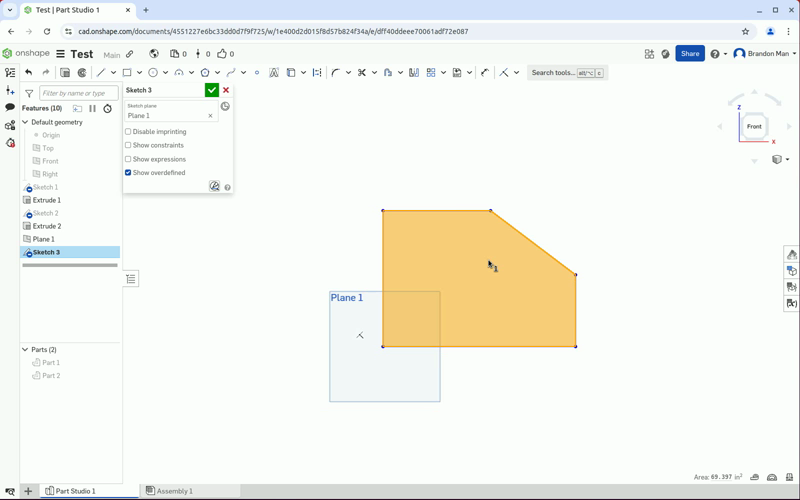
scroll(-6)
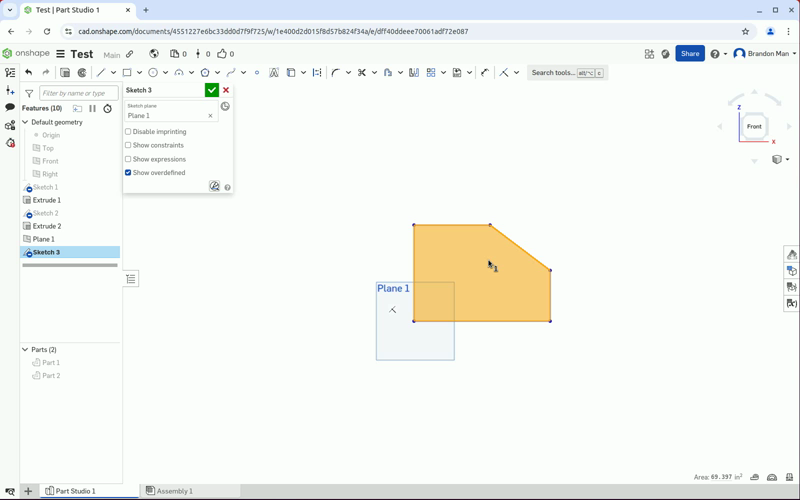
scroll(-6)
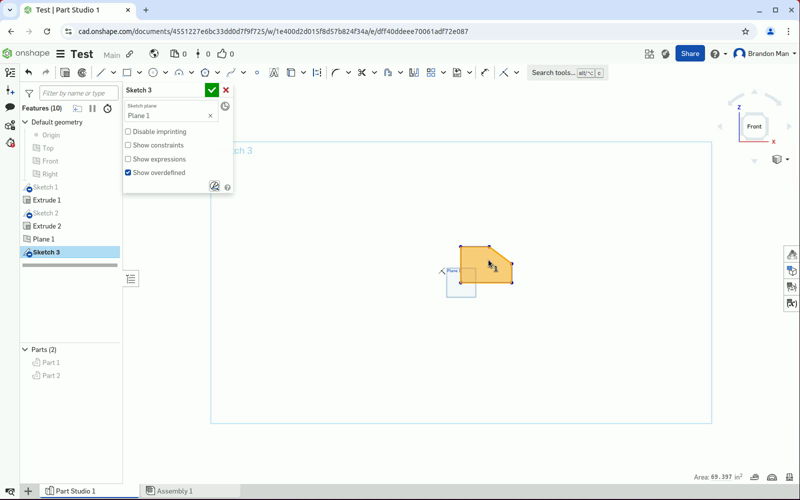
mouse_move(73, 352)
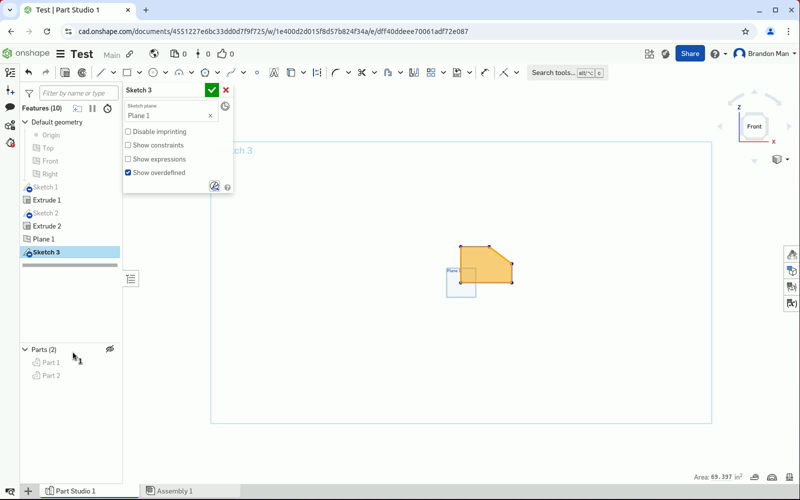
key(shift+y)
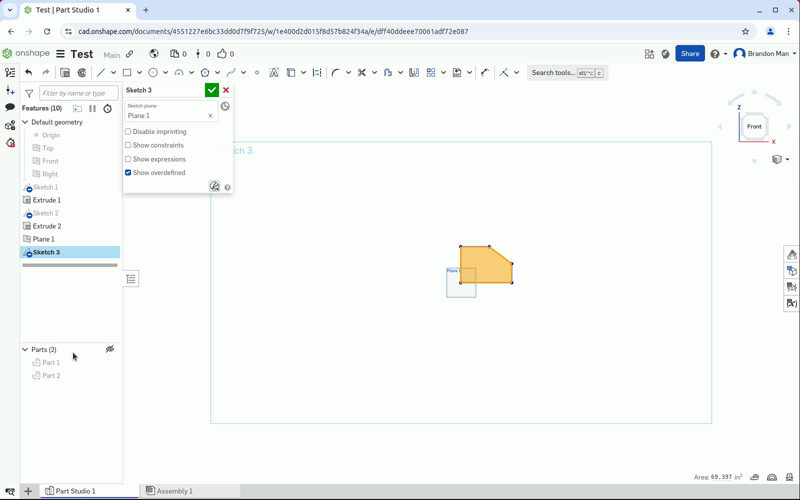
key(shift+e)
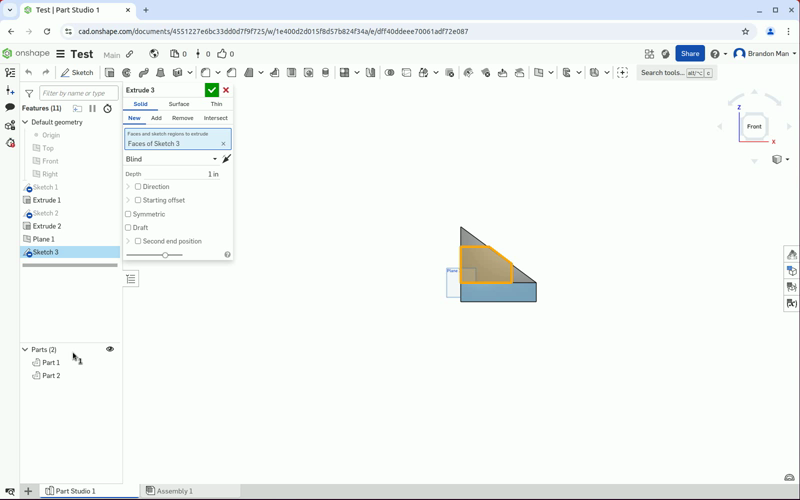
mouse_move(143, 106)
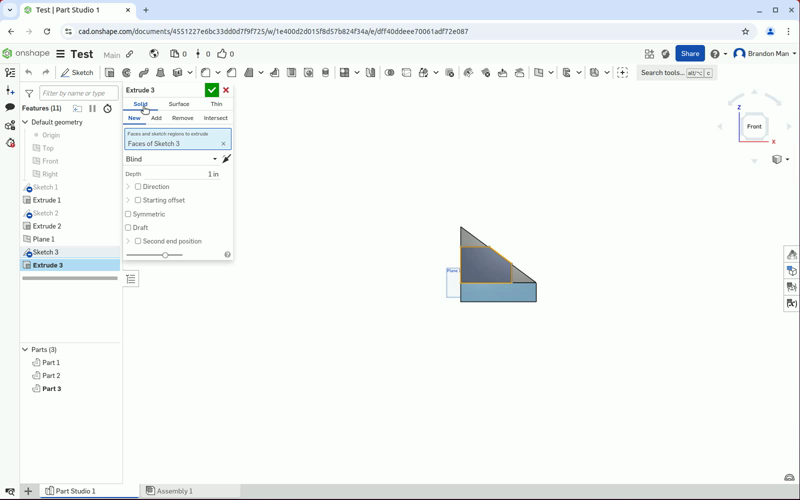
click(143, 106)
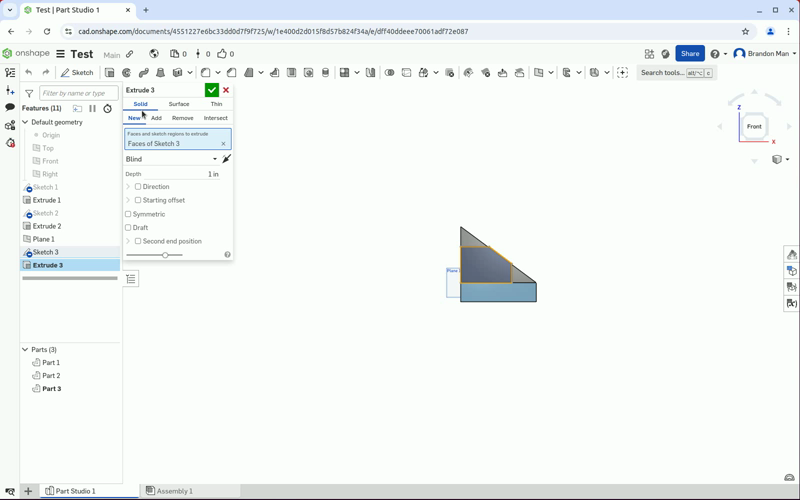
mouse_move(137, 120)
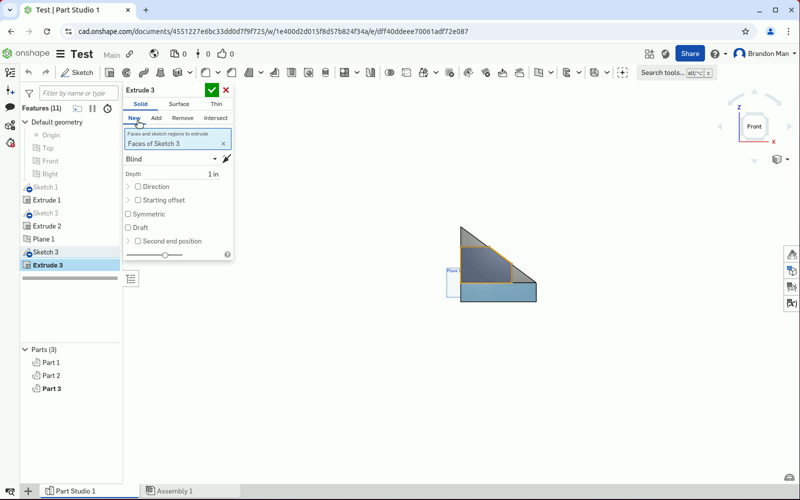
click(137, 120)
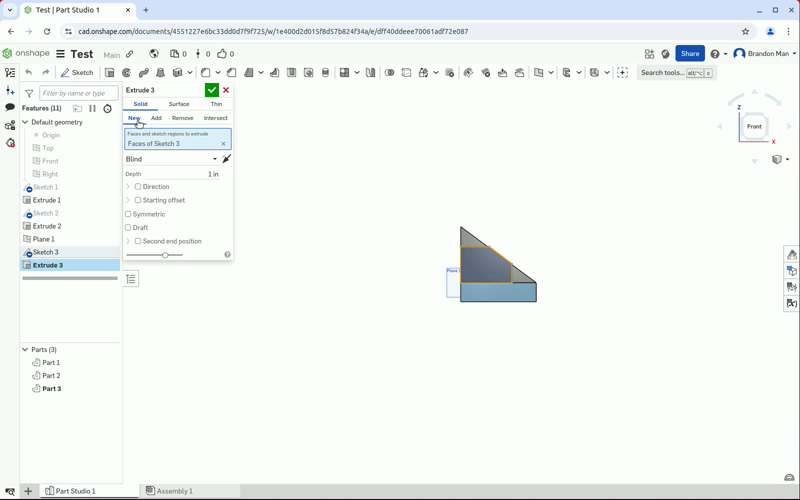
key(tab, 4)
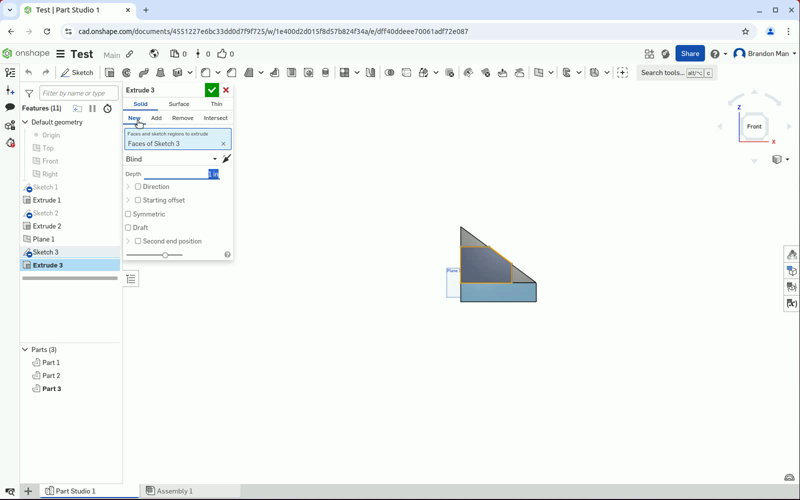
text(7.703)
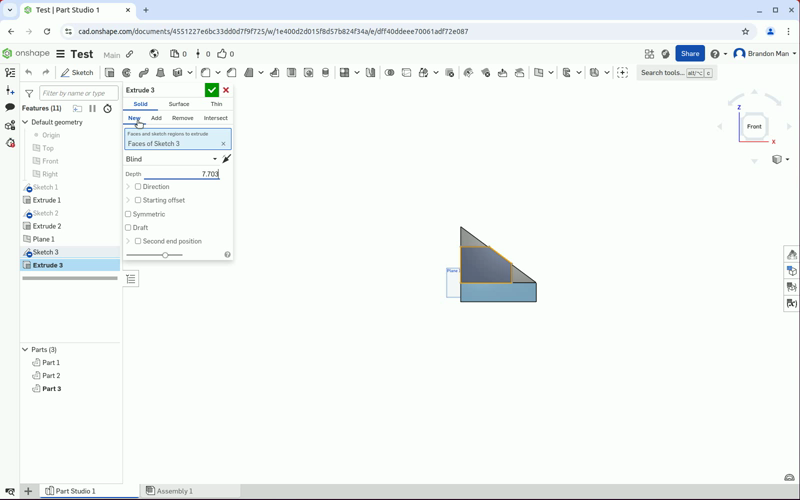
key(enter)
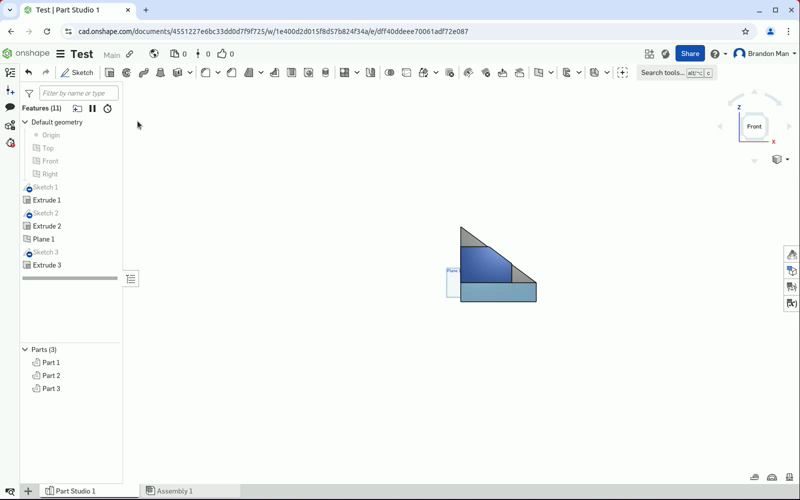
key(shift+h)
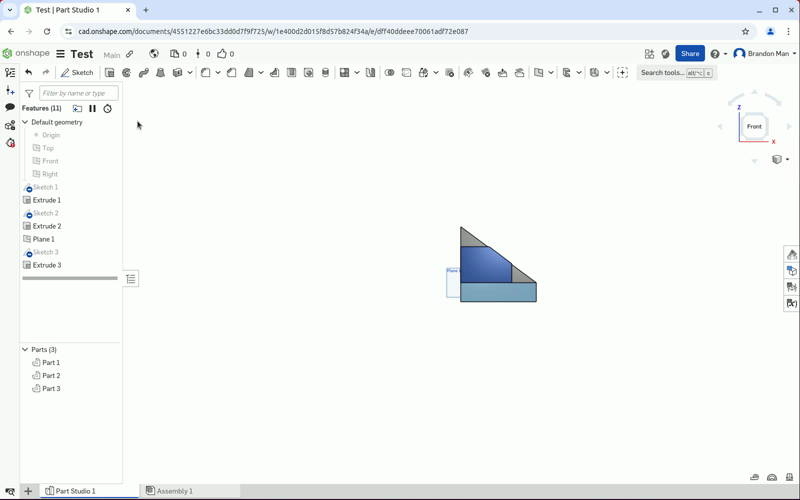
key(shift+h)
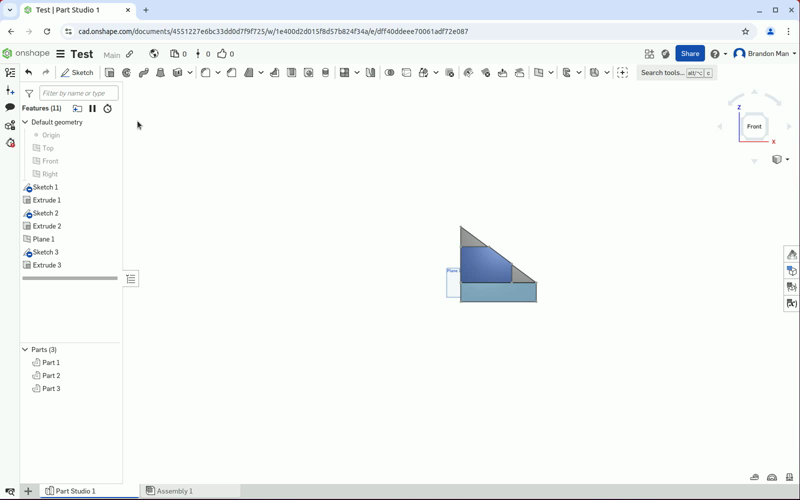
key(shift+7)
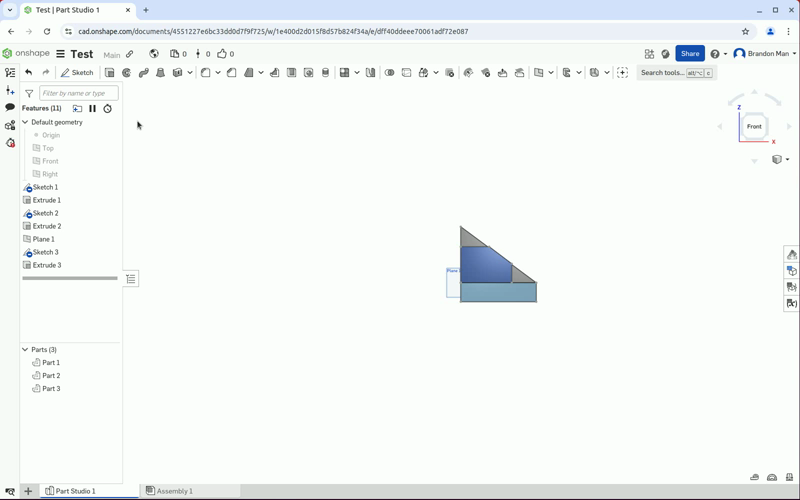
key(left, 2)
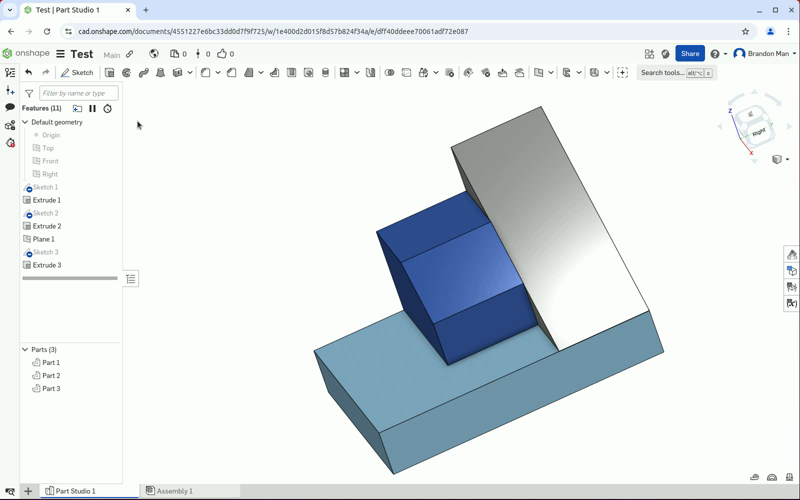
key(down, 2)
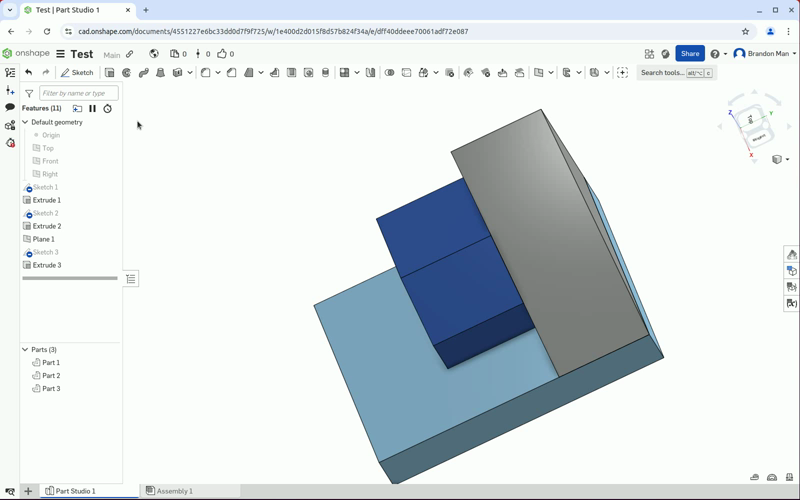
key(up, 2)
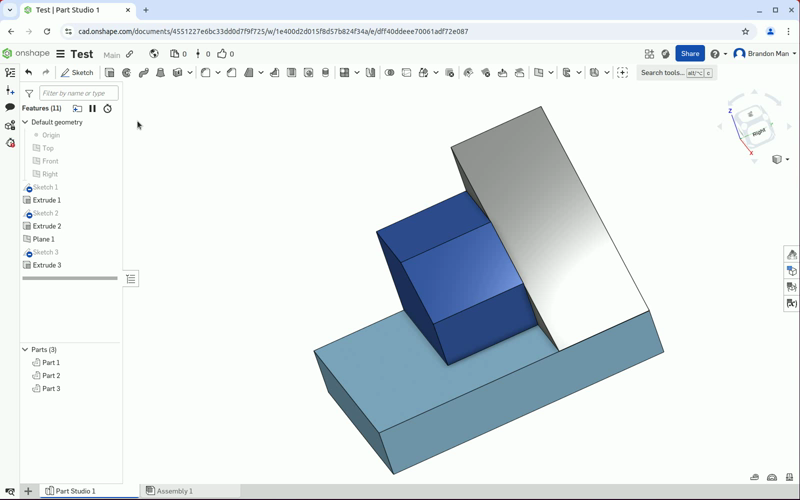
key(right, 2)
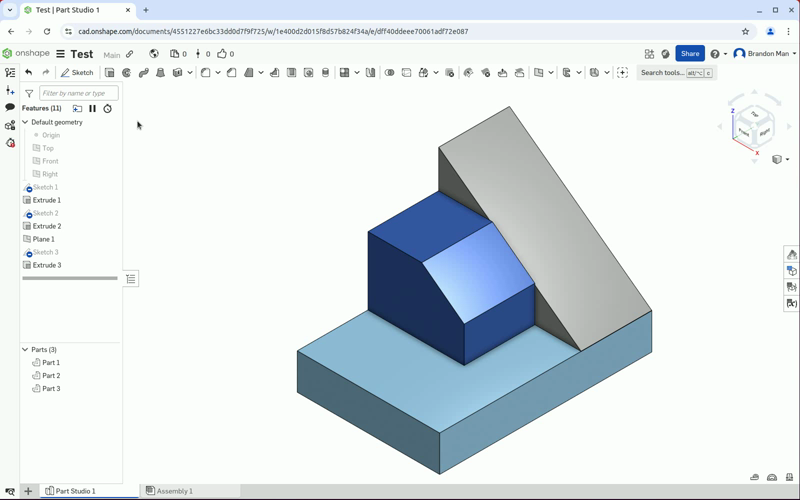
mouse_move(73, 189)
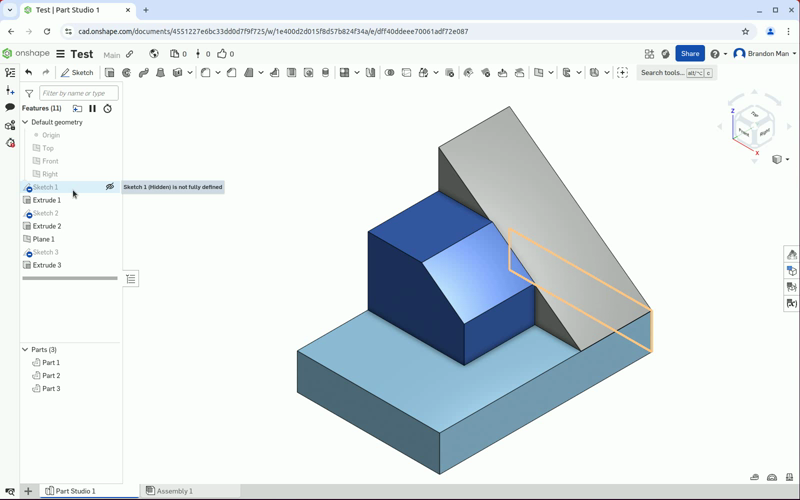
click(73, 189)